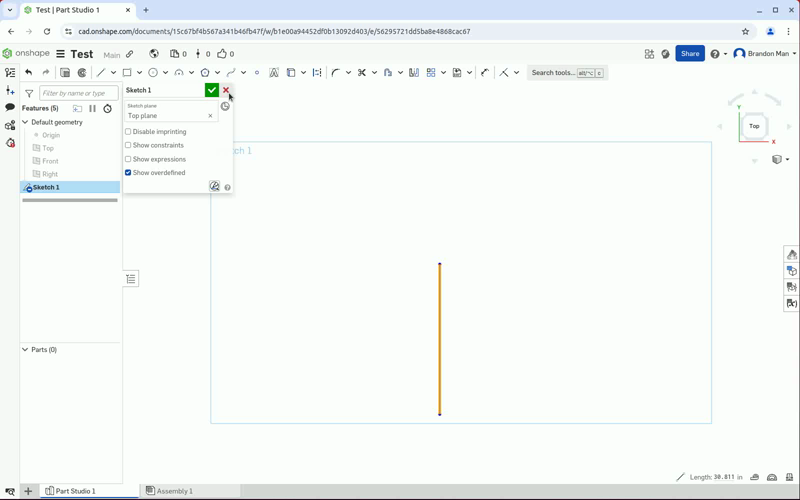
key(shift+h)
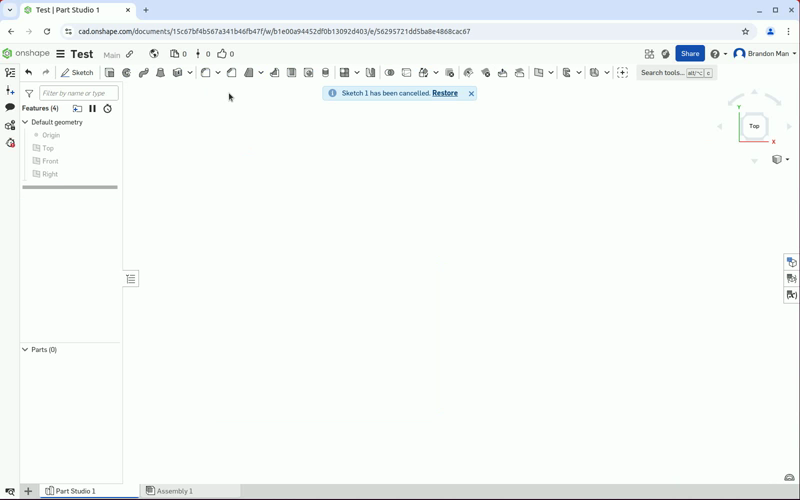
mouse_move(73, 352)
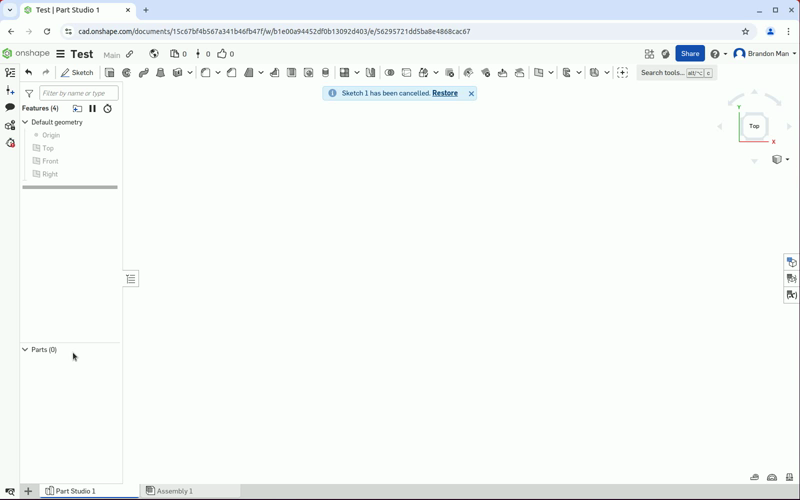
key(y)
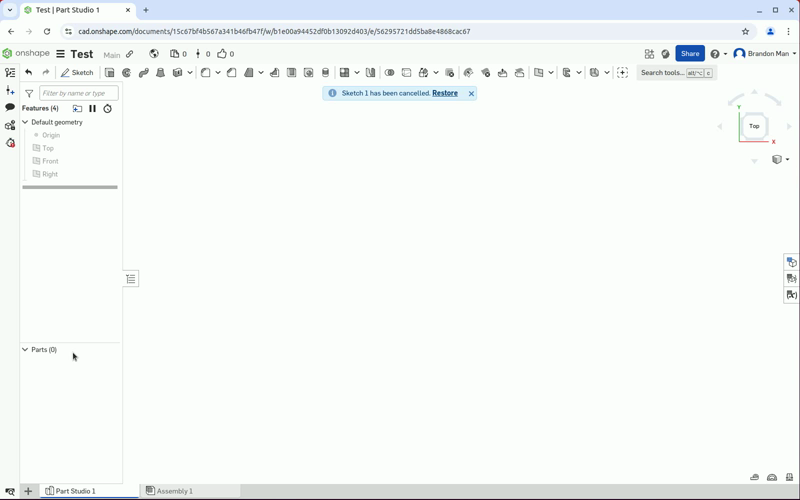
key(shift+p)
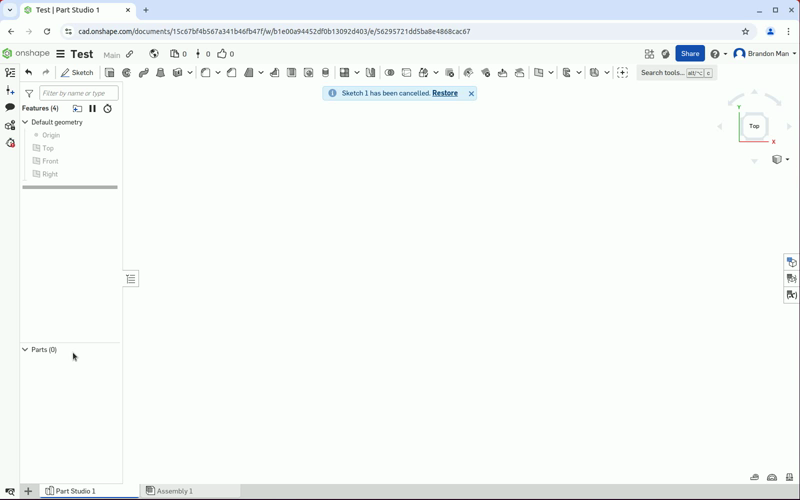
key(space)
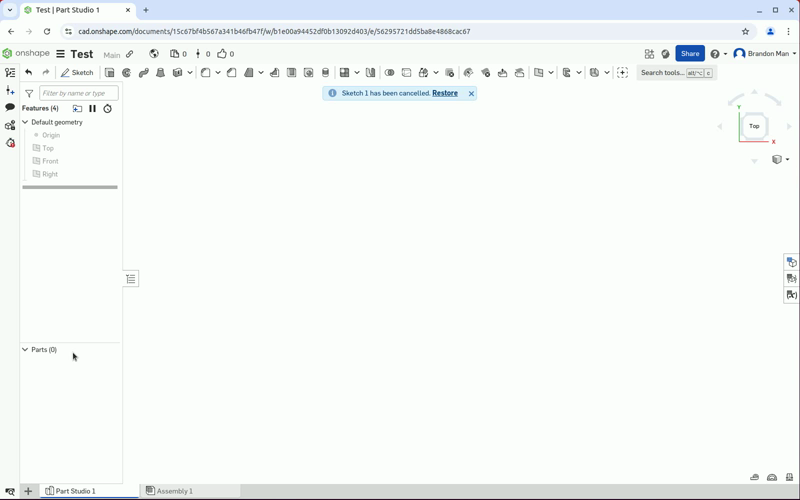
key_down(shift)
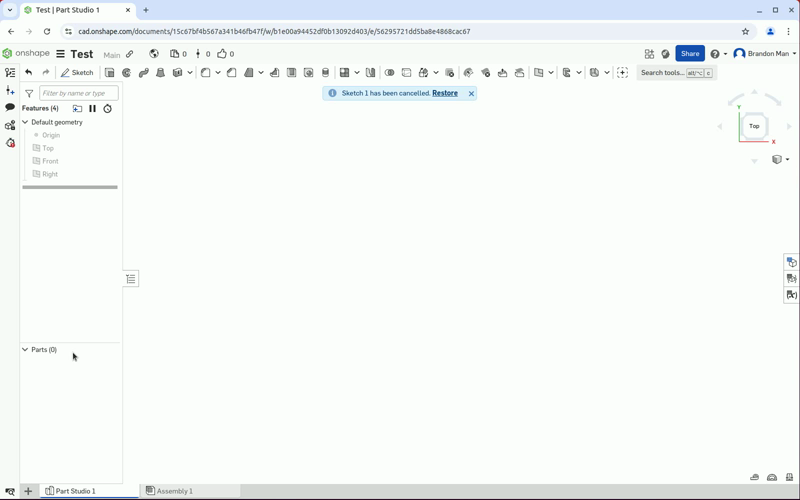
key(up)
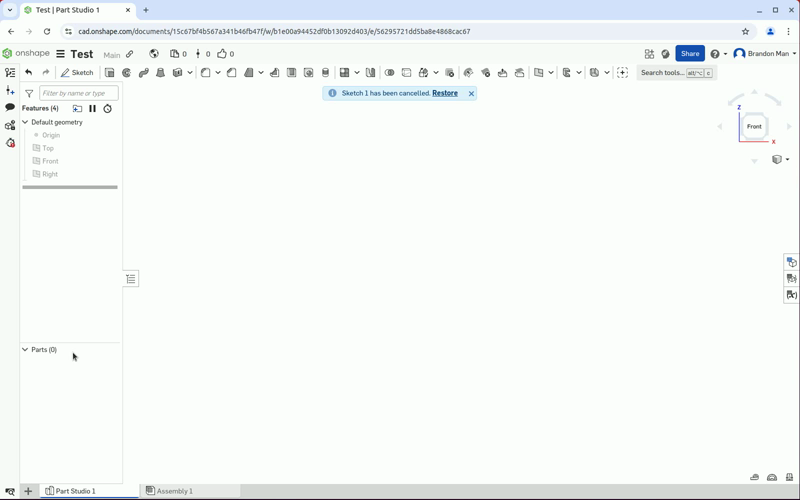
key_up(shift)
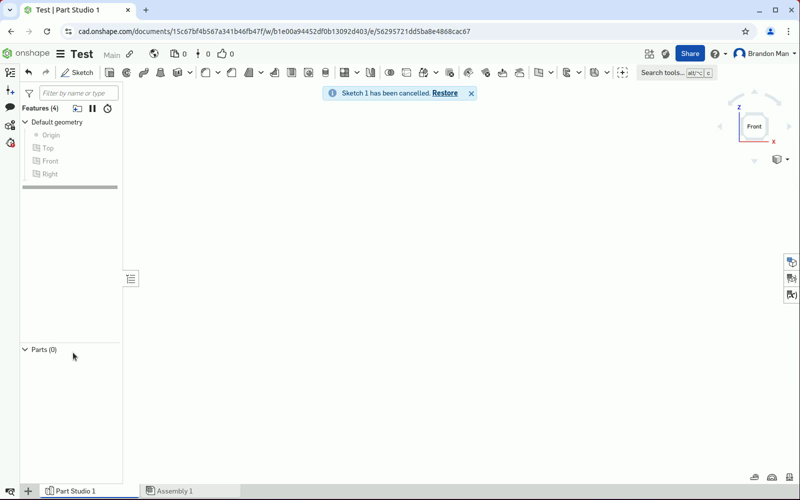
key(space)
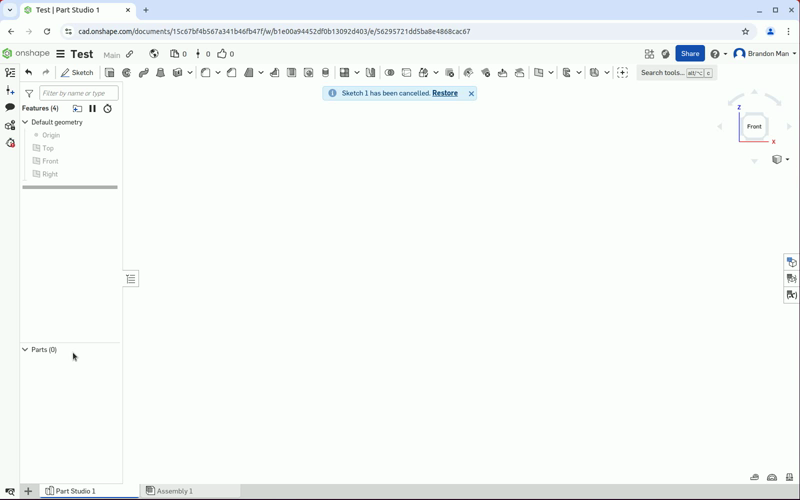
key_down(shift)
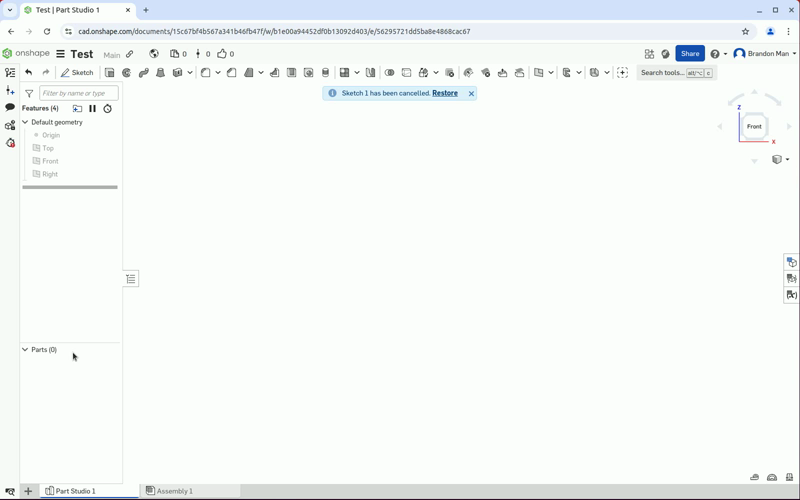
key(left)
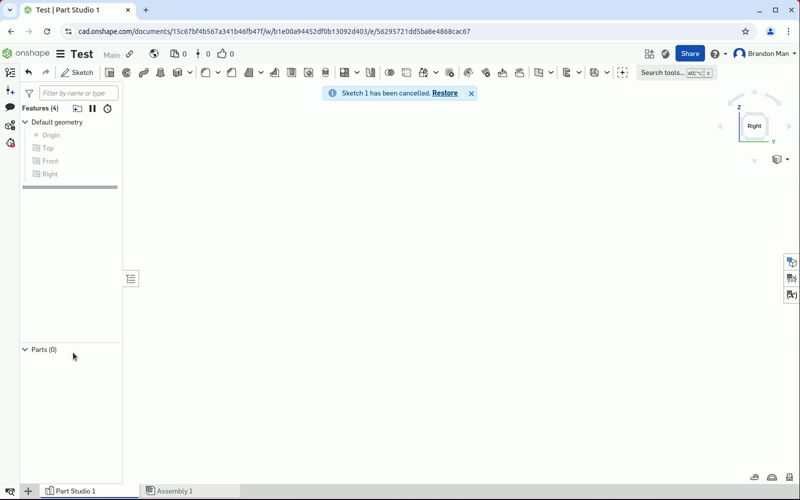
key_up(shift)
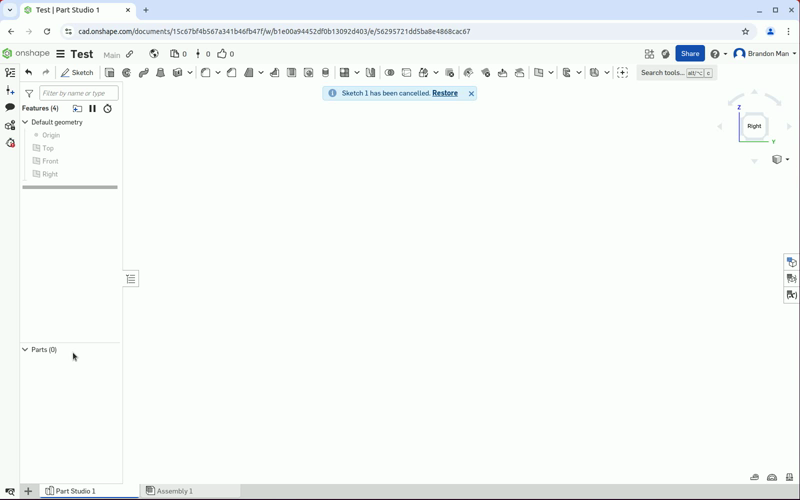
mouse_move(73, 352)
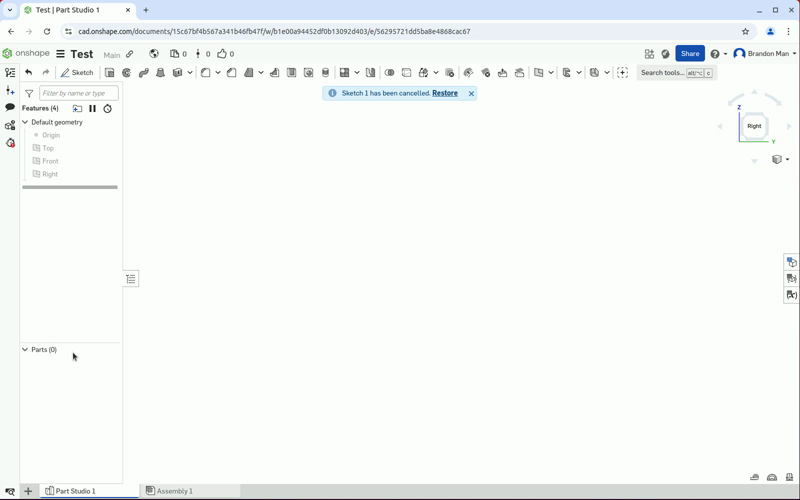
key(shift+y)
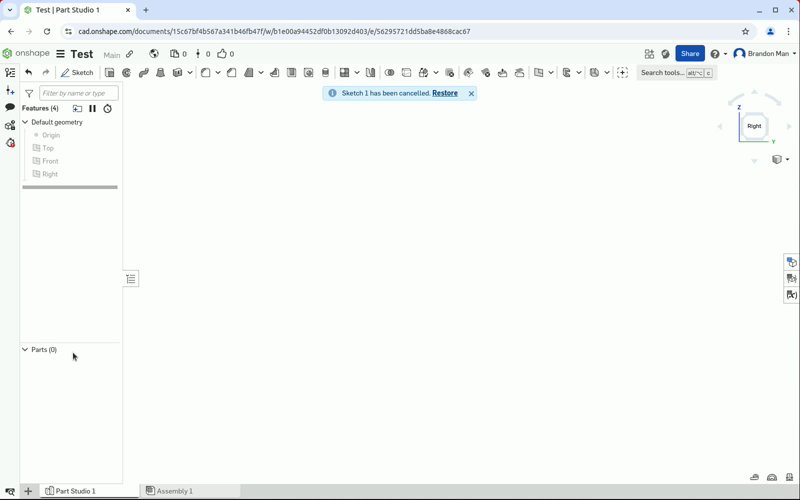
key(shift+s)
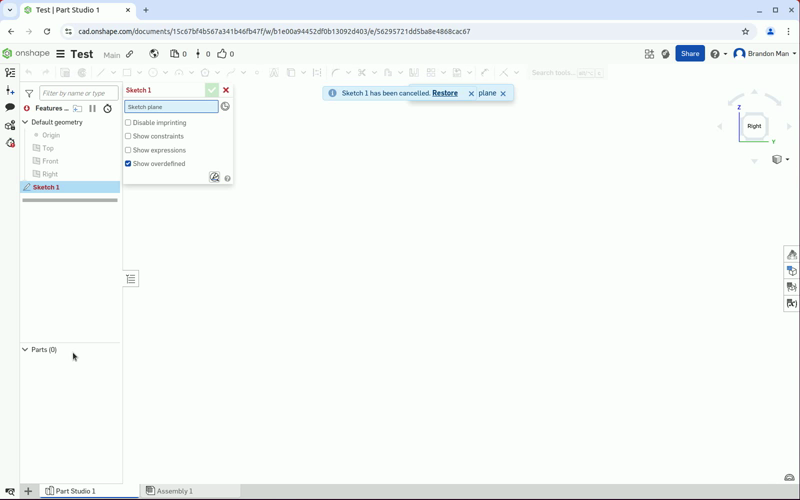
mouse_move(73, 176)
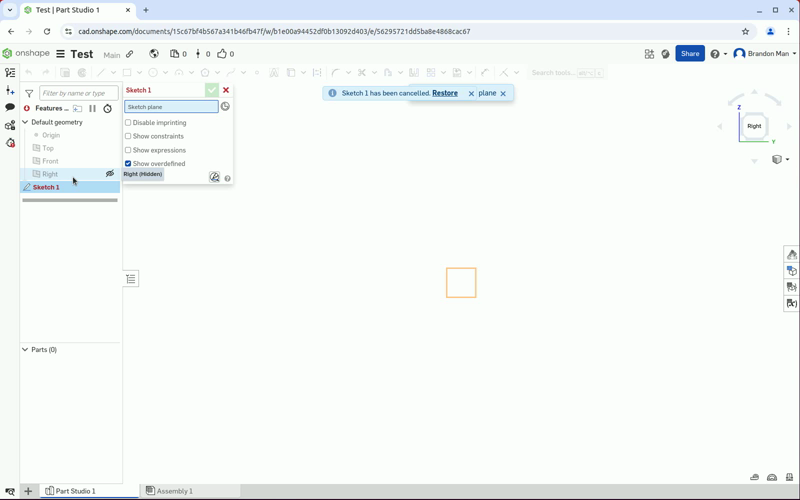
click(73, 176)
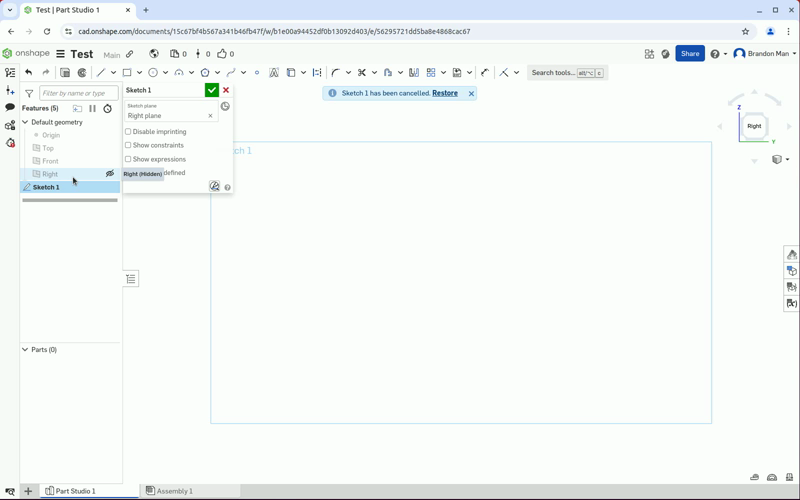
mouse_move(73, 352)
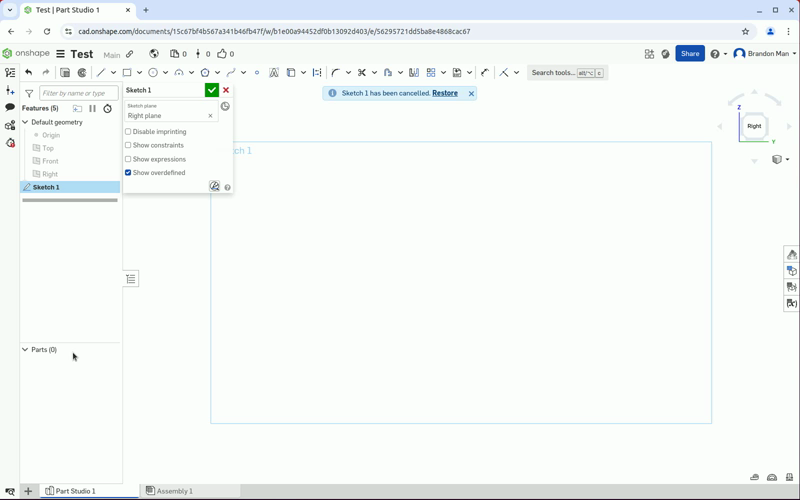
key(y)
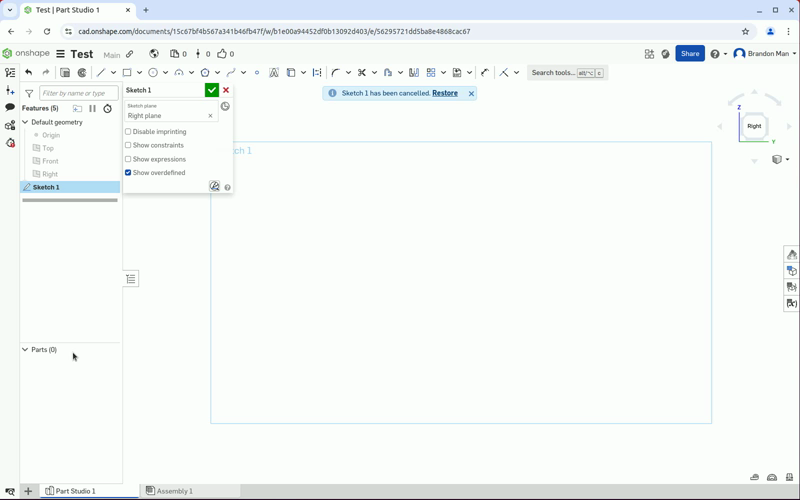
key(l)
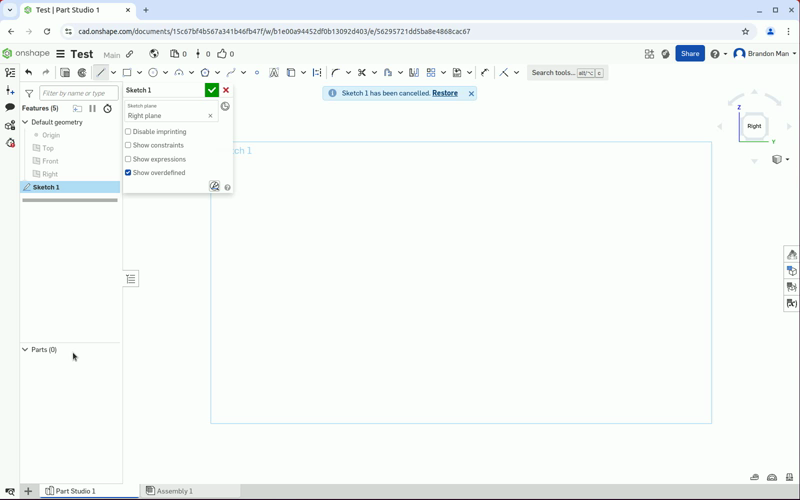
key_down(shift)
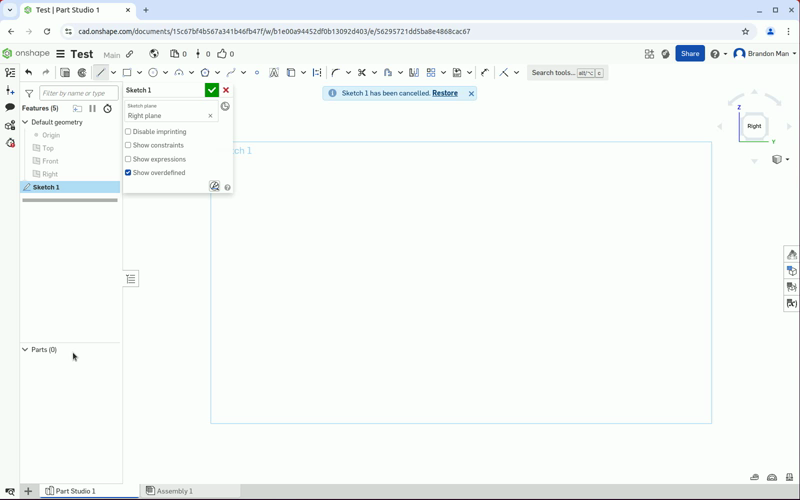
mouse_move(411, 241)
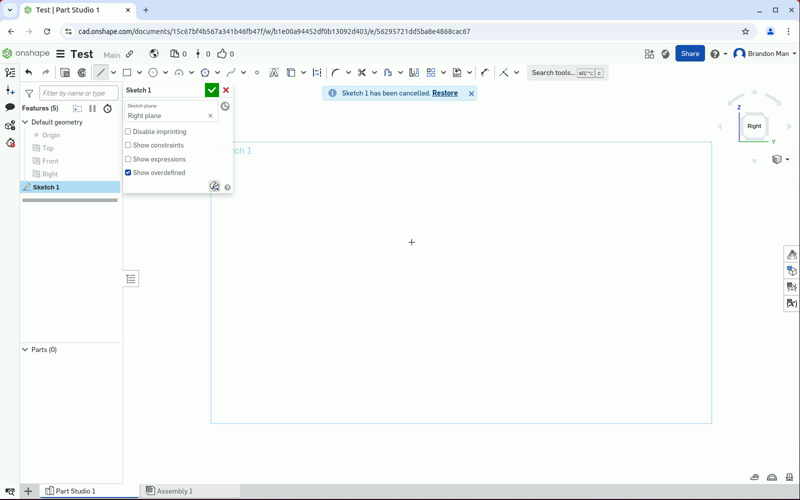
click(411, 241)
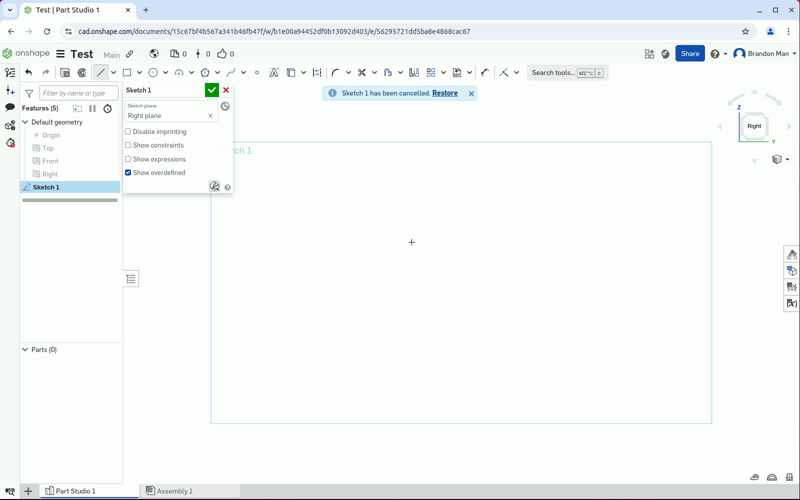
key_up(shift)
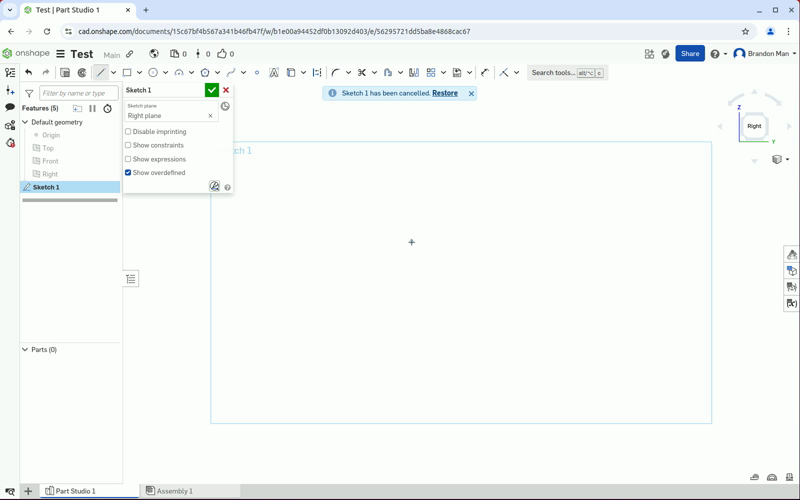
key_down(shift)
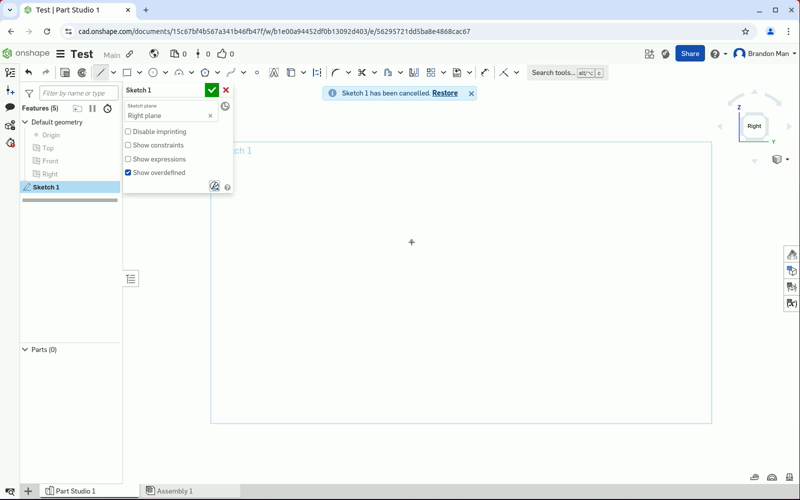
mouse_move(441, 241)
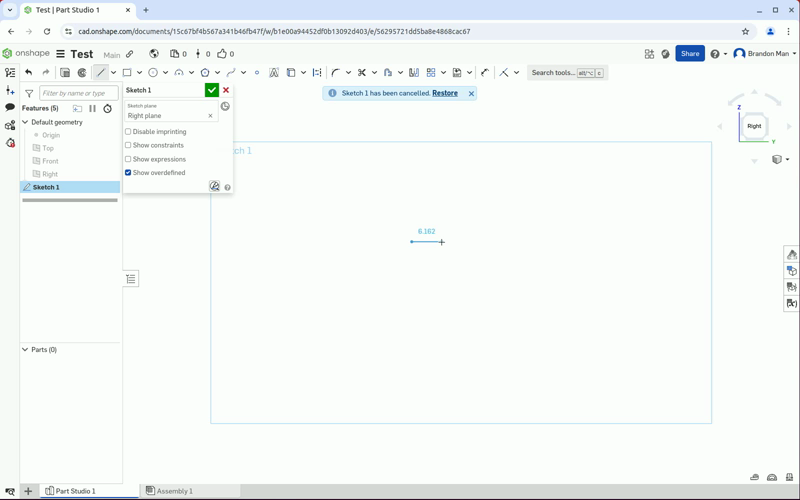
mouse_move(420, 241)
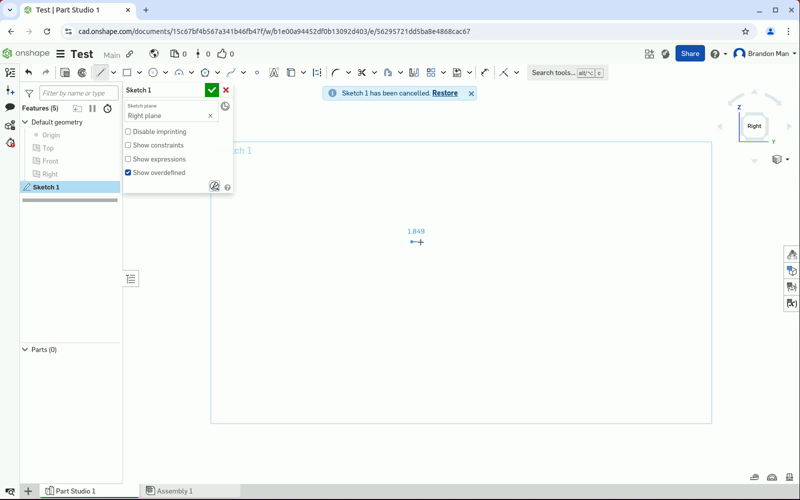
click(420, 241)
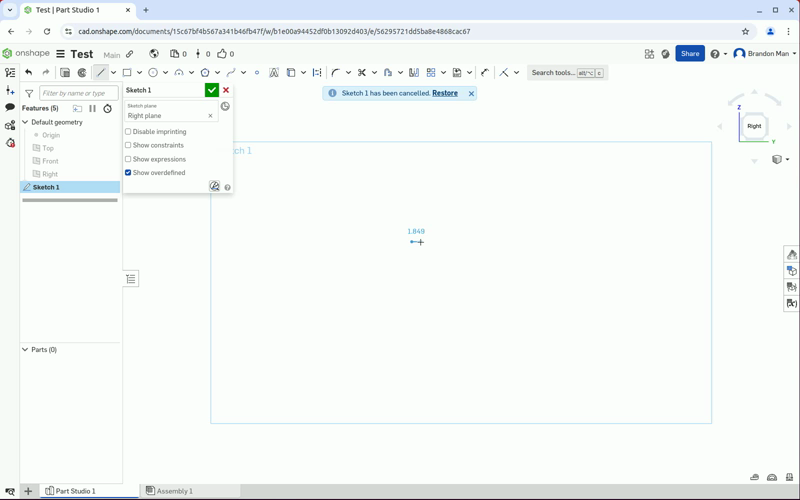
key_up(shift)
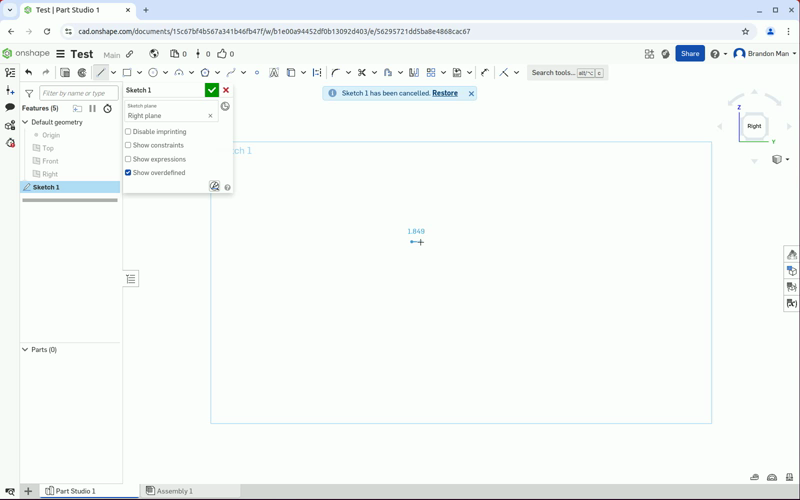
key_down(shift)
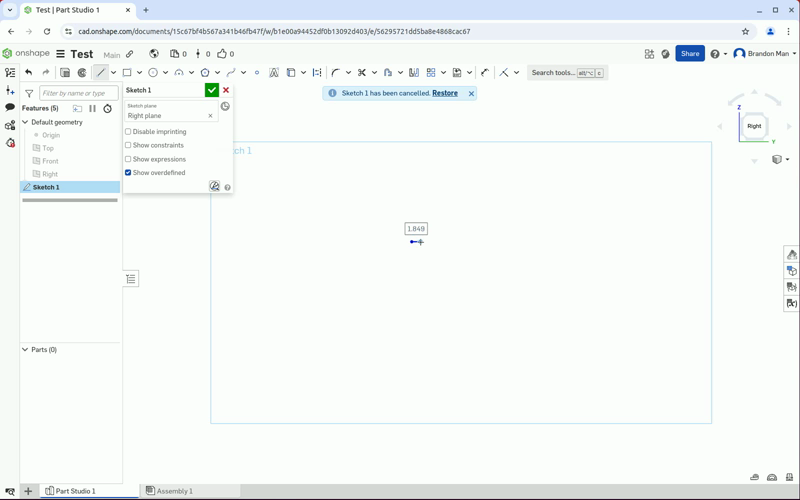
mouse_move(450, 241)
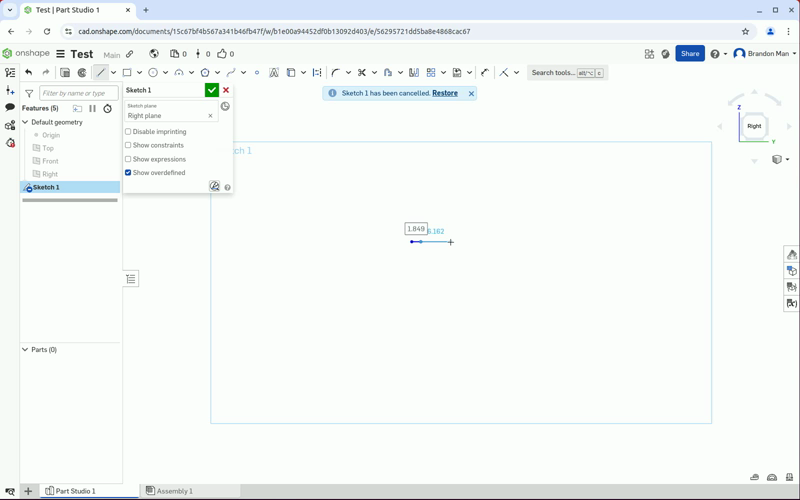
mouse_move(429, 201)
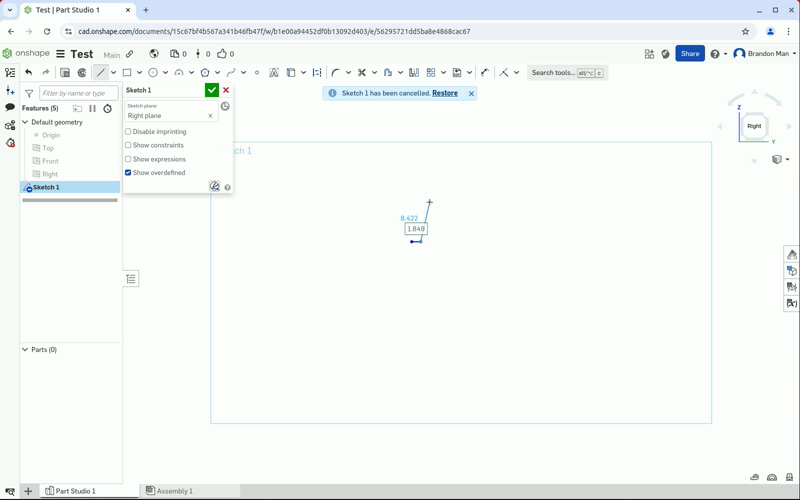
click(429, 201)
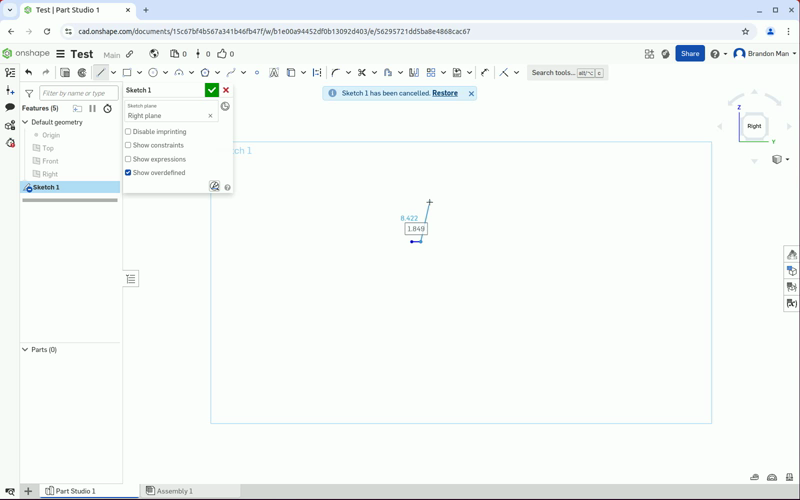
key_up(shift)
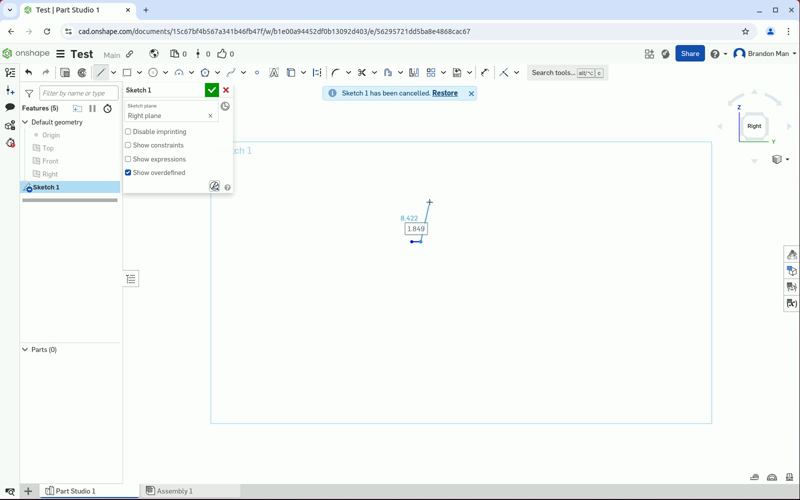
key_down(shift)
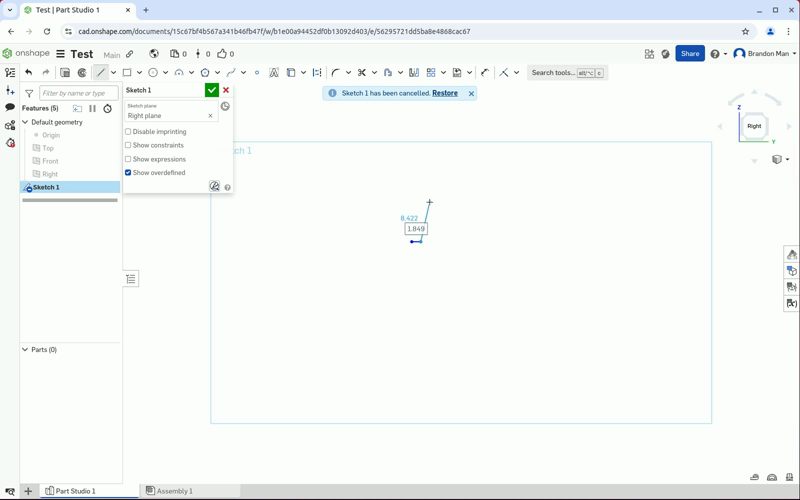
mouse_move(459, 201)
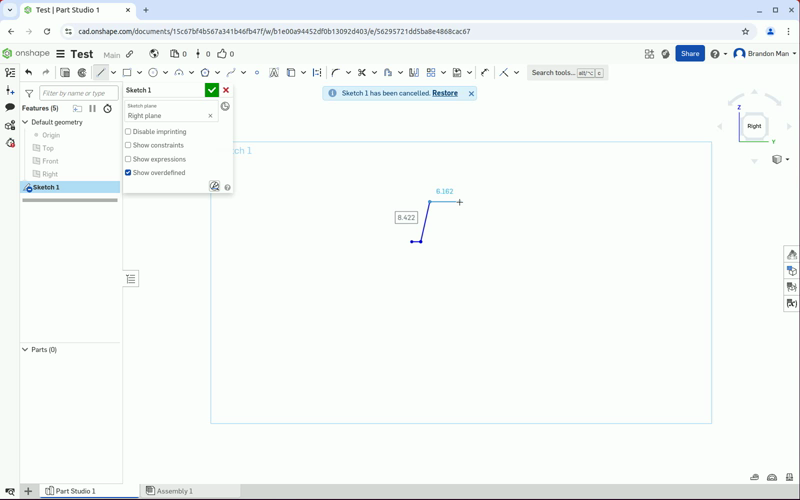
mouse_move(429, 192)
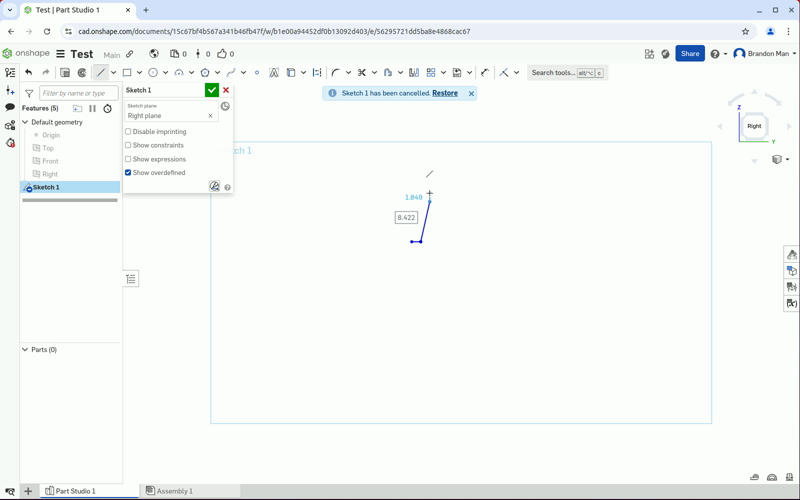
click(429, 192)
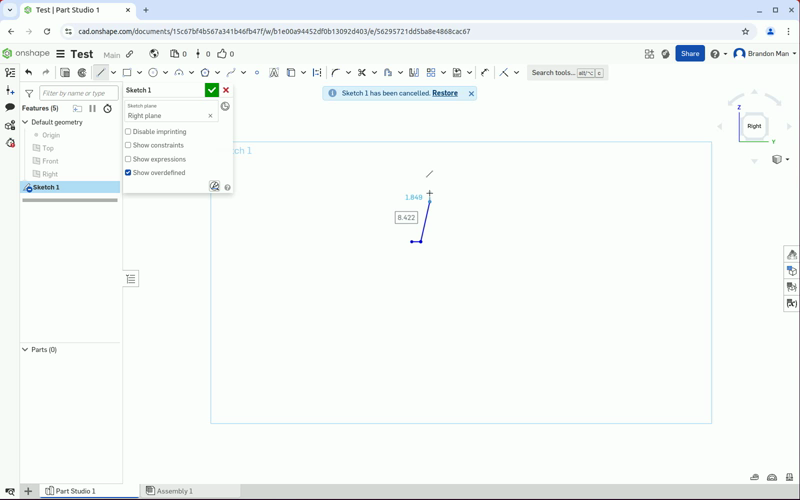
key_up(shift)
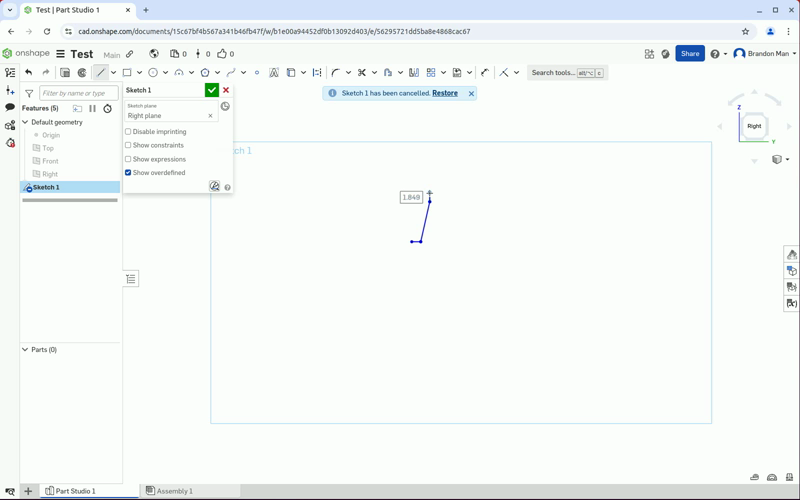
key_down(shift)
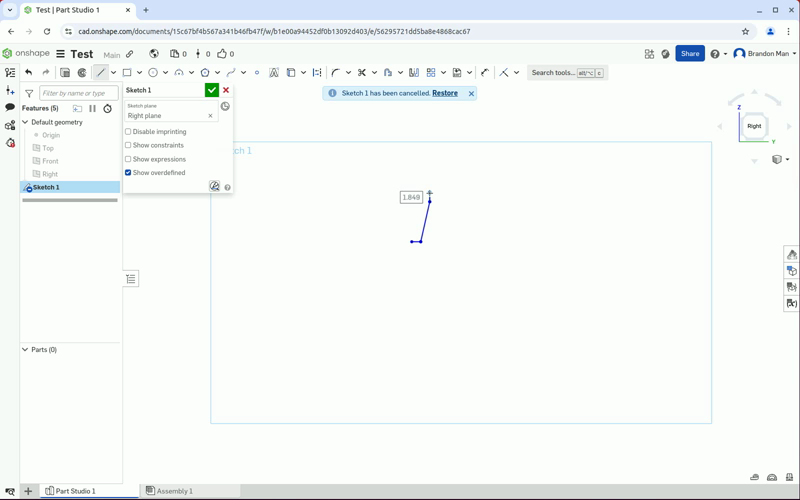
mouse_move(459, 192)
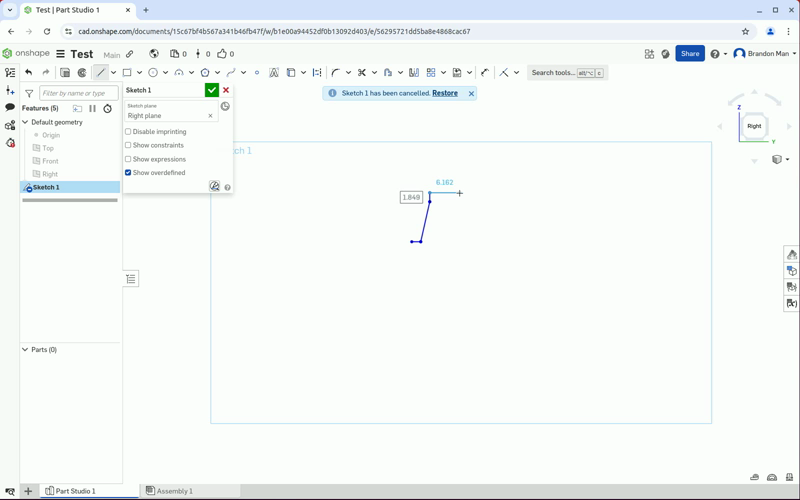
mouse_move(443, 192)
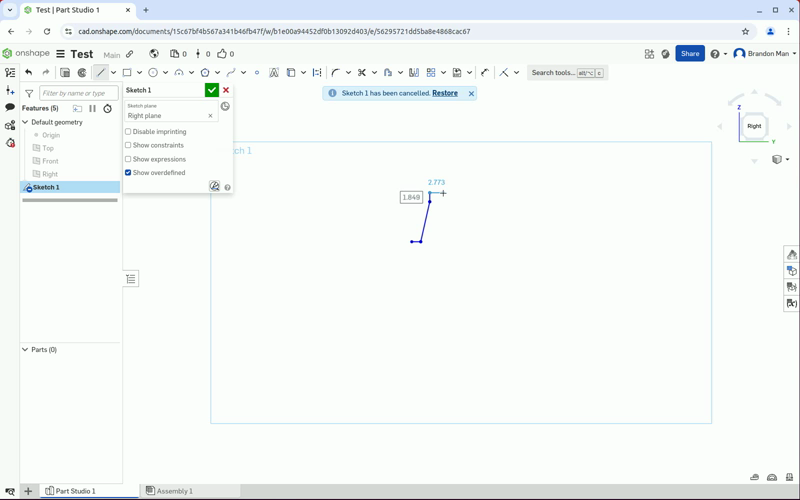
click(443, 192)
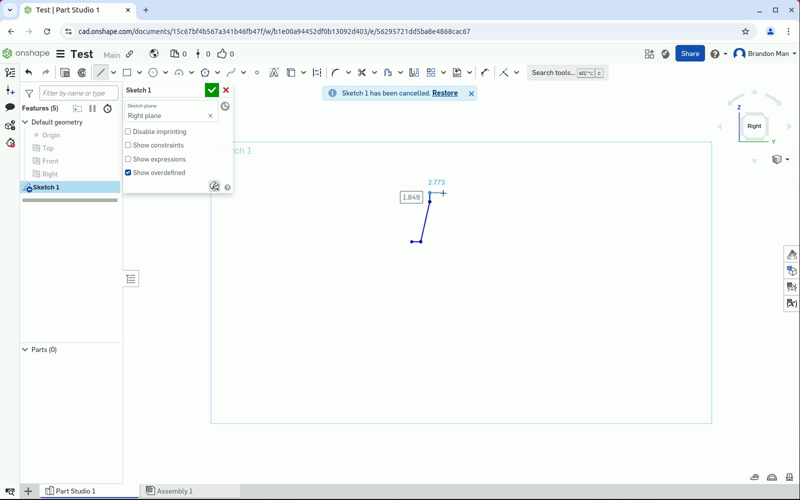
key_up(shift)
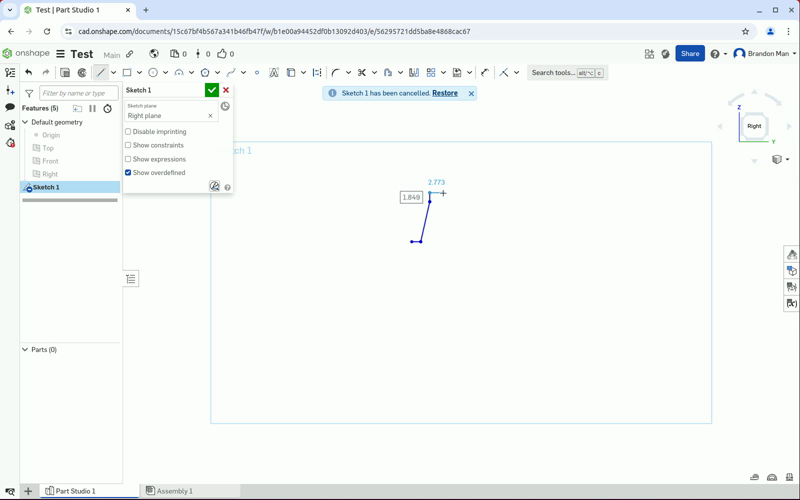
key_down(shift)
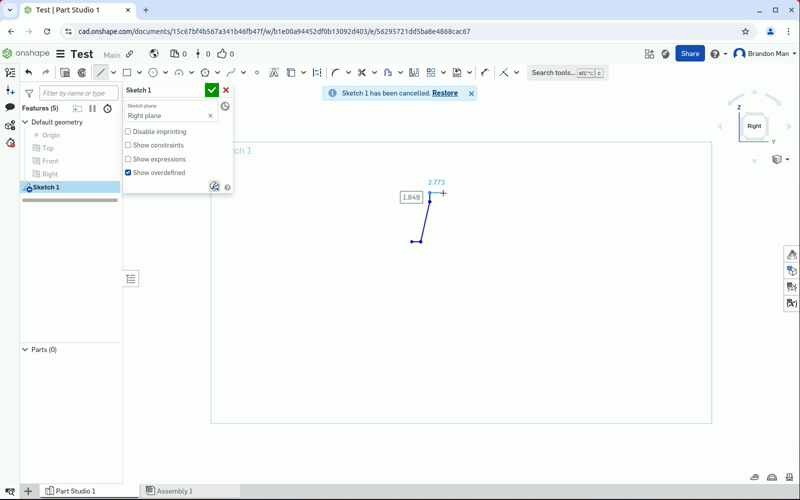
mouse_move(473, 192)
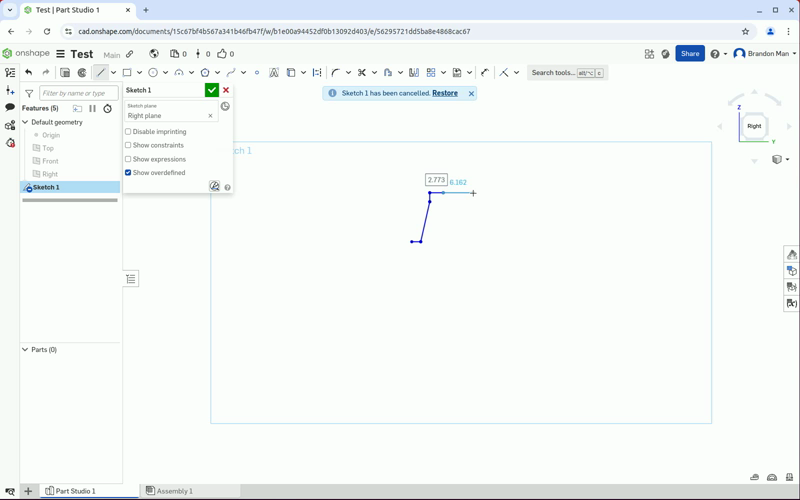
mouse_move(443, 186)
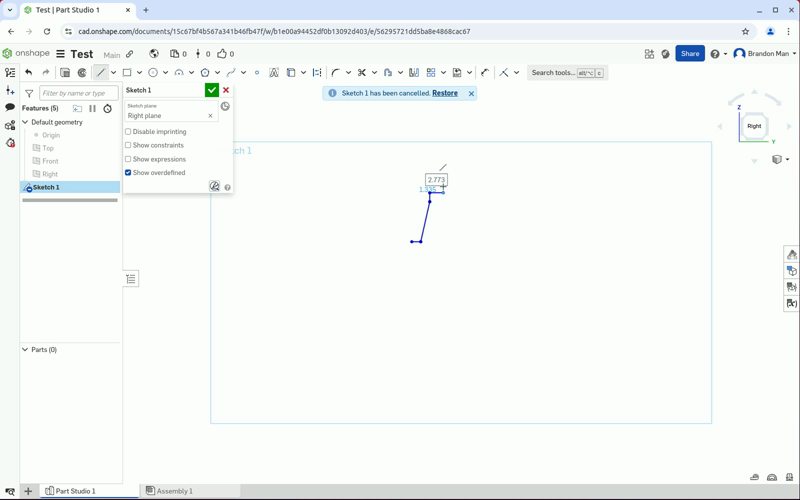
scroll(6)
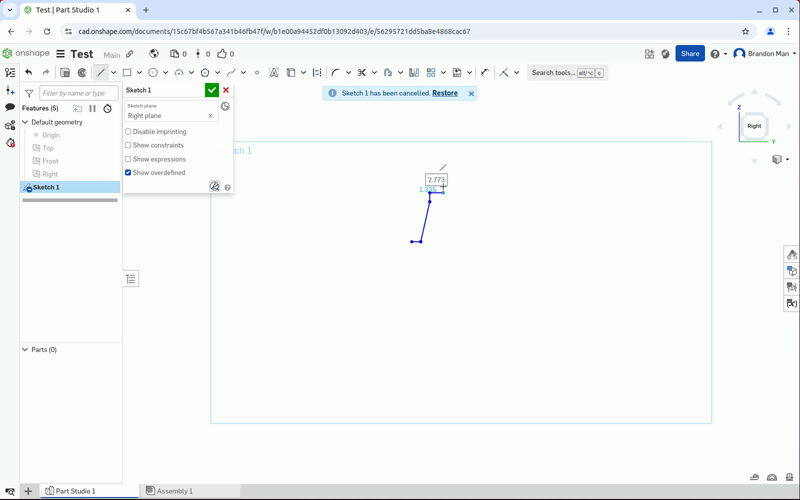
scroll(6)
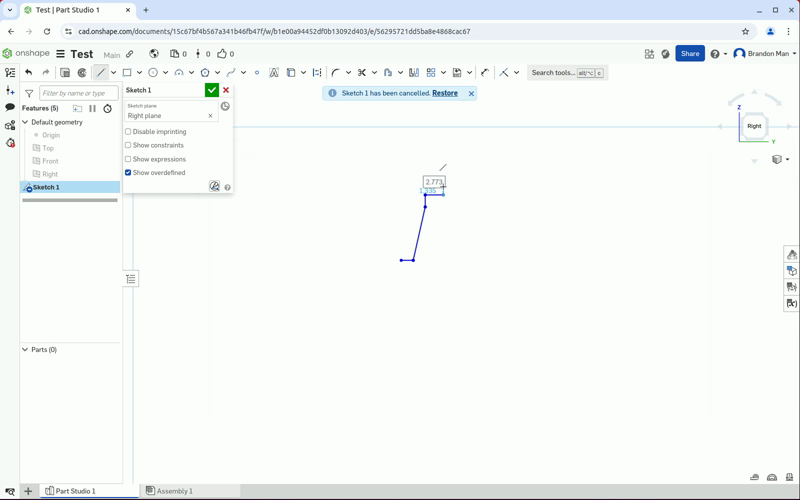
scroll(6)
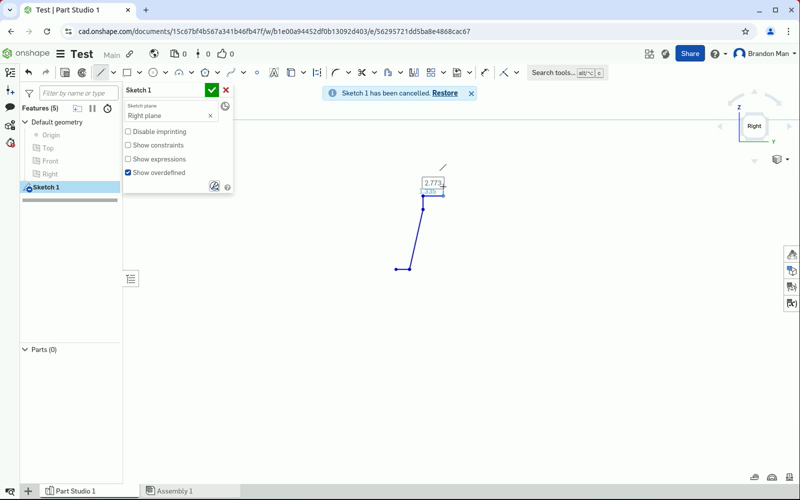
scroll(6)
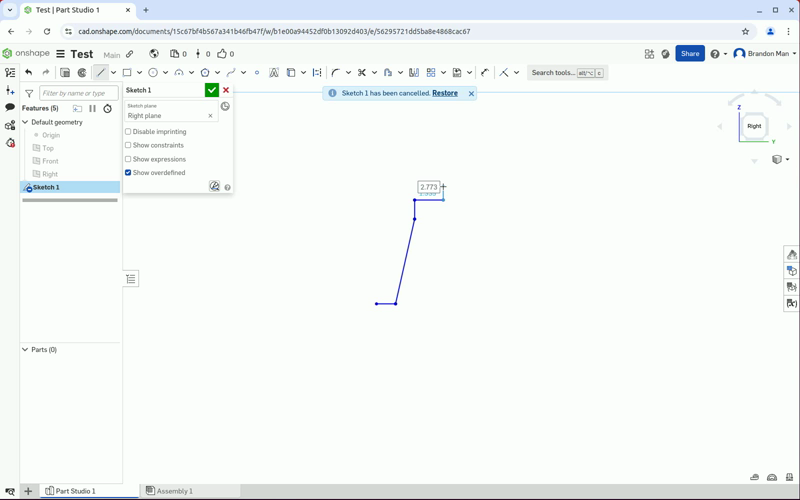
scroll(6)
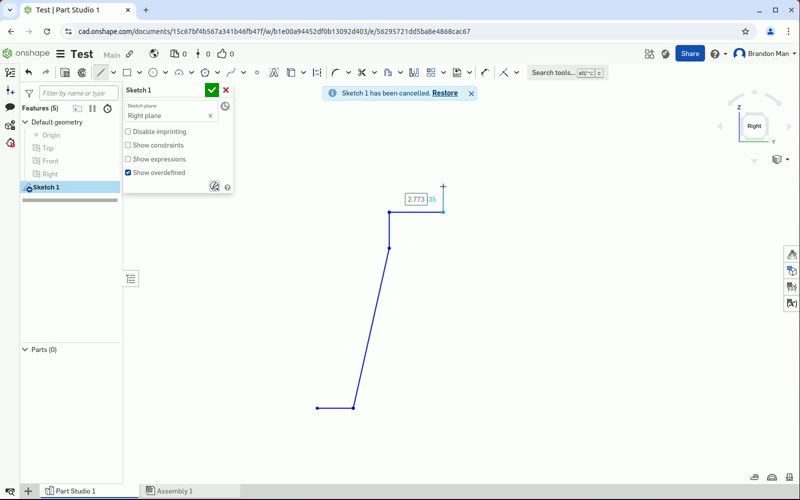
scroll(6)
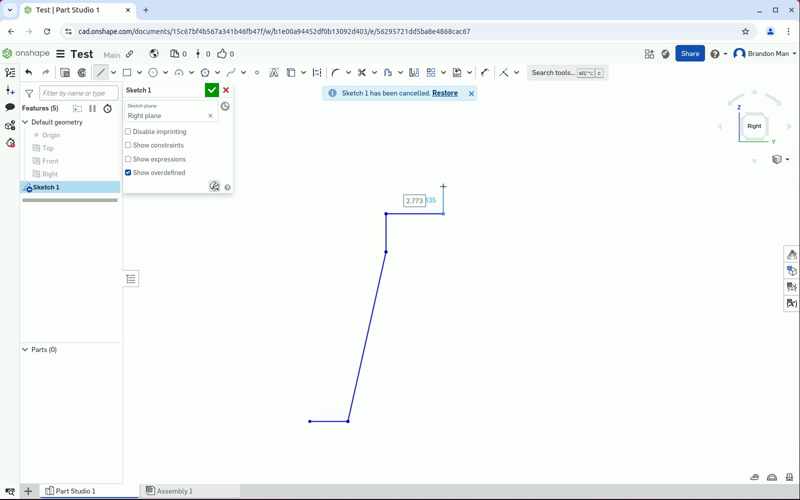
scroll(6)
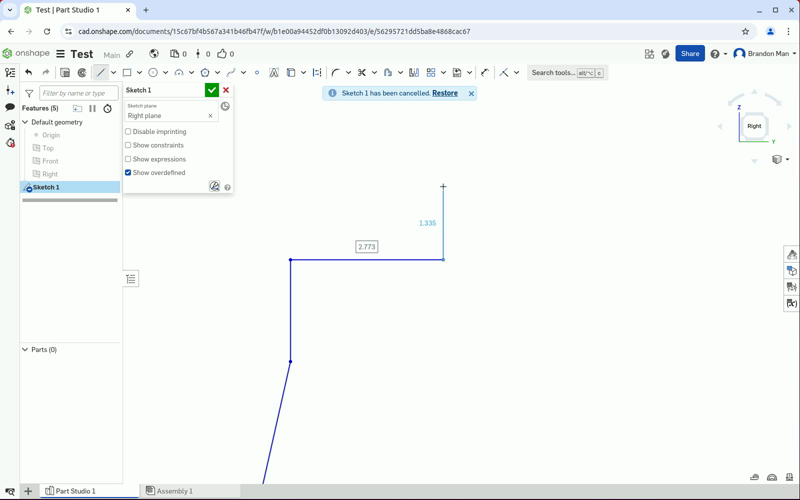
click(443, 186)
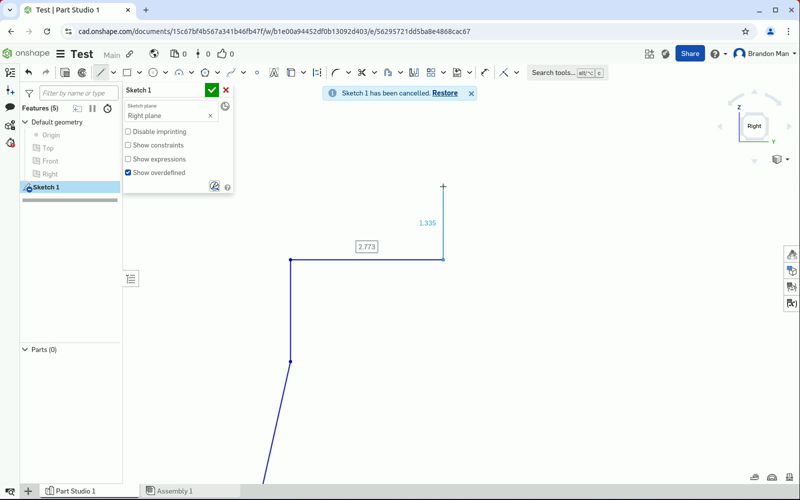
scroll(-6)
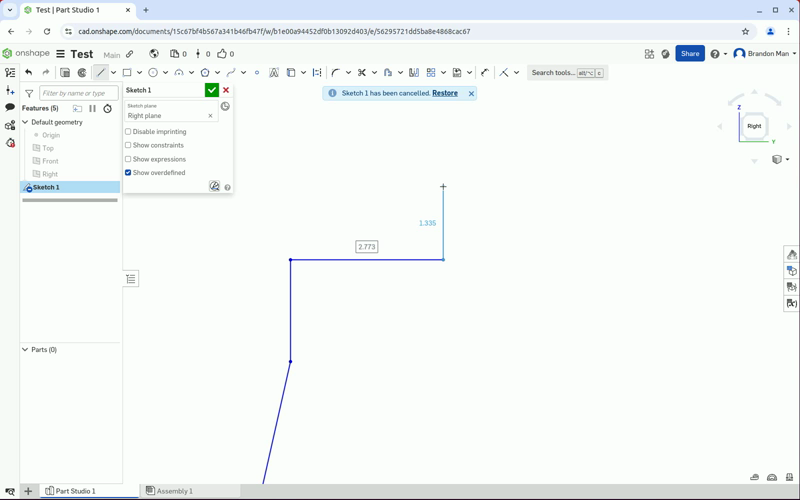
scroll(-6)
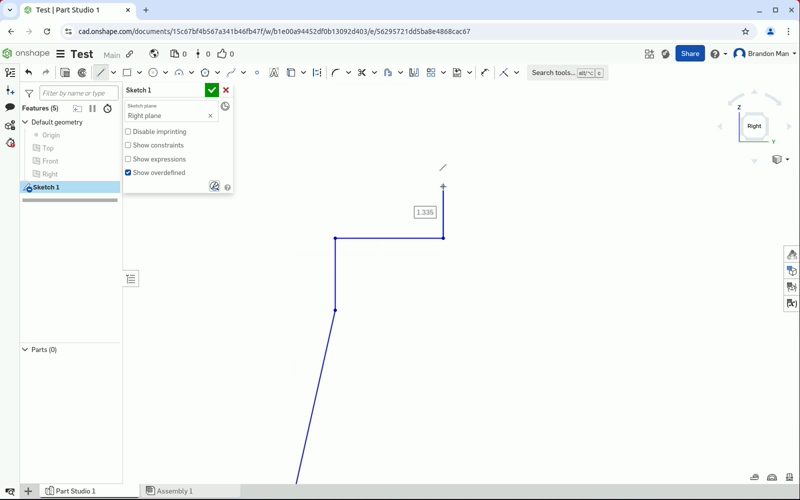
scroll(-6)
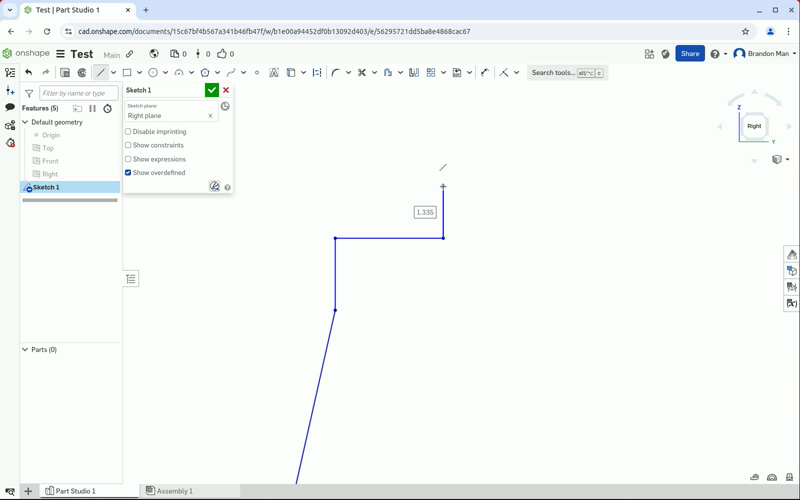
scroll(-6)
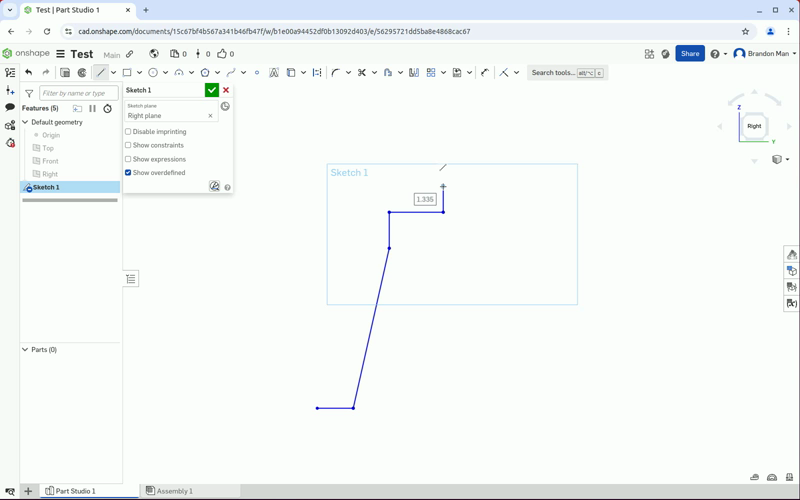
scroll(-6)
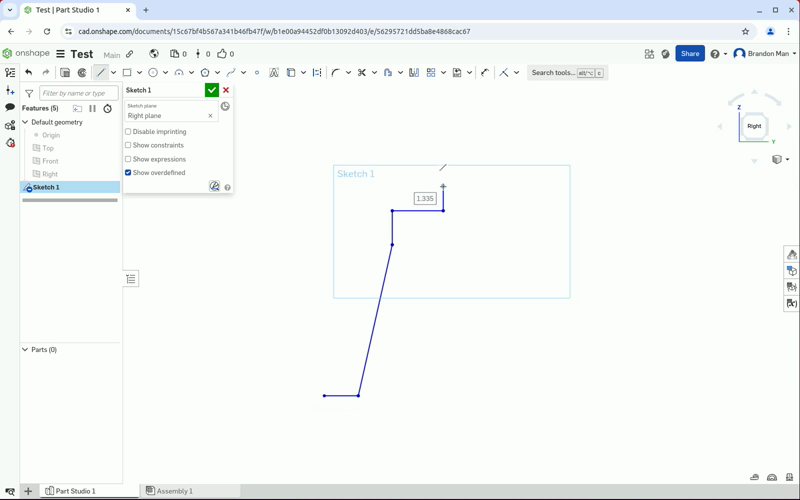
scroll(-6)
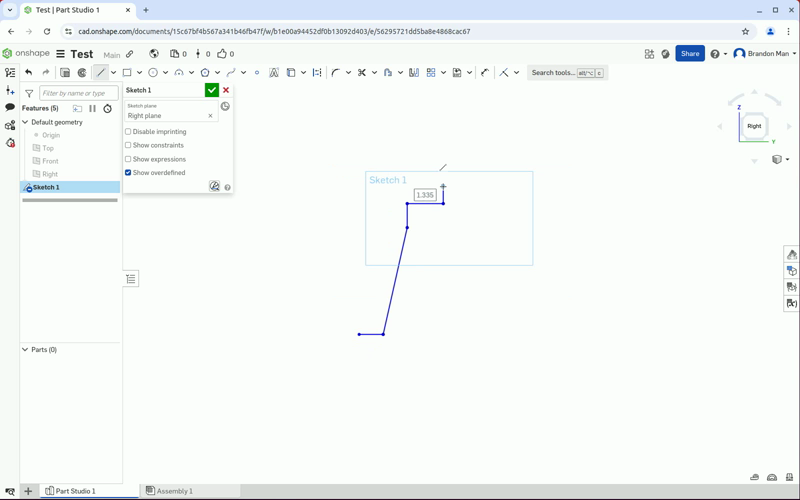
scroll(-6)
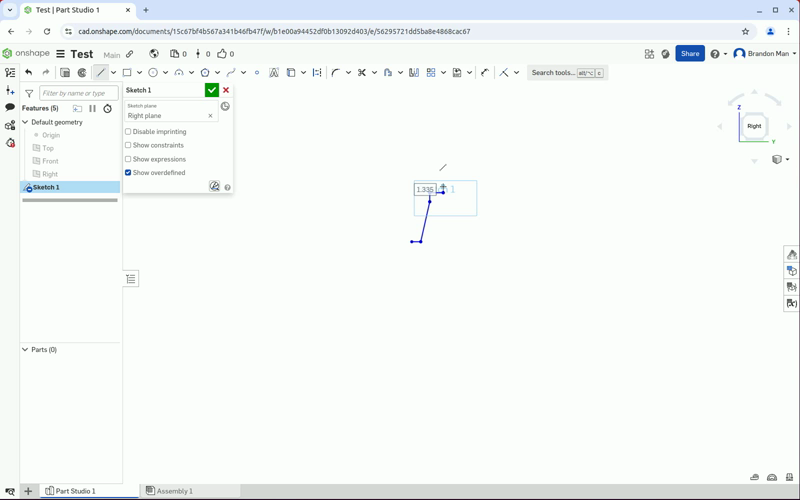
key_up(shift)
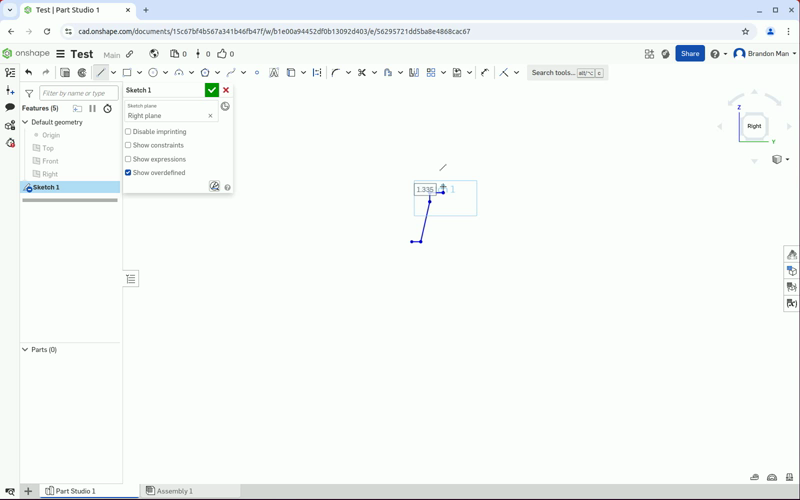
key_down(shift)
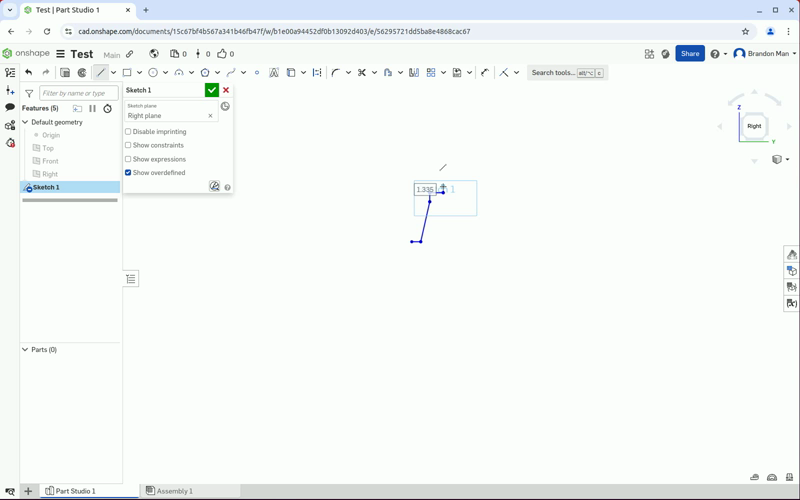
mouse_move(473, 186)
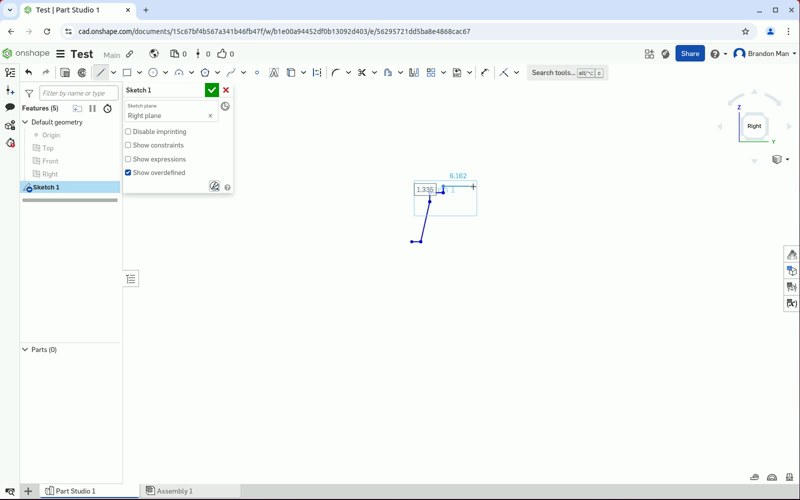
mouse_move(434, 186)
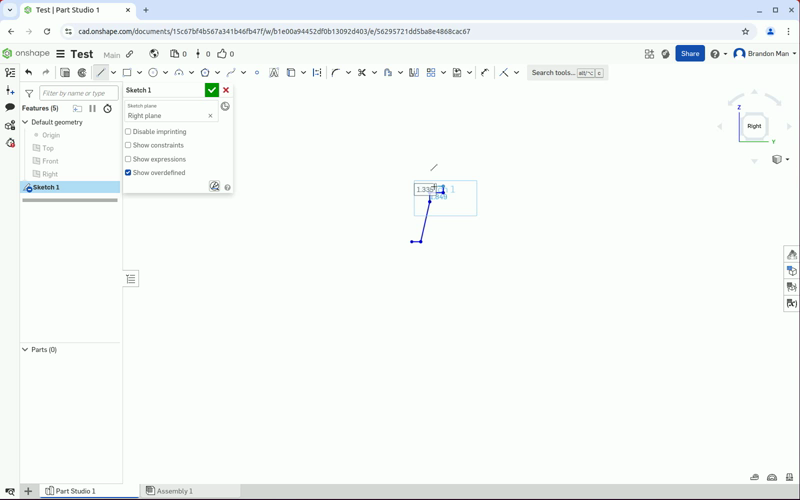
click(434, 186)
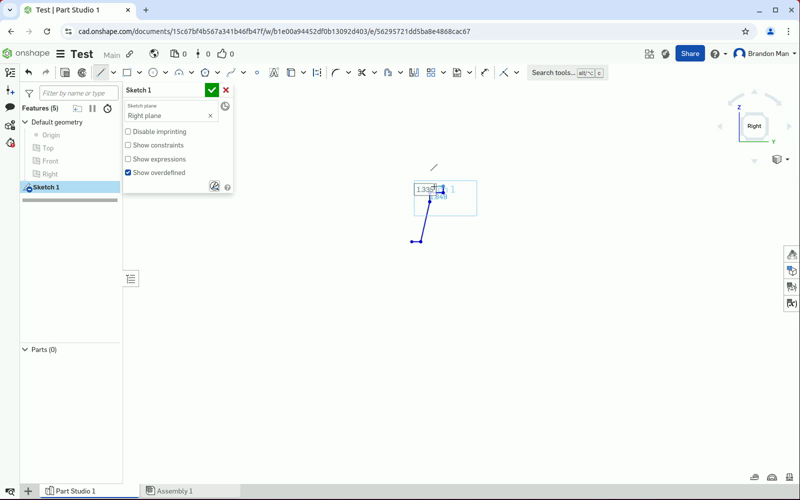
key_up(shift)
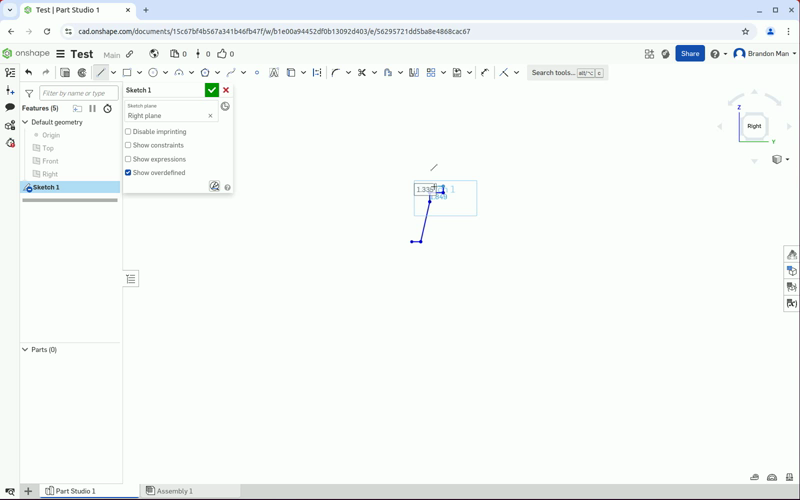
key_down(shift)
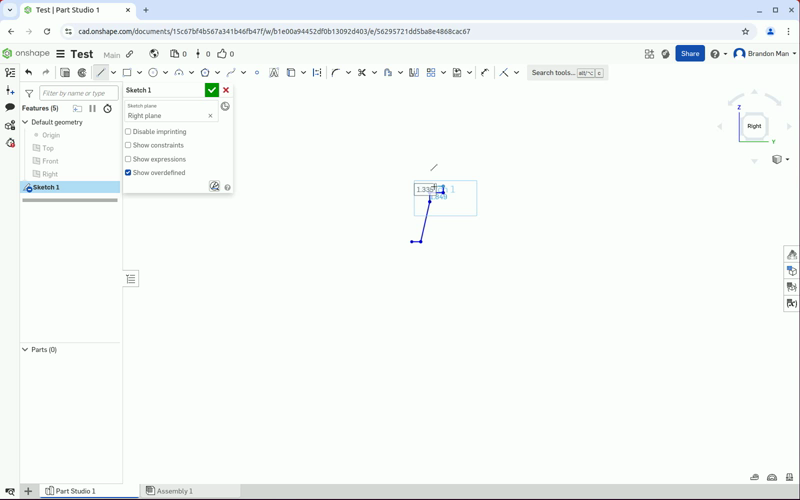
mouse_move(464, 186)
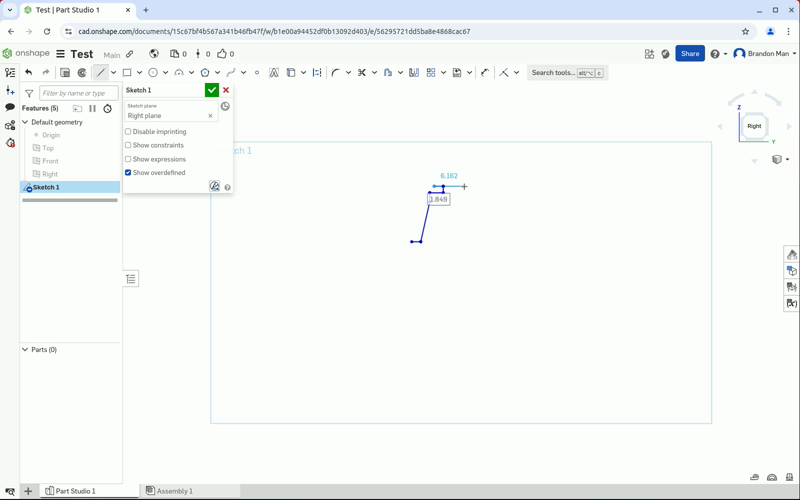
mouse_move(434, 177)
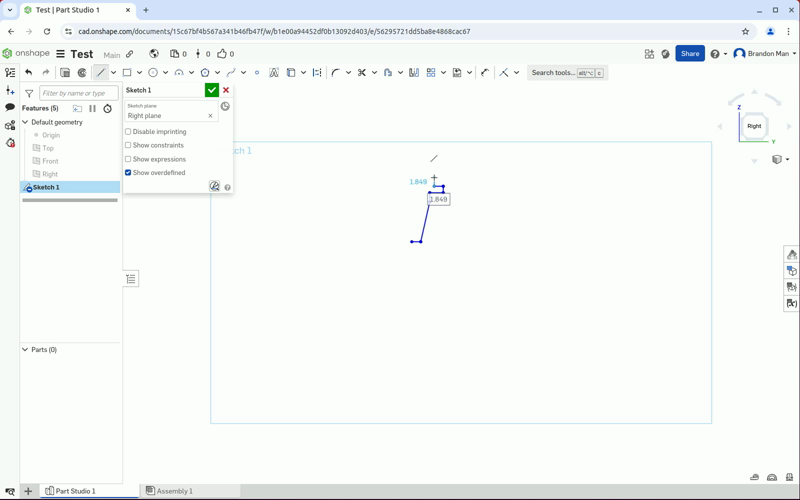
click(434, 177)
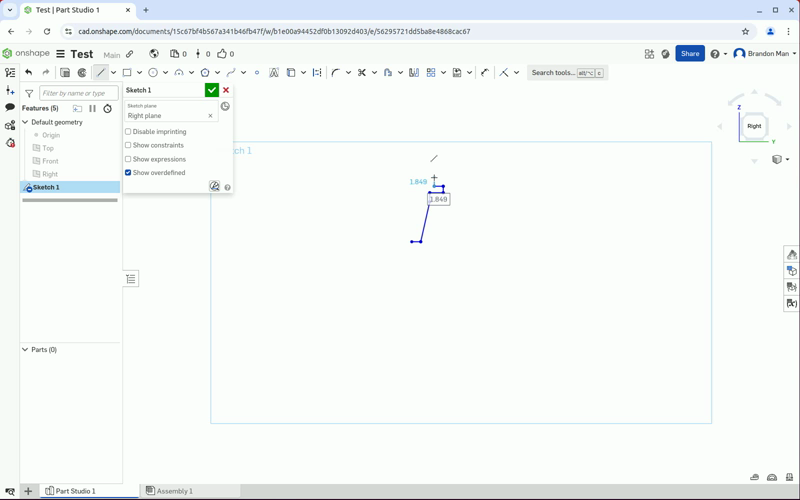
key_up(shift)
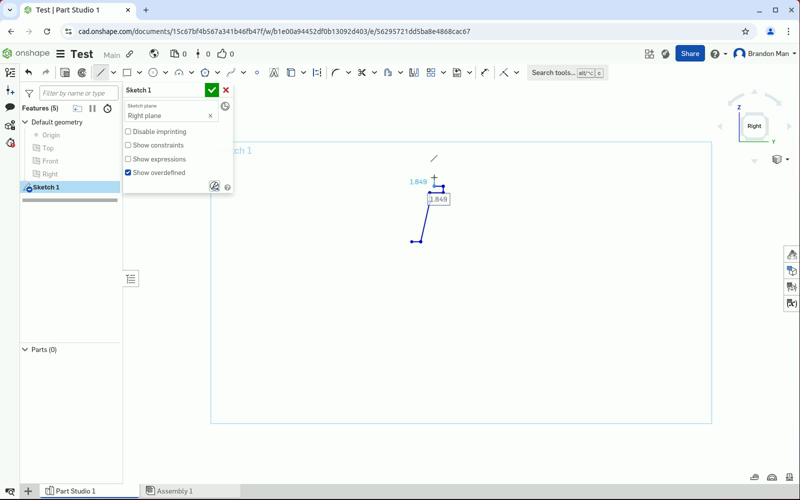
key_down(shift)
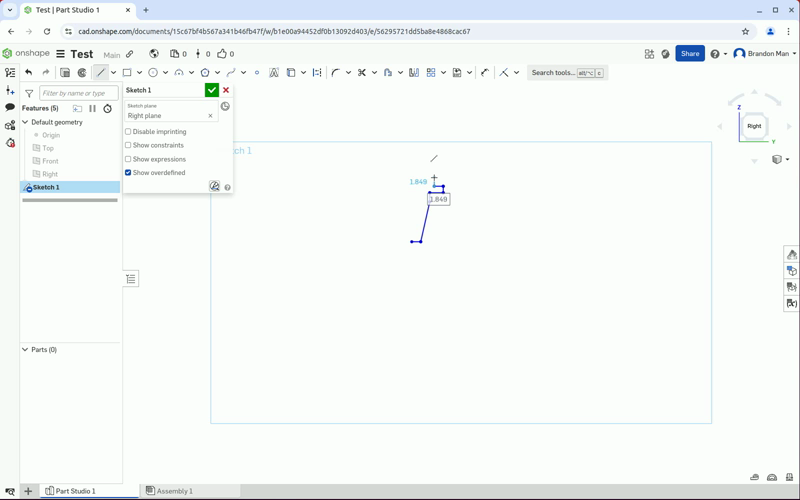
mouse_move(464, 177)
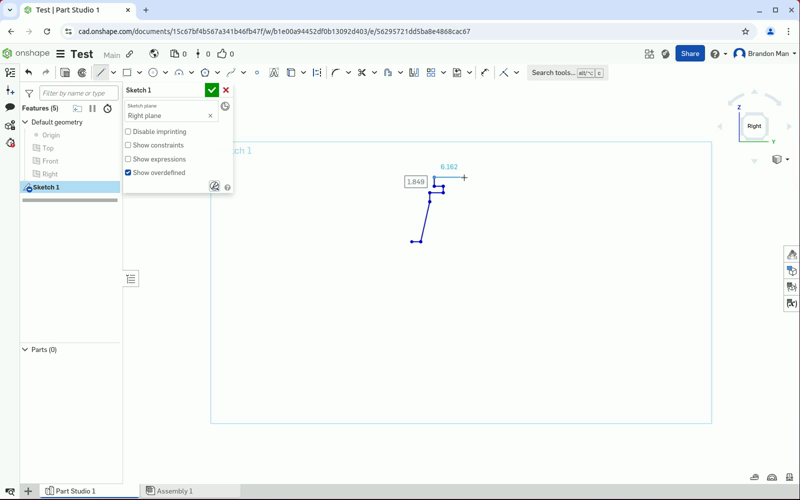
mouse_move(443, 177)
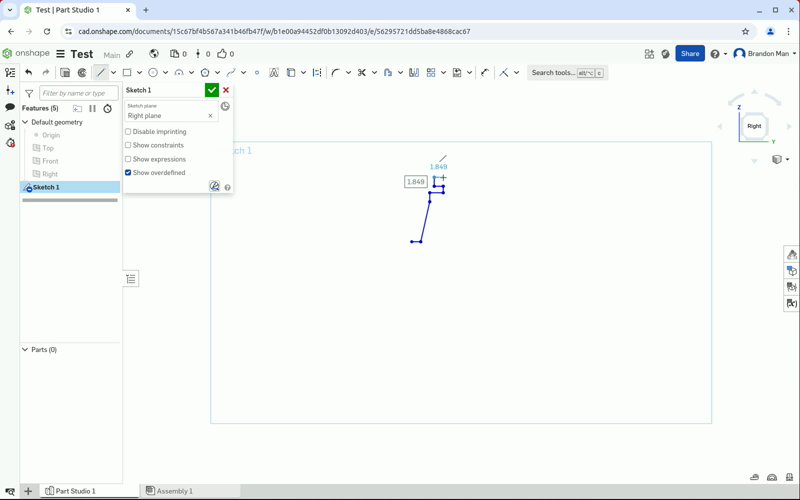
click(443, 177)
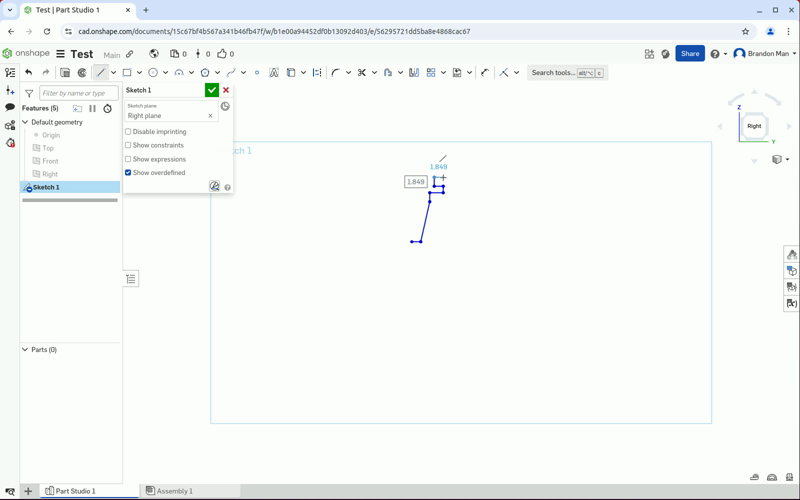
key_up(shift)
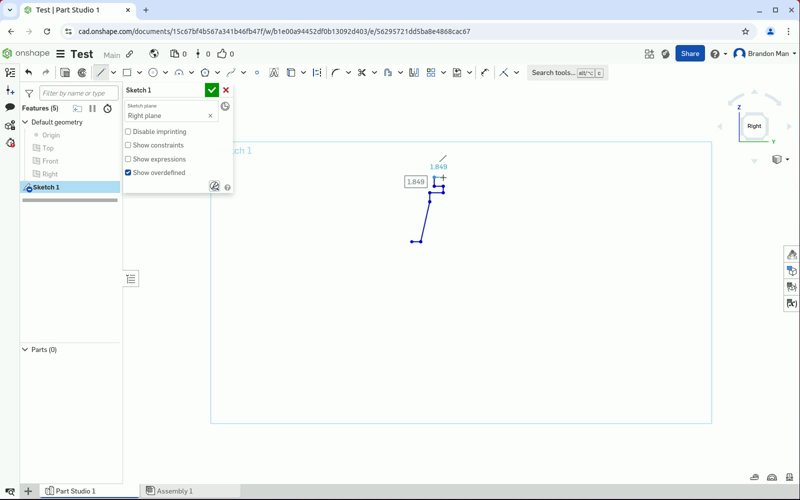
key_down(shift)
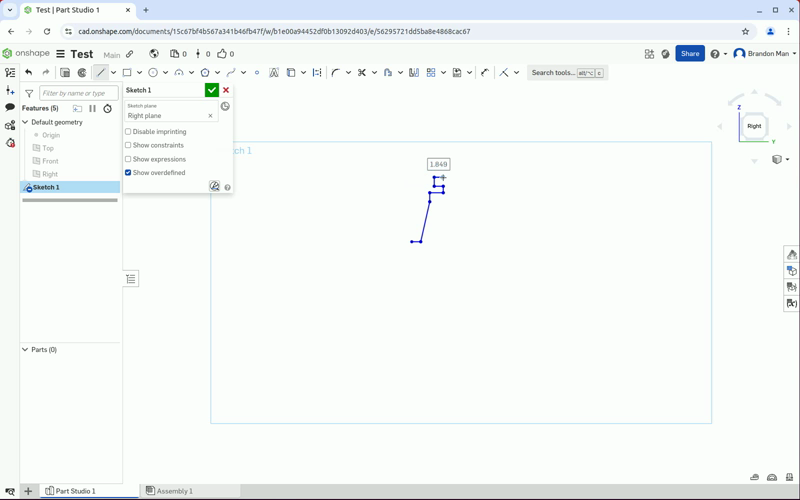
mouse_move(473, 177)
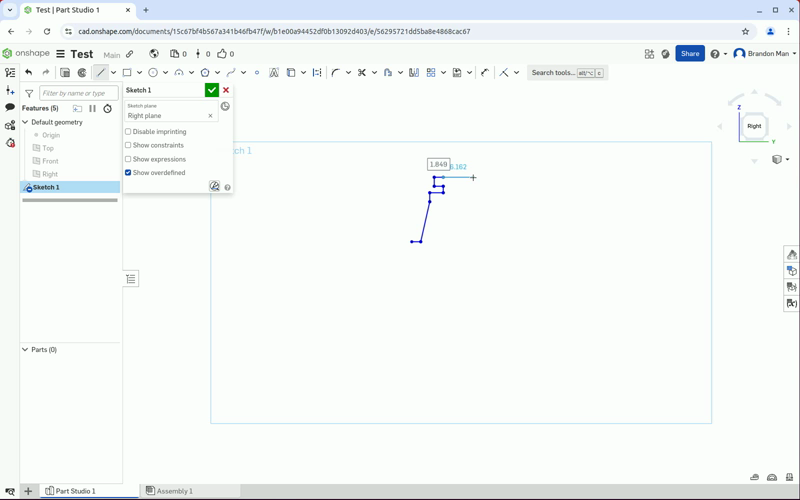
mouse_move(443, 170)
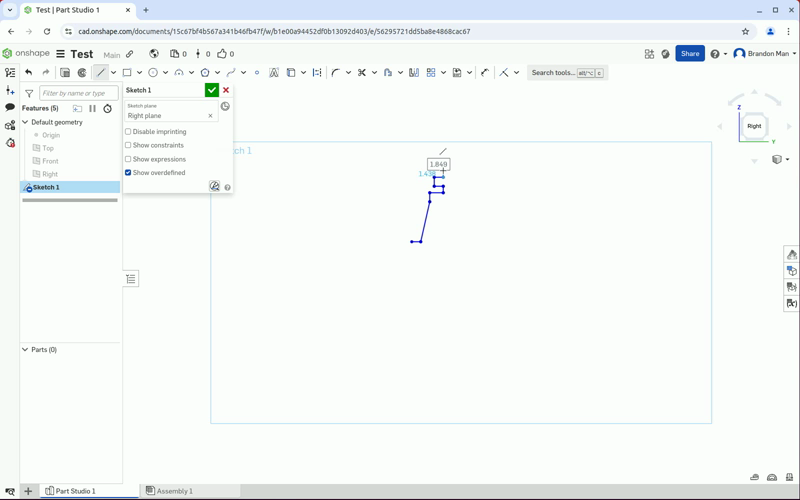
scroll(6)
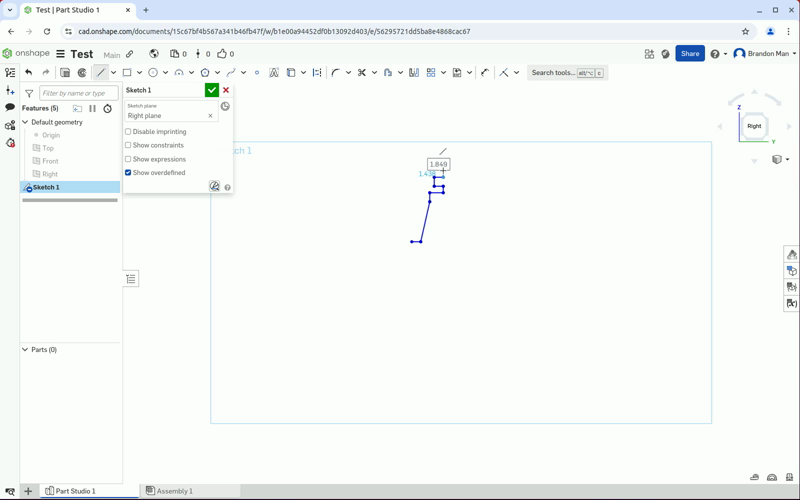
scroll(6)
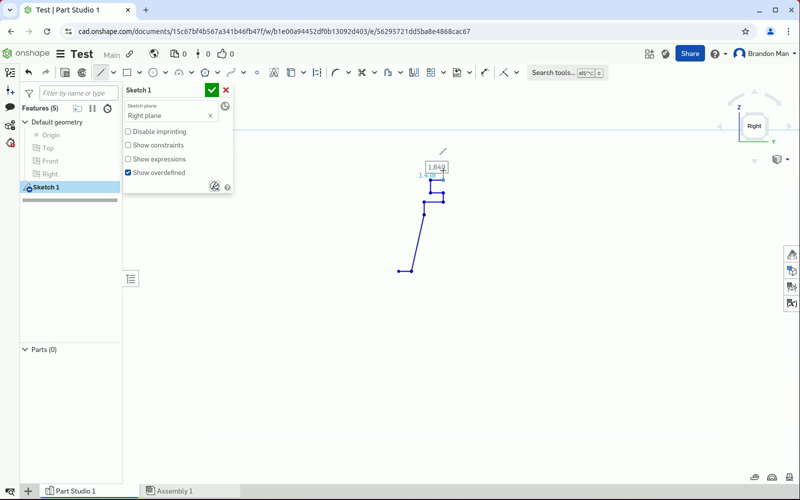
scroll(6)
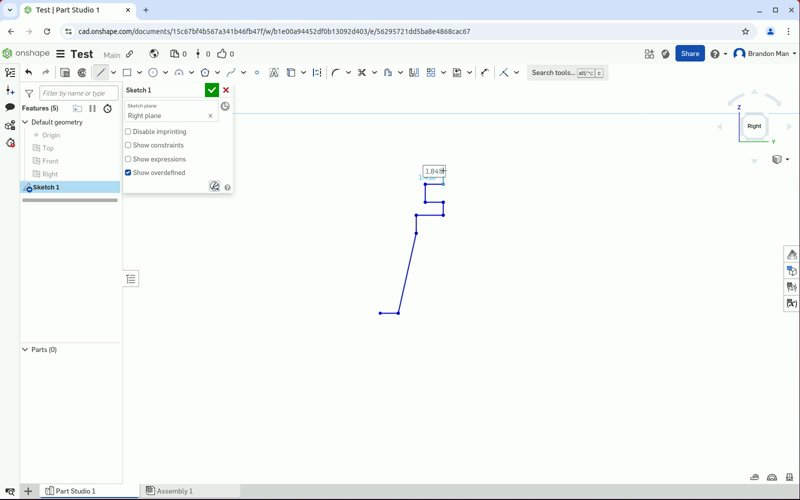
scroll(6)
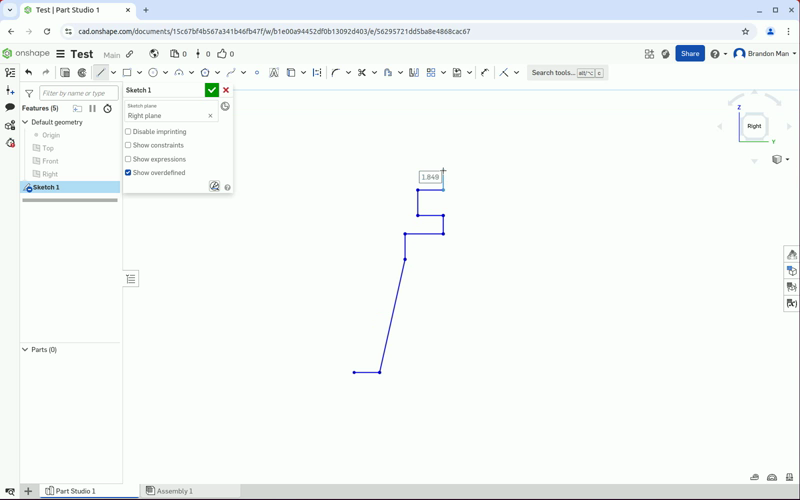
scroll(6)
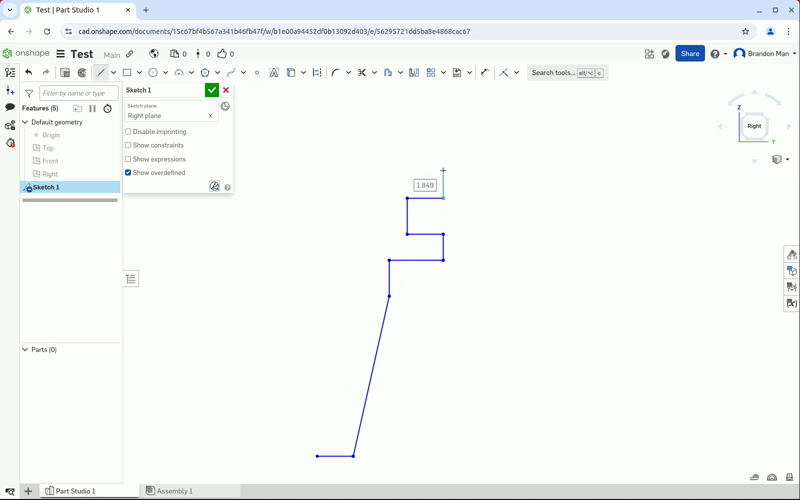
scroll(6)
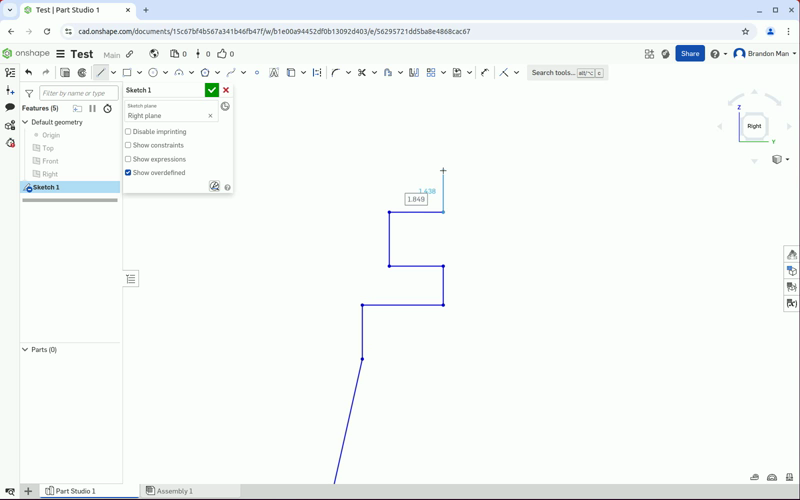
scroll(6)
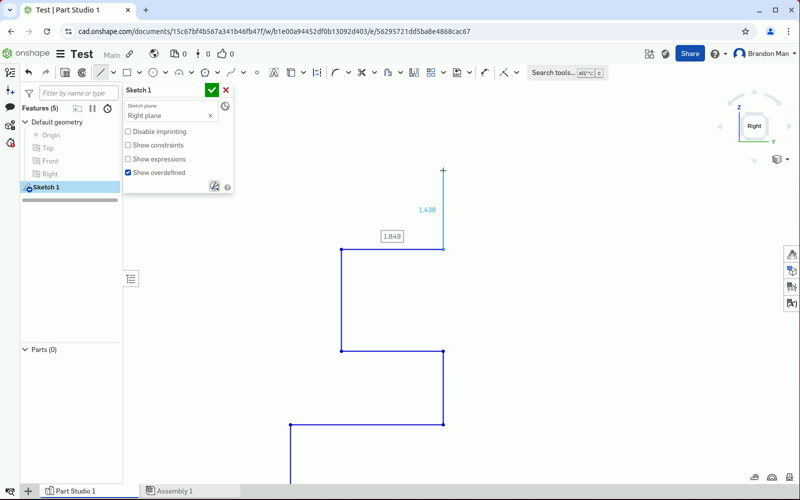
click(443, 170)
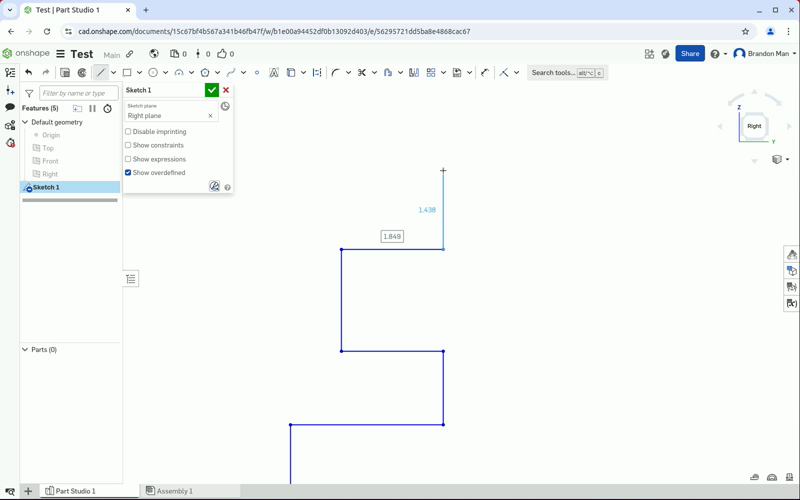
scroll(-6)
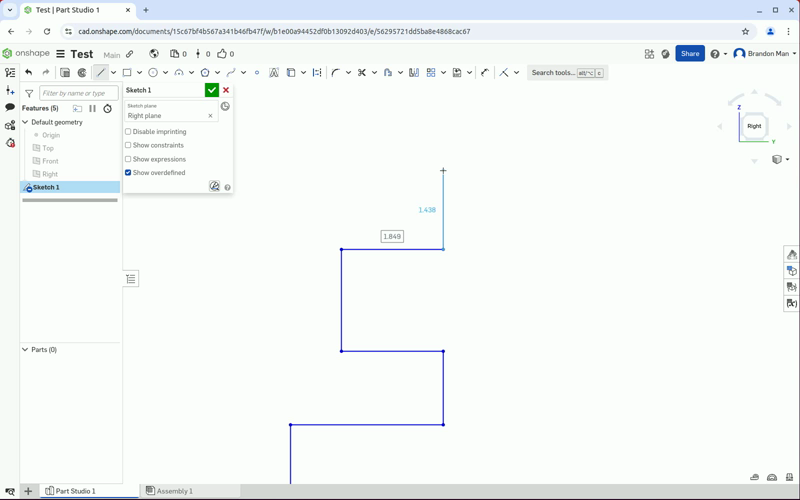
scroll(-6)
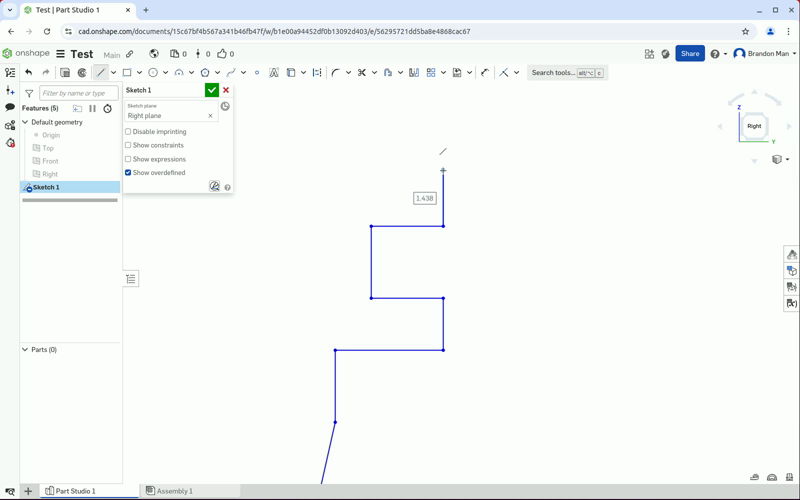
scroll(-6)
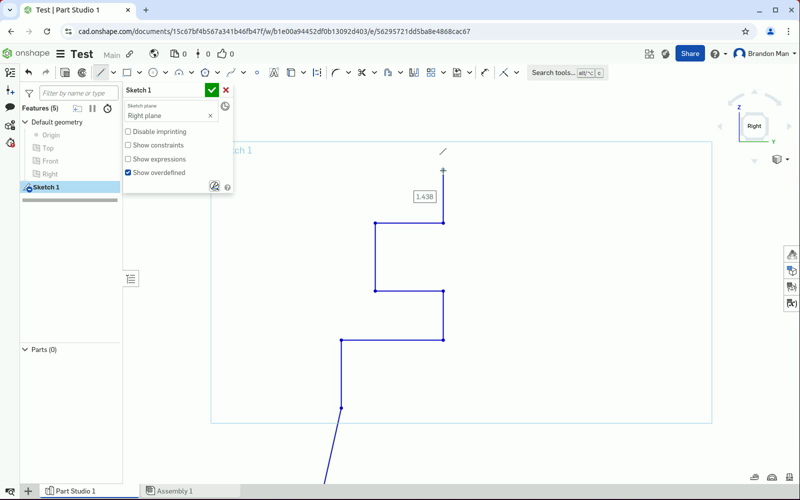
scroll(-6)
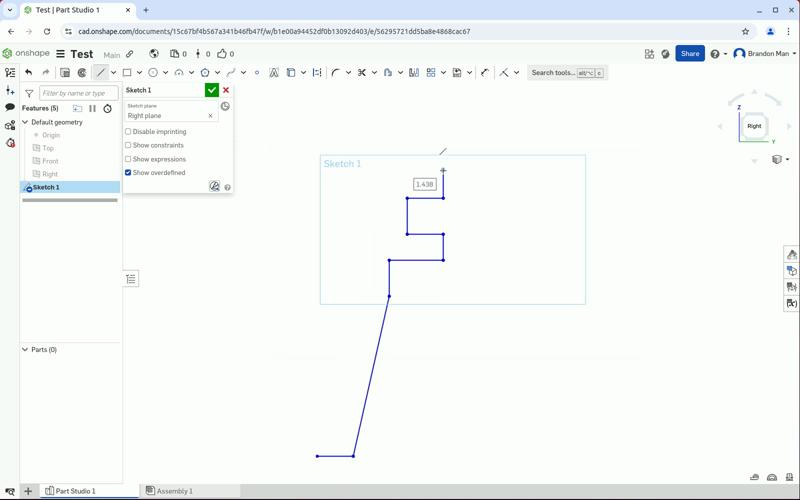
scroll(-6)
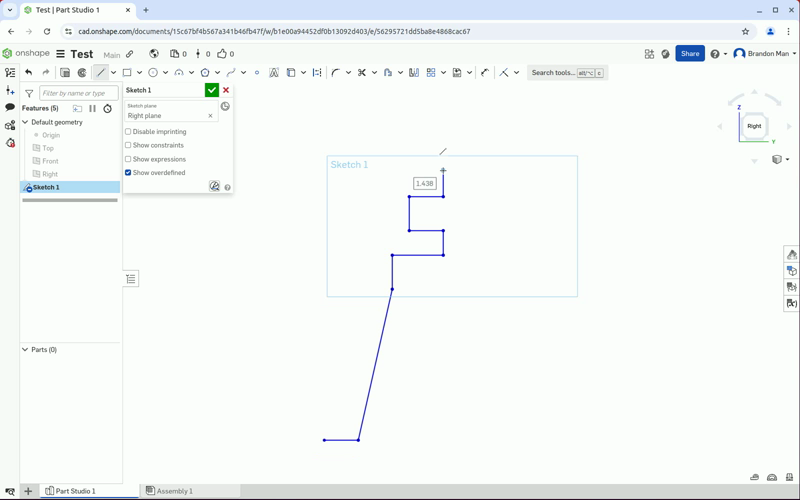
scroll(-6)
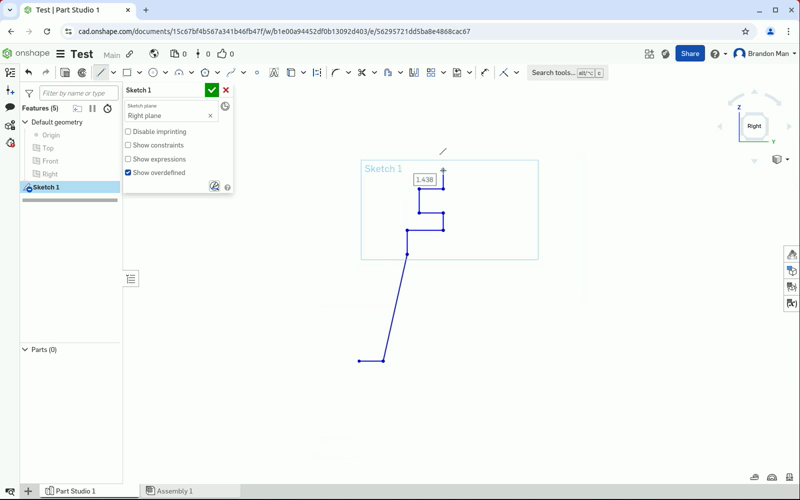
scroll(-6)
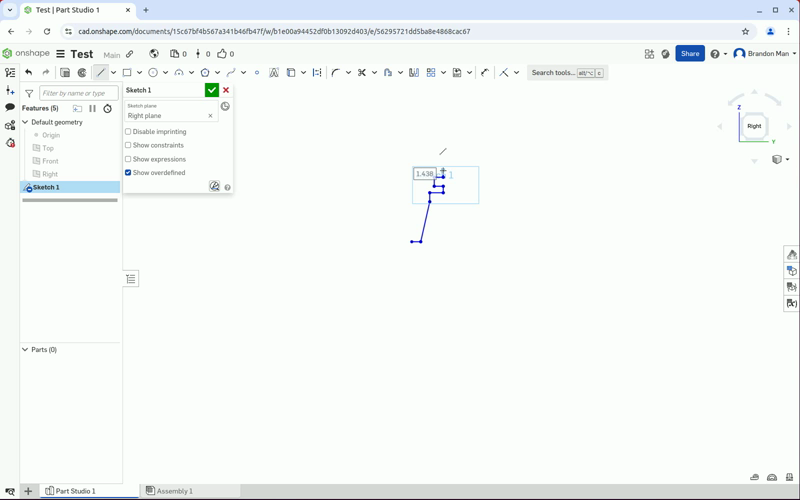
key_up(shift)
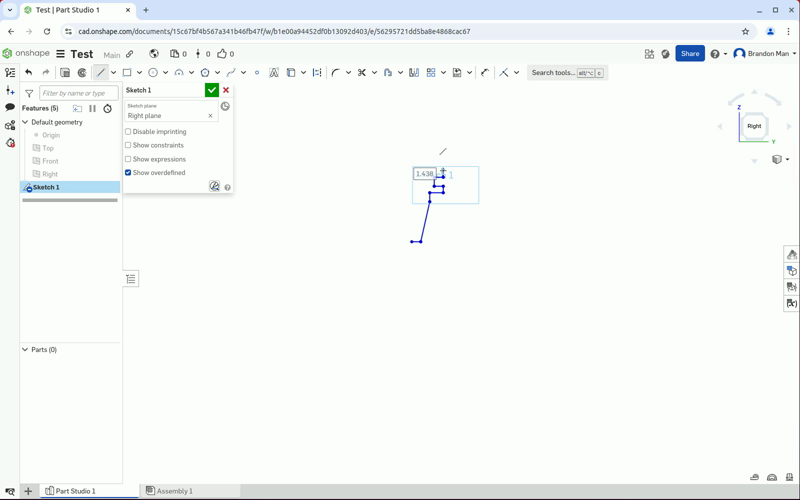
key_down(shift)
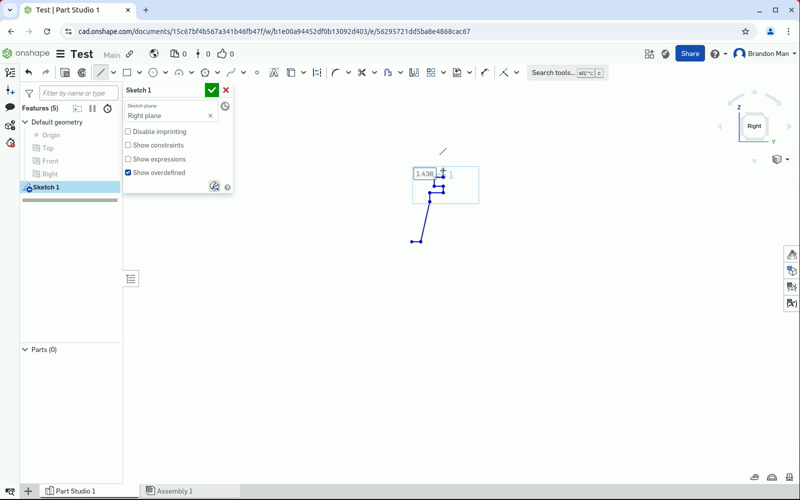
mouse_move(473, 170)
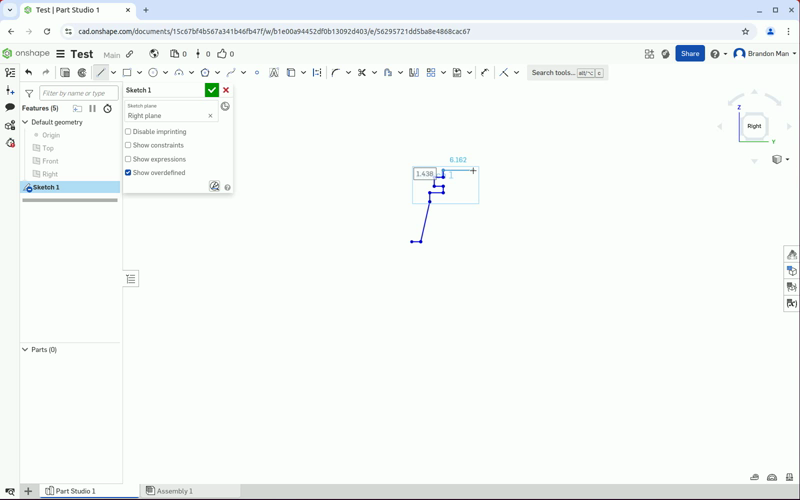
mouse_move(411, 170)
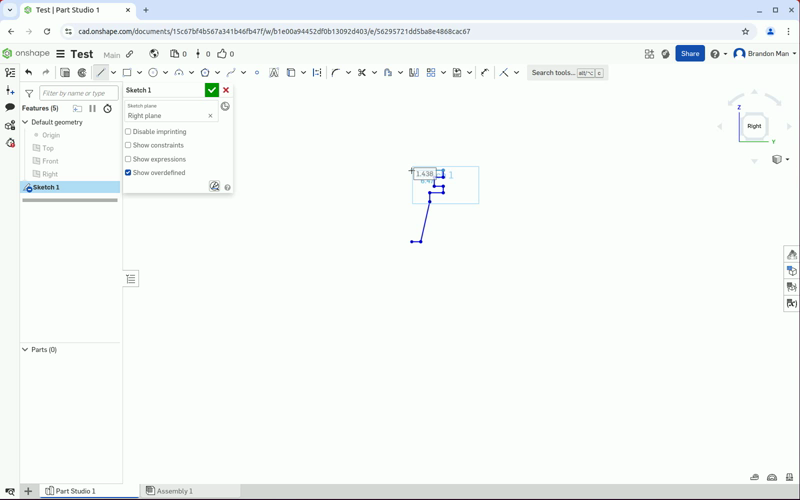
click(411, 170)
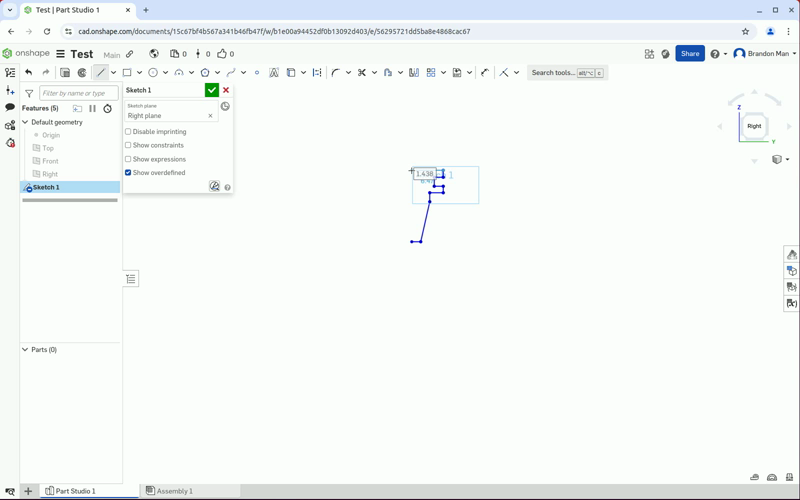
key_up(shift)
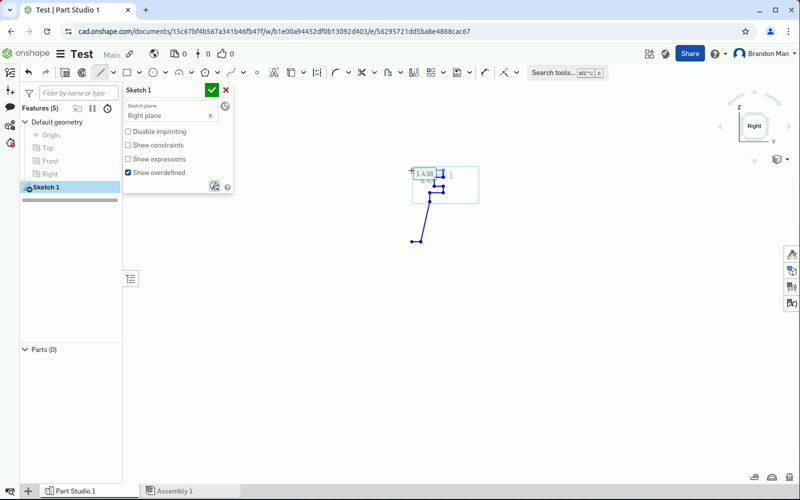
key_down(shift)
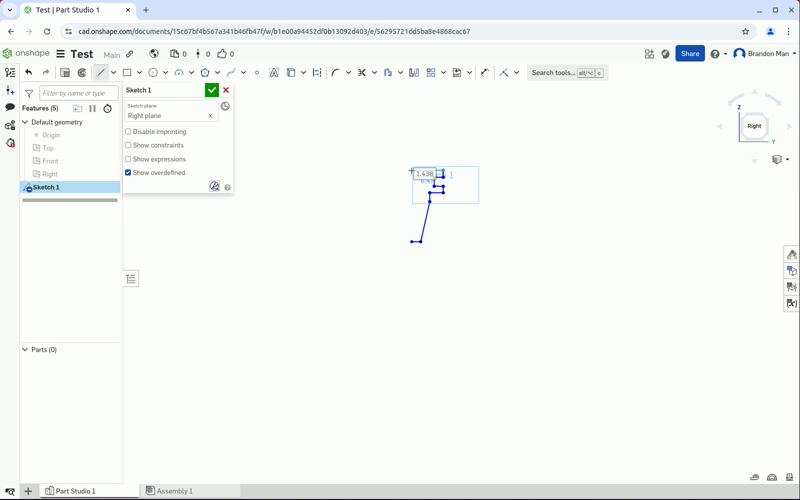
mouse_move(411, 241)
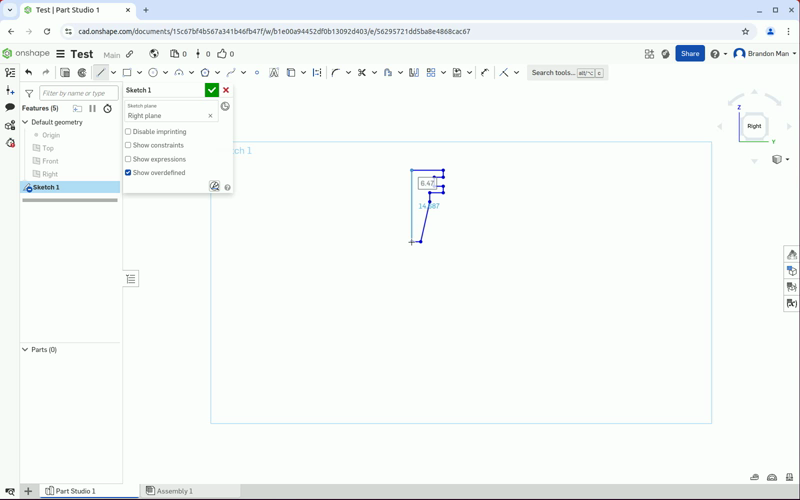
key_up(shift)
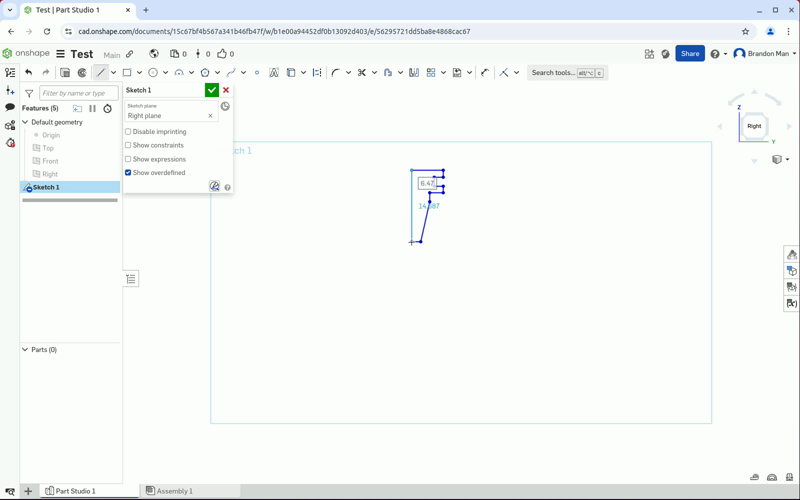
click(411, 241)
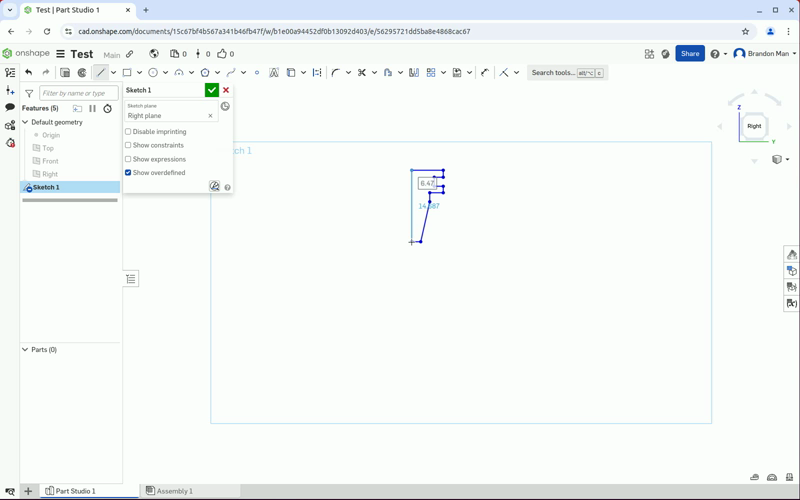
key(esc)
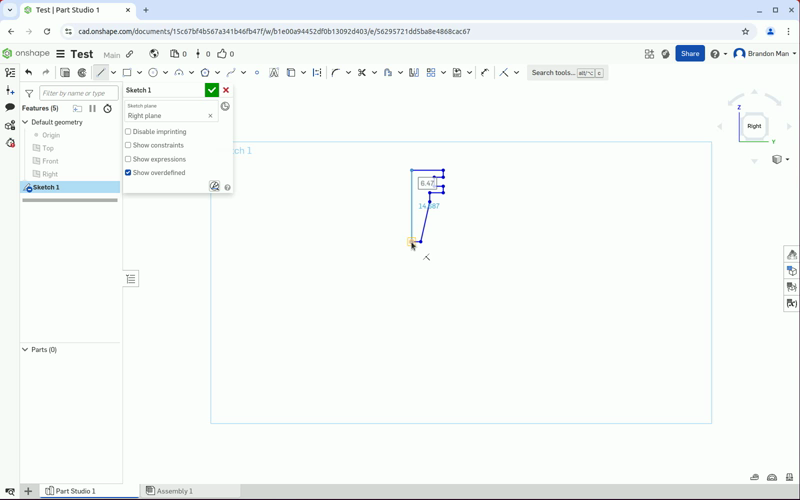
mouse_move(440, 171)
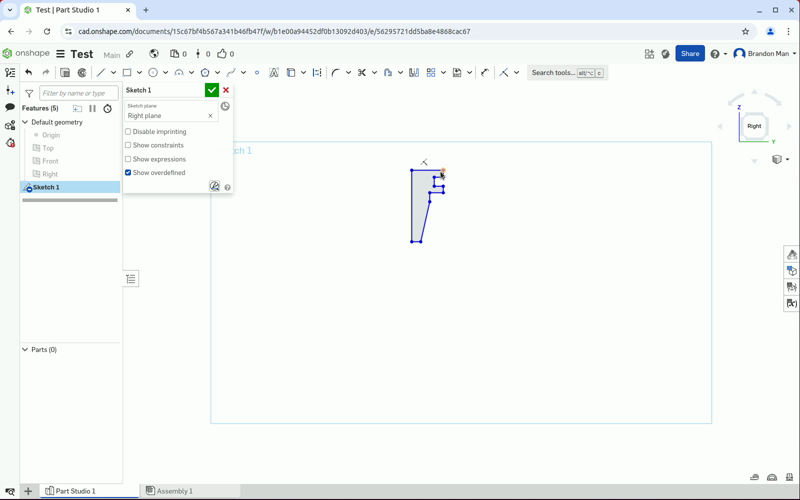
scroll(6)
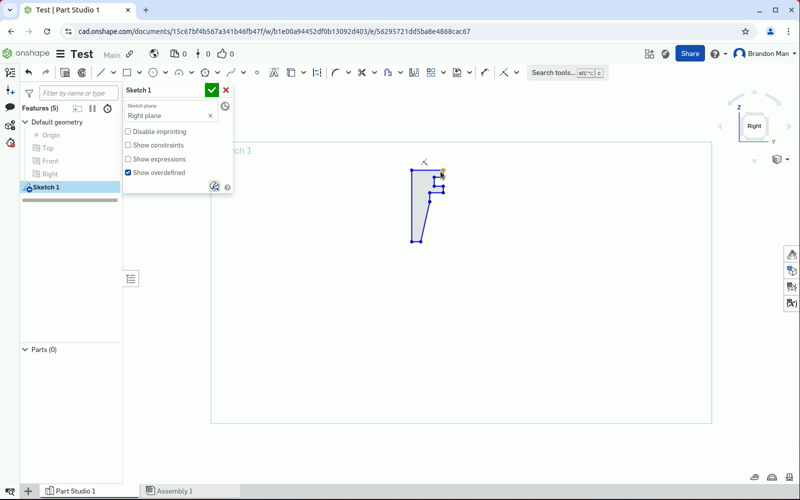
scroll(6)
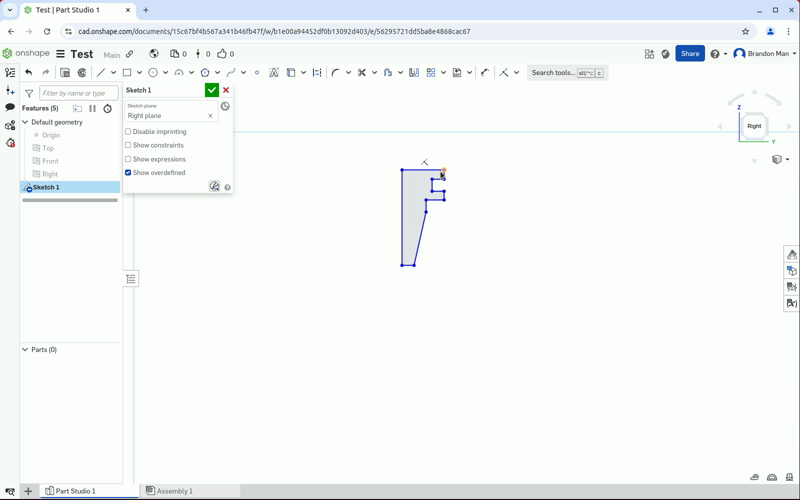
scroll(6)
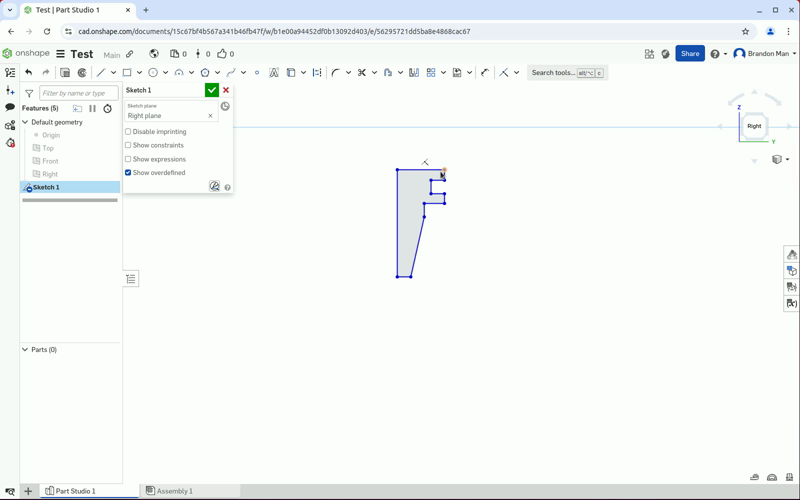
scroll(6)
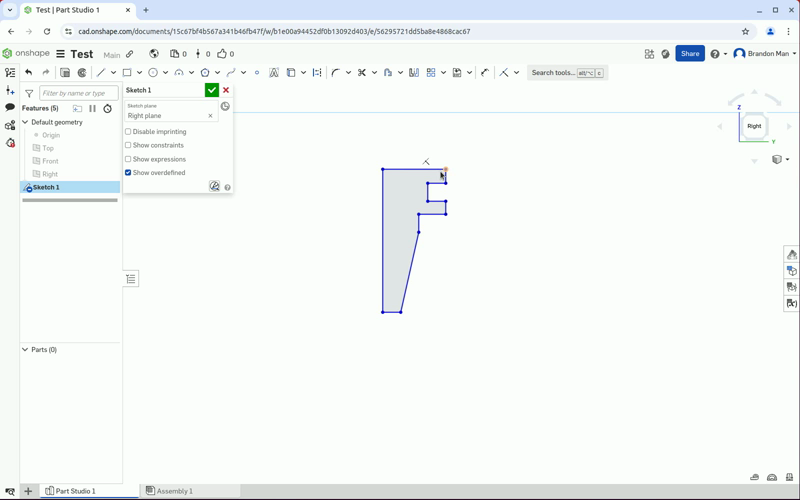
scroll(6)
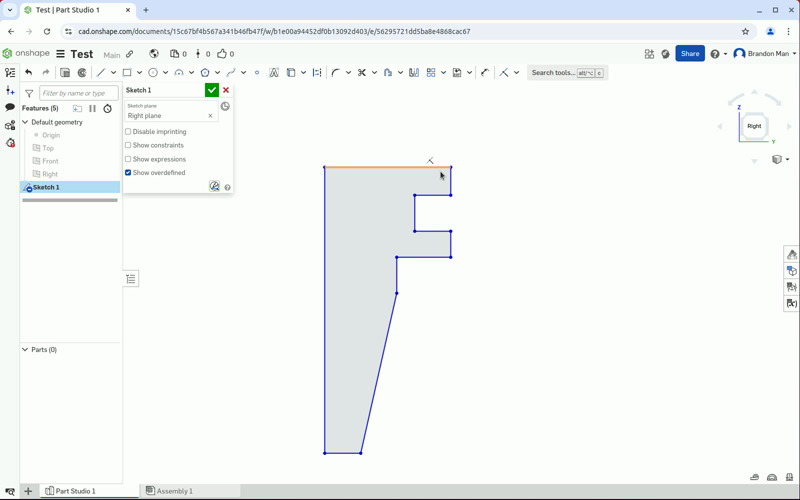
scroll(6)
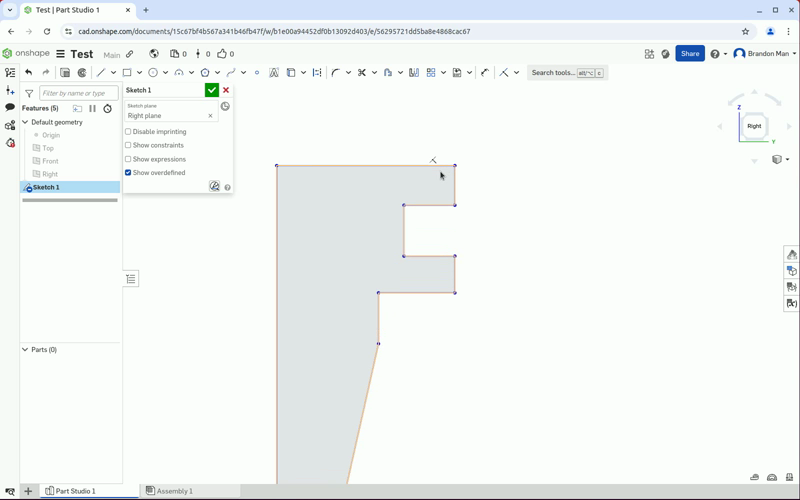
scroll(6)
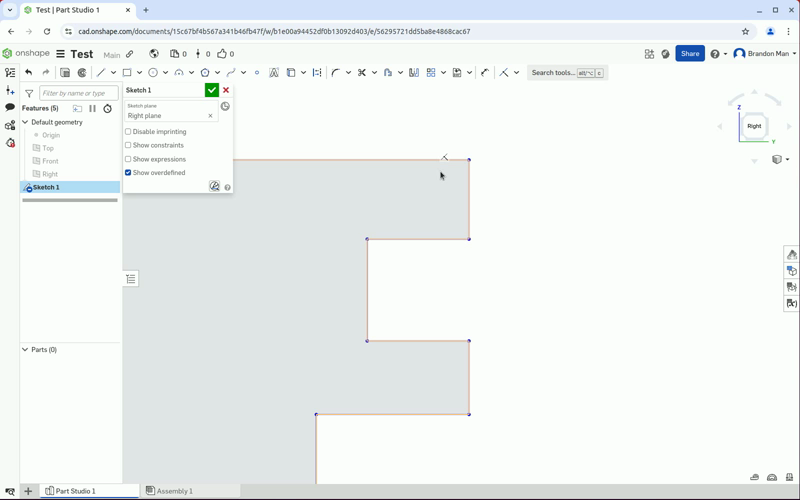
click(440, 171)
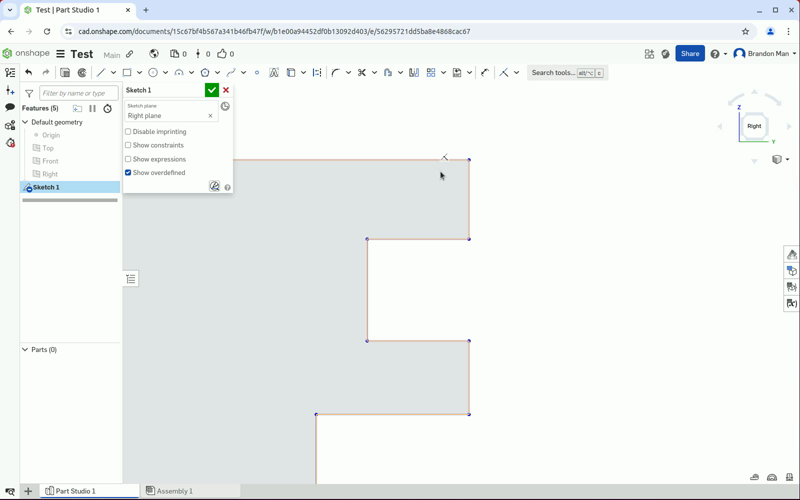
scroll(-6)
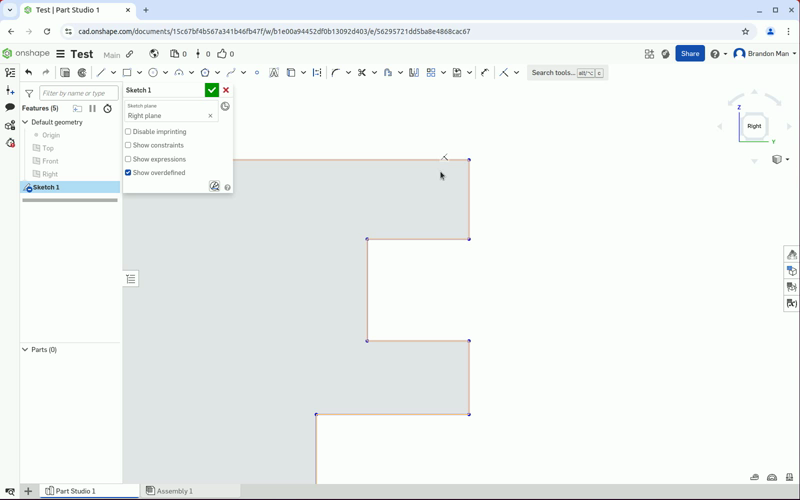
scroll(-6)
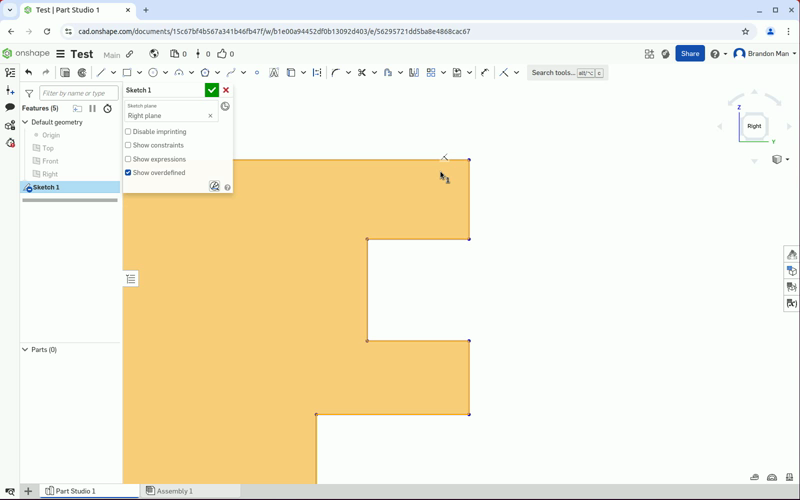
scroll(-6)
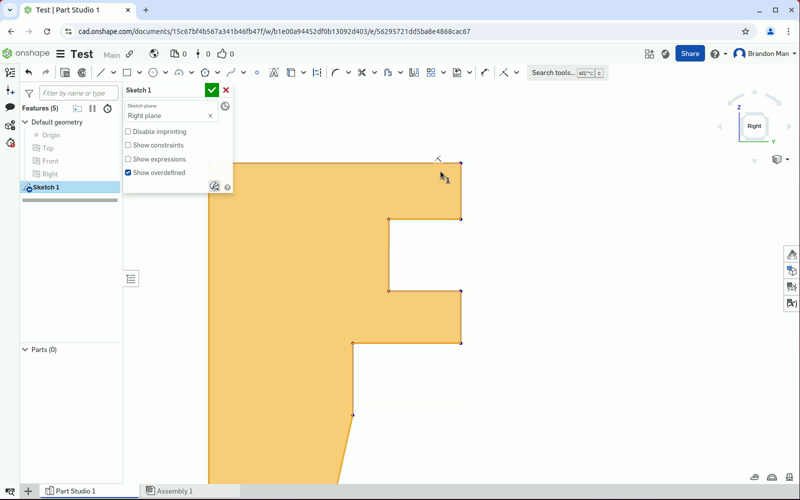
scroll(-6)
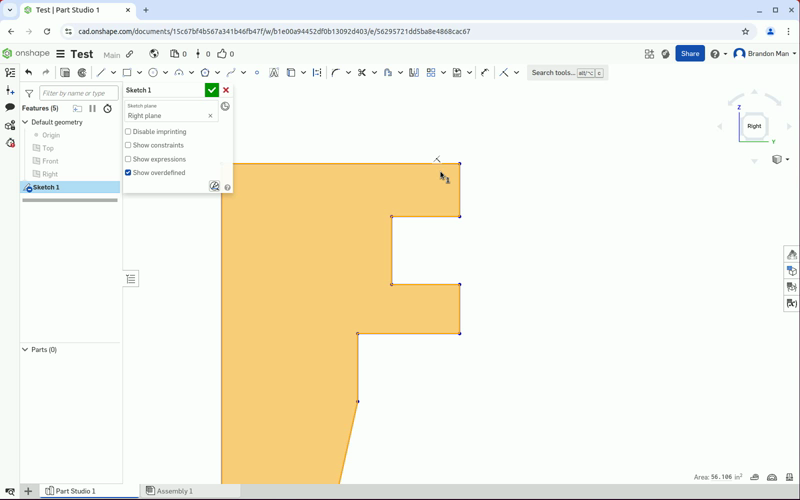
scroll(-6)
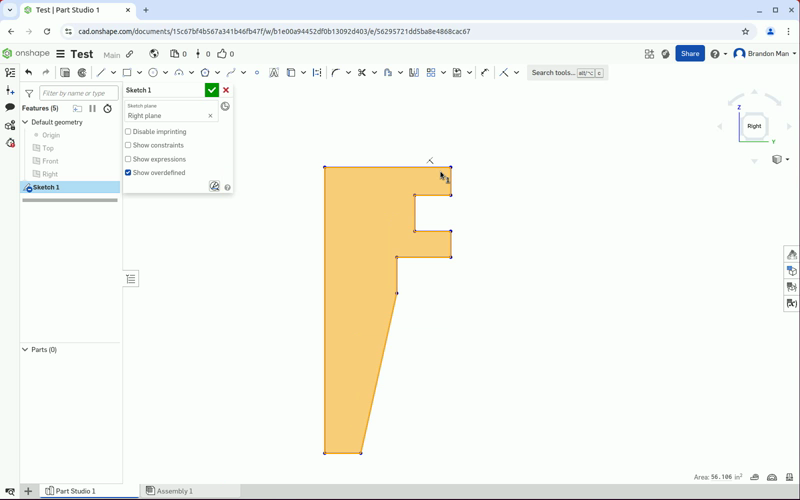
scroll(-6)
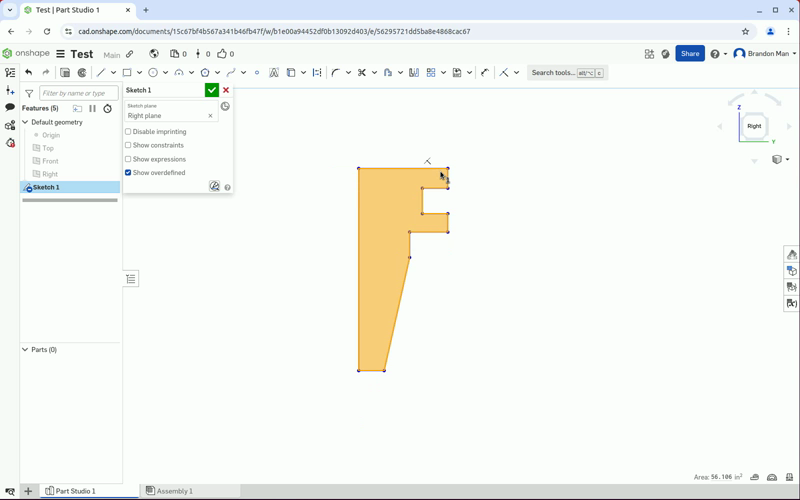
scroll(-6)
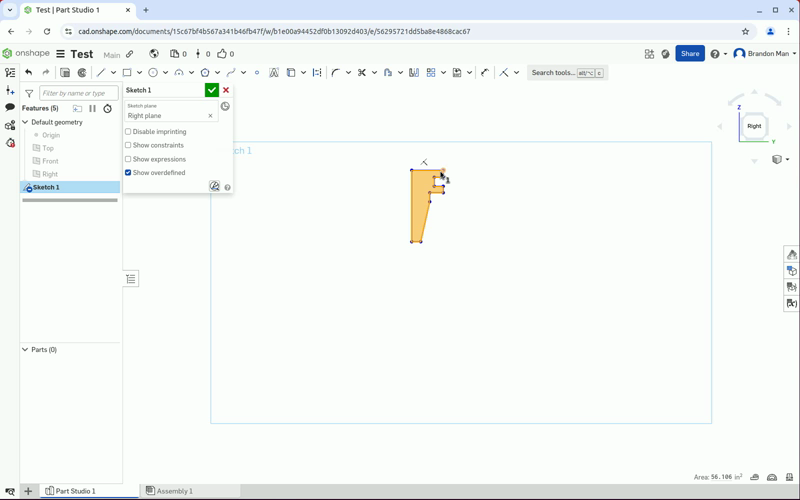
mouse_move(73, 352)
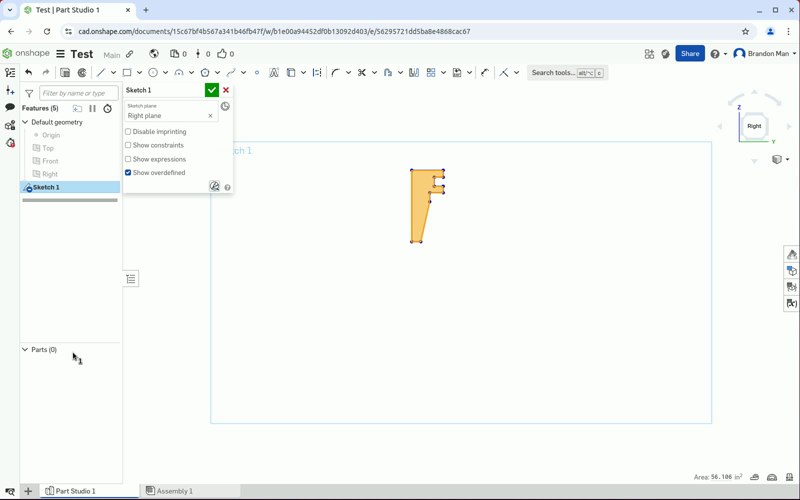
key(shift+y)
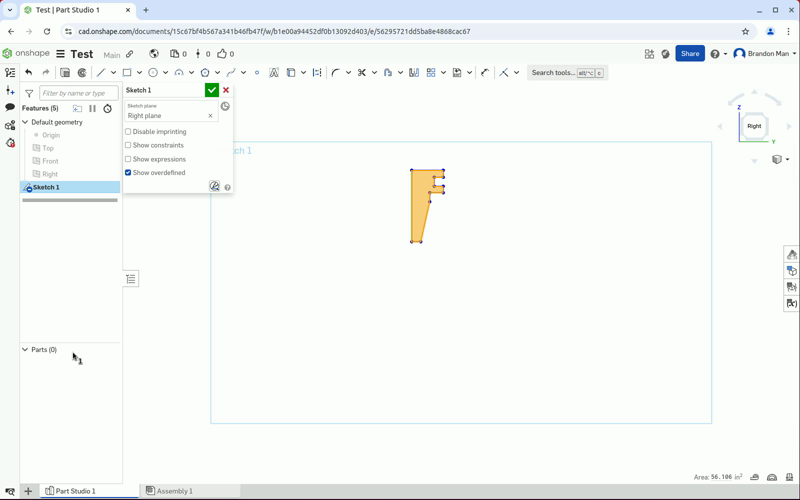
key(shift+e)
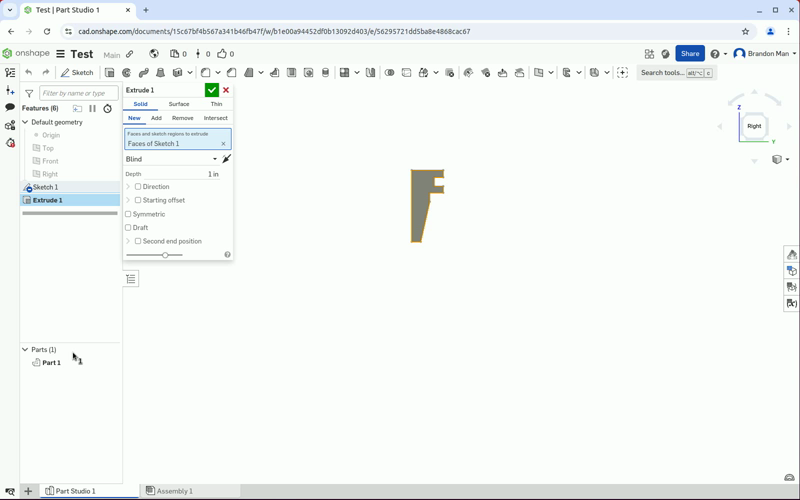
mouse_move(143, 106)
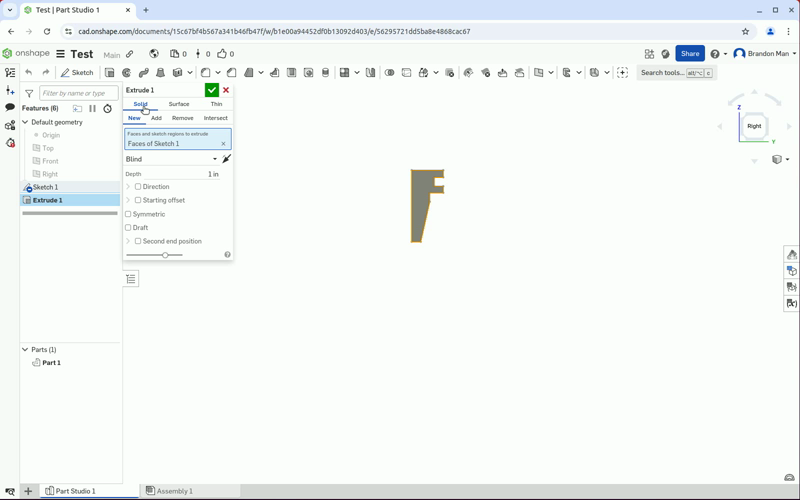
click(143, 106)
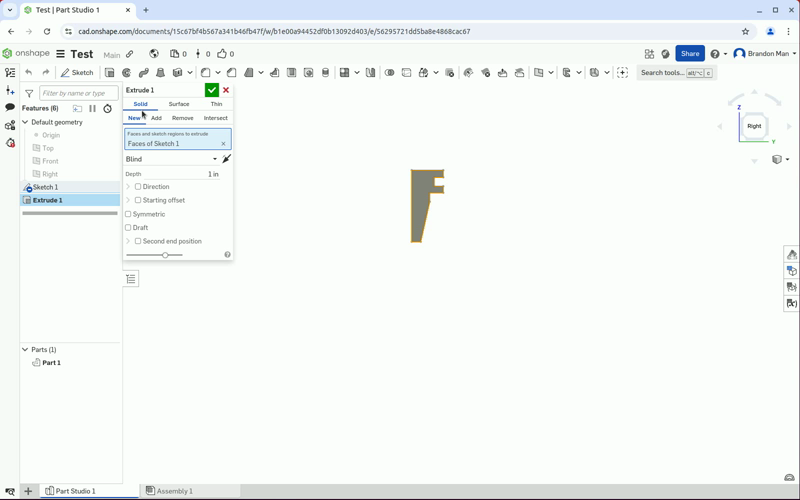
mouse_move(137, 120)
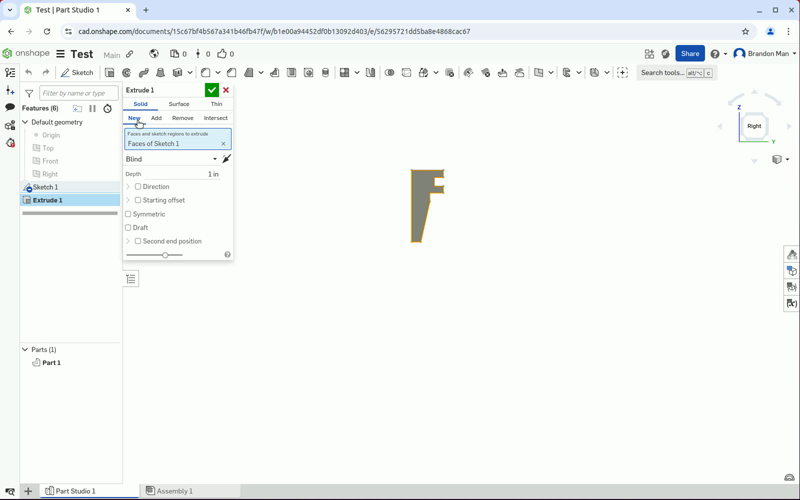
click(137, 120)
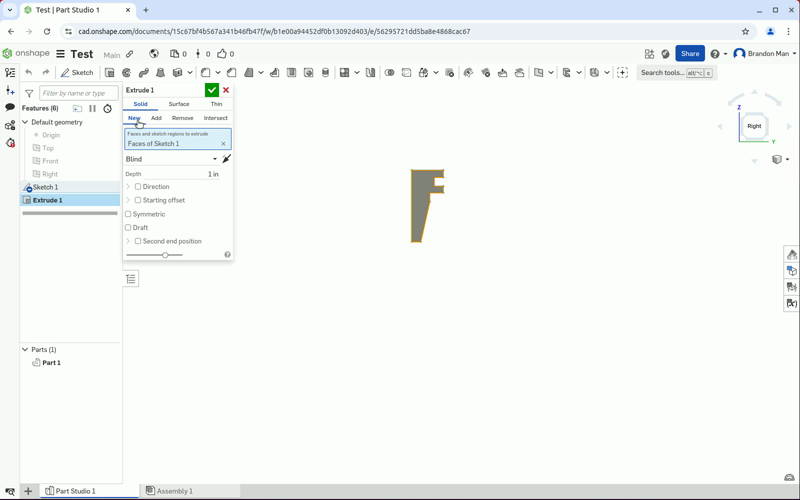
key(tab, 4)
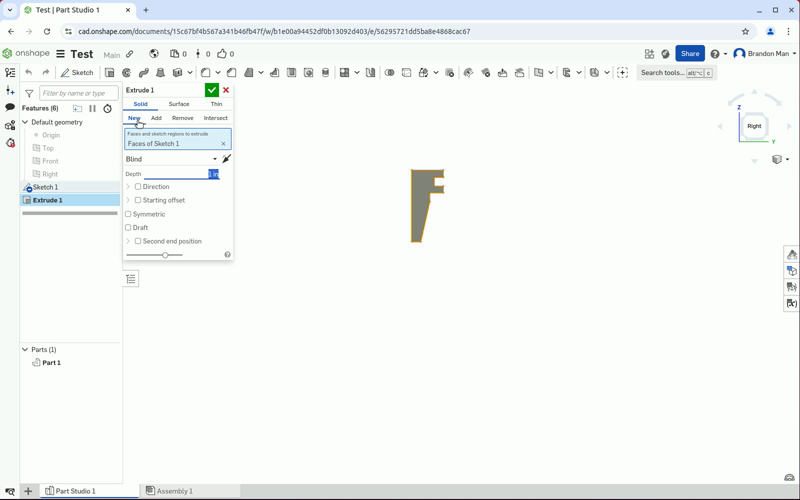
text(0.962)
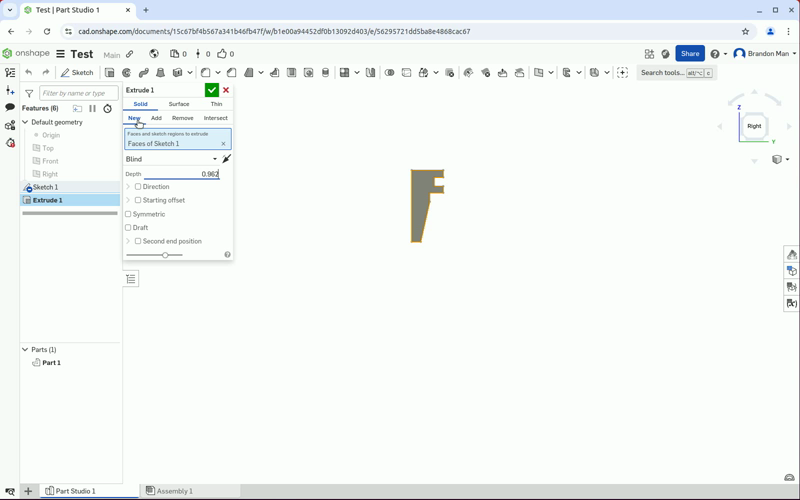
key(tab, 3)
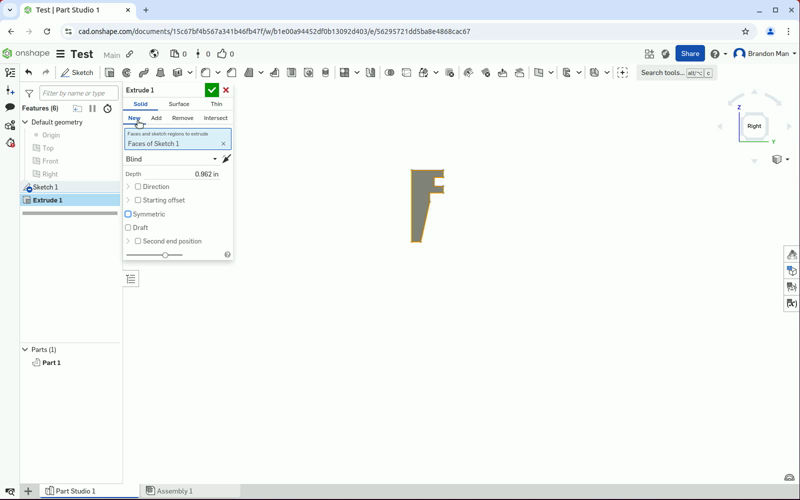
key(space)
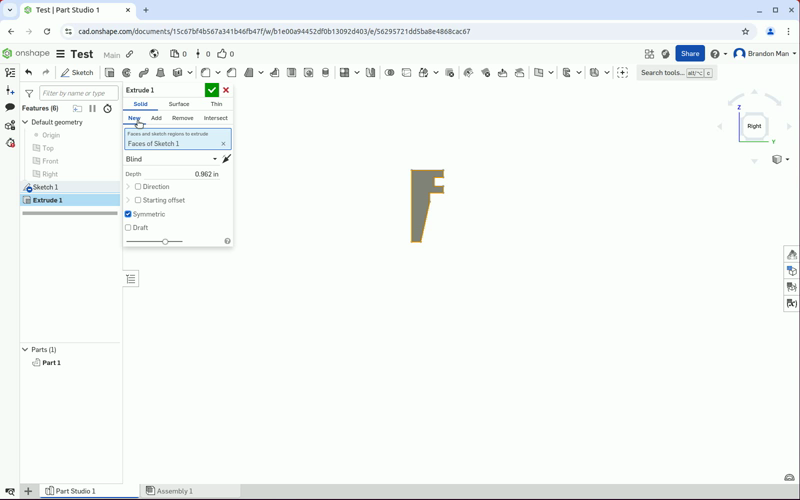
key(enter)
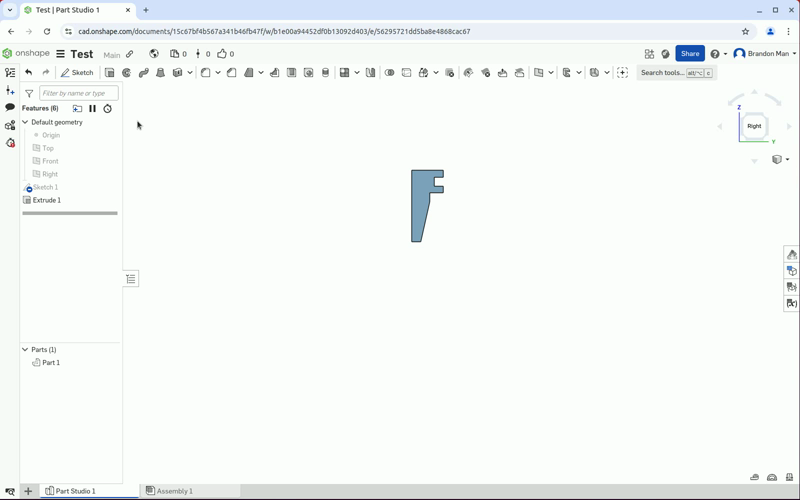
key(shift+h)
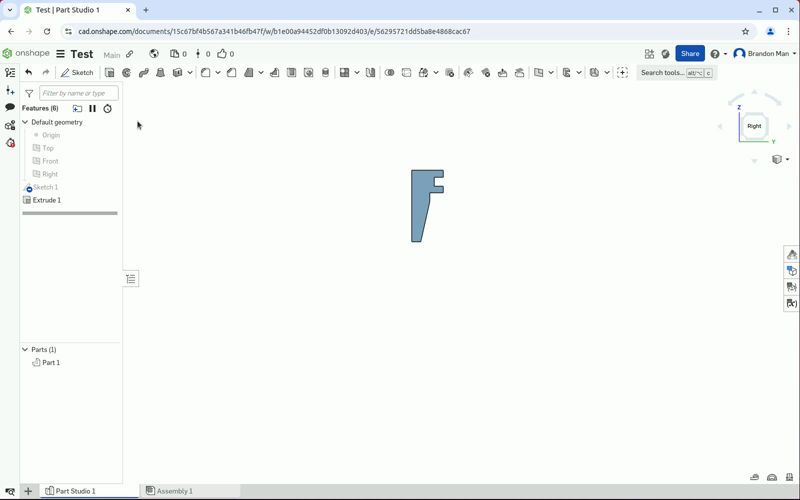
key(shift+h)
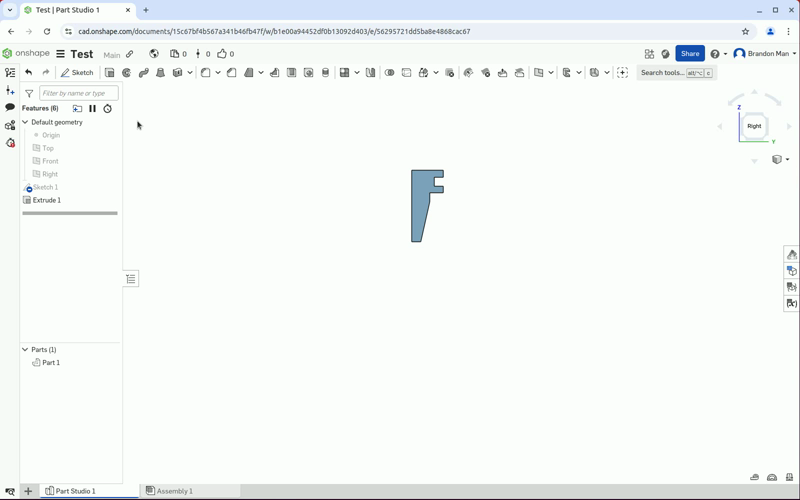
mouse_move(73, 189)
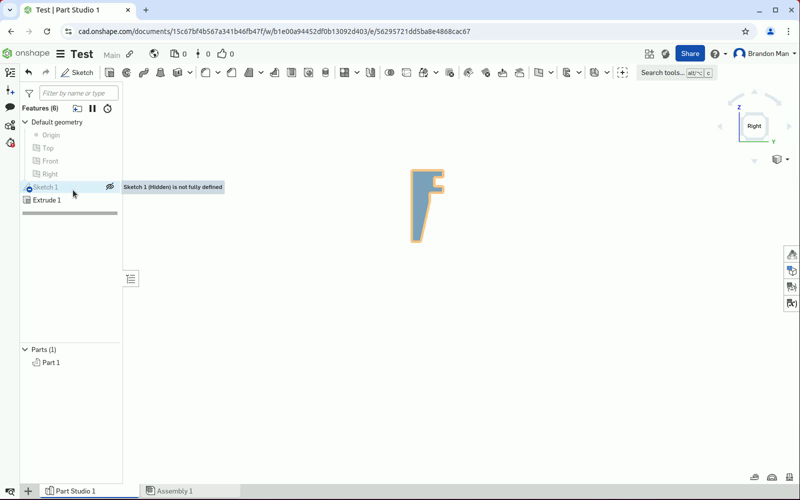
click(73, 189)
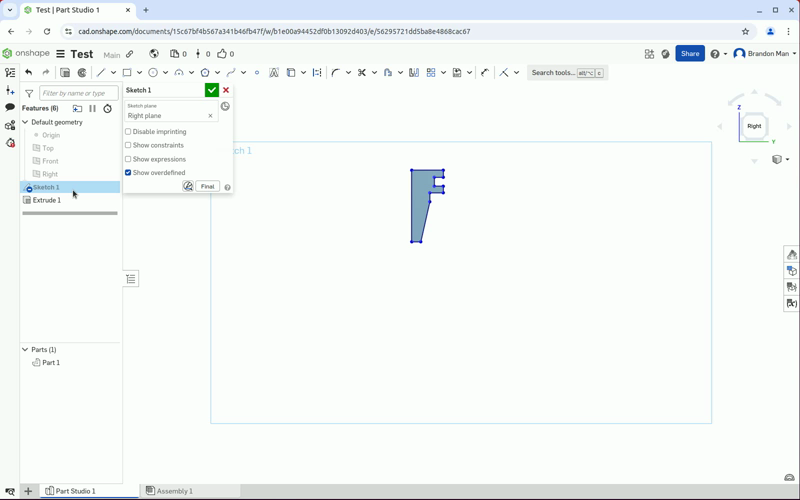
mouse_move(229, 92)
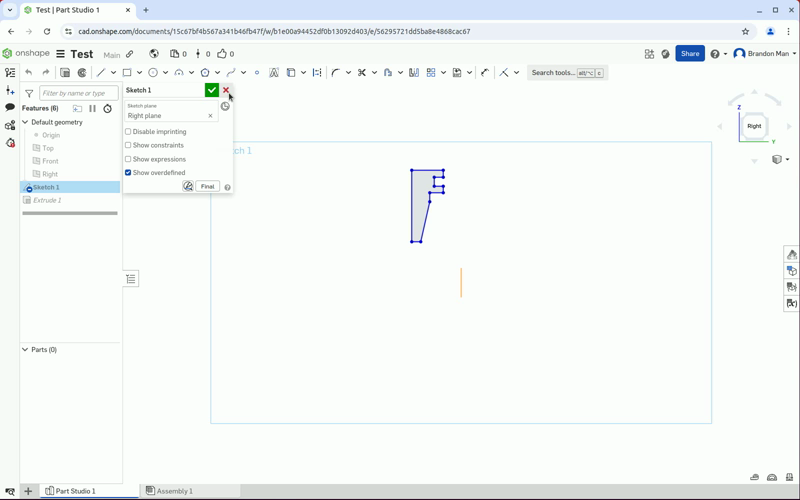
click(229, 92)
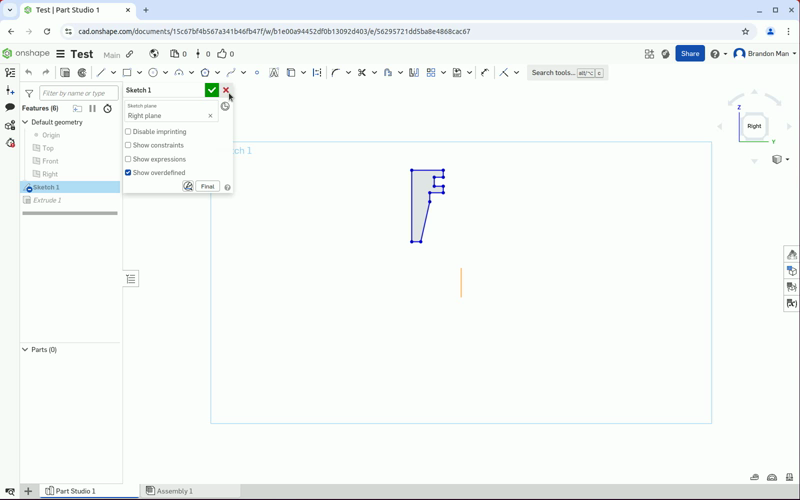
key(shift+s)
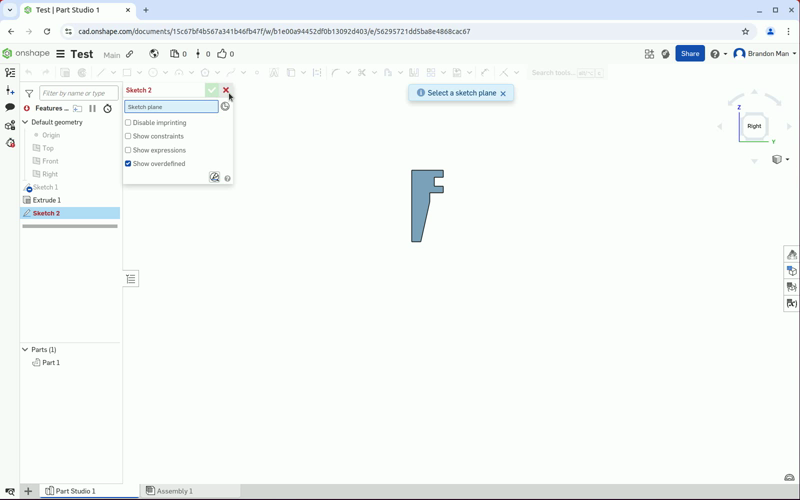
mouse_move(73, 176)
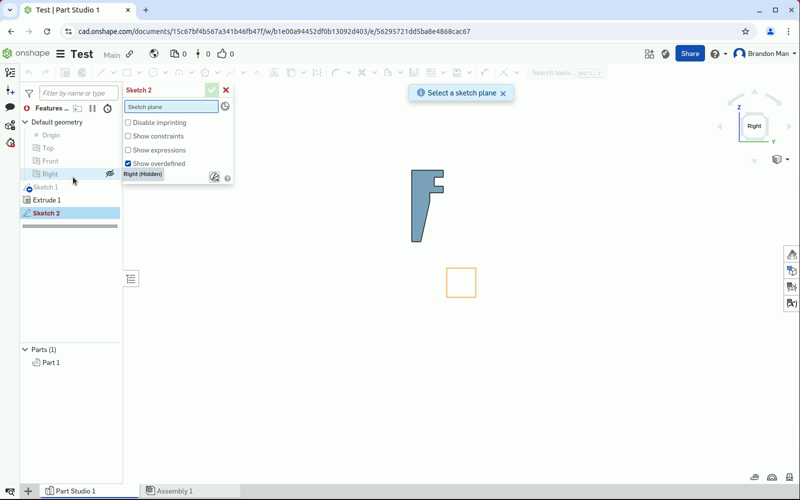
click(73, 176)
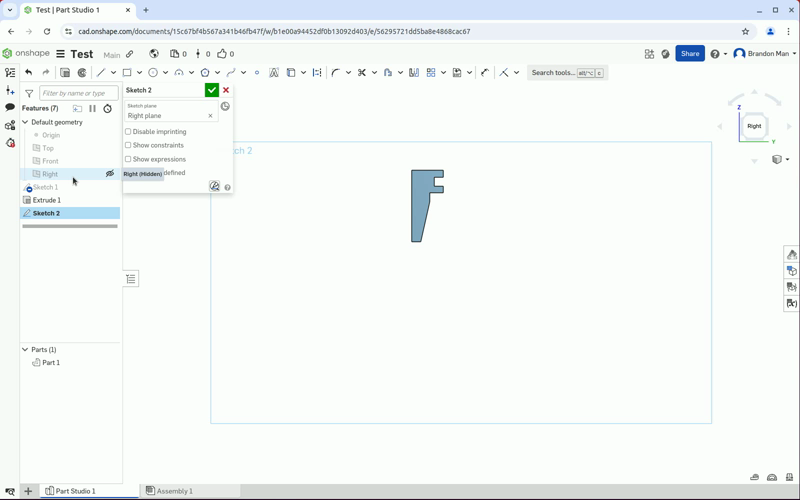
mouse_move(73, 352)
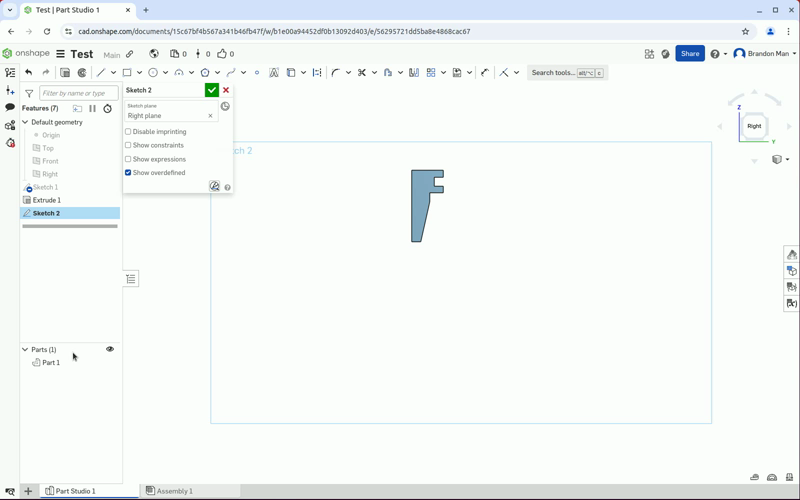
key(y)
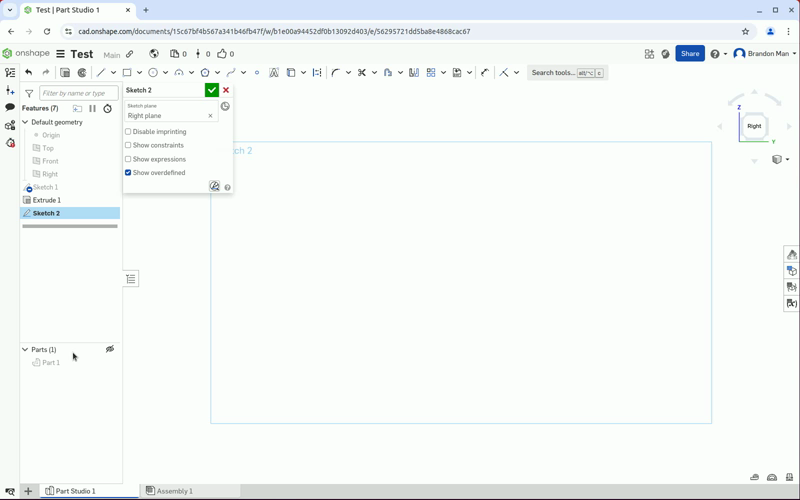
key(c)
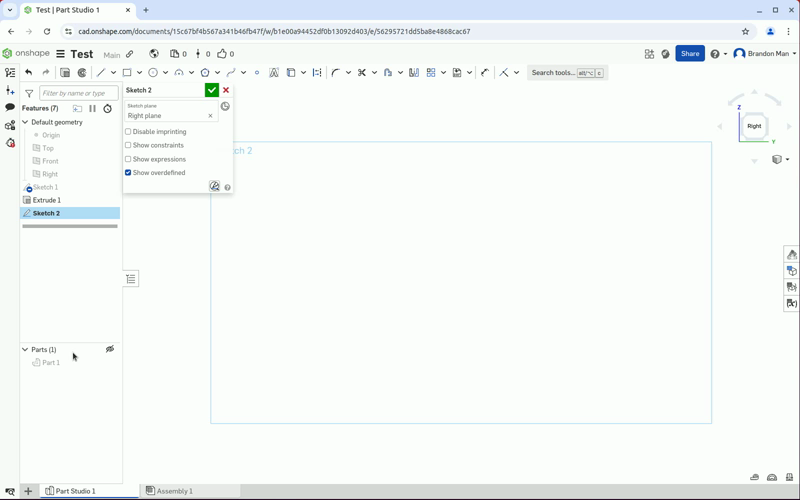
key_down(shift)
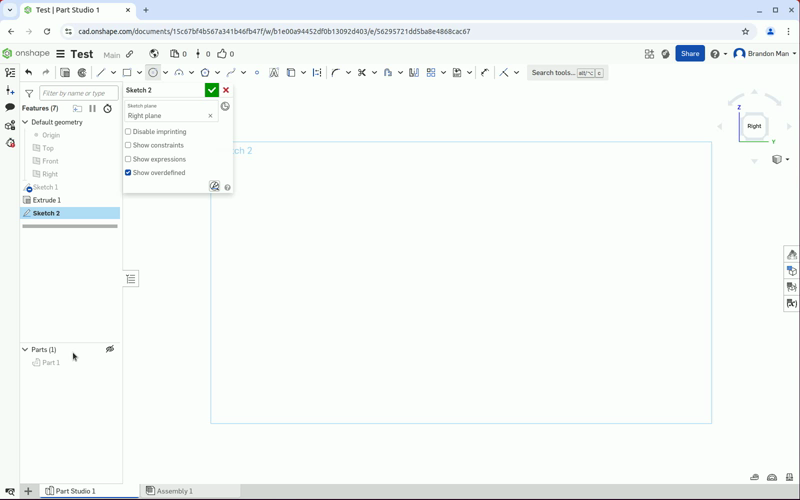
mouse_move(420, 180)
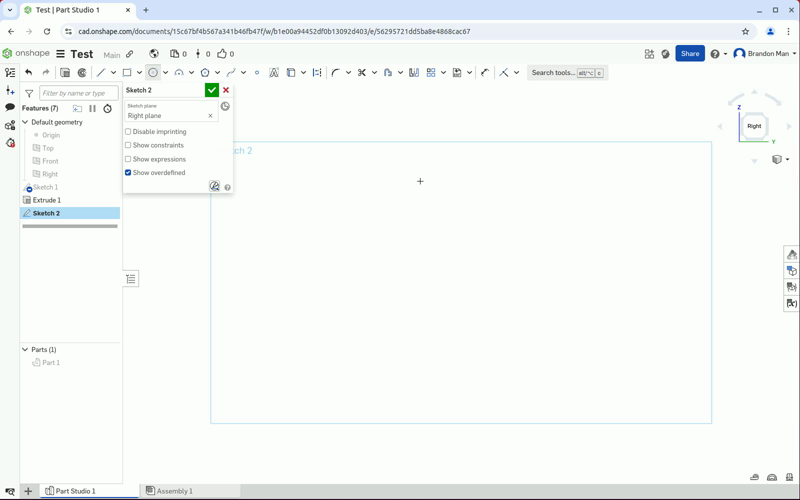
click(420, 180)
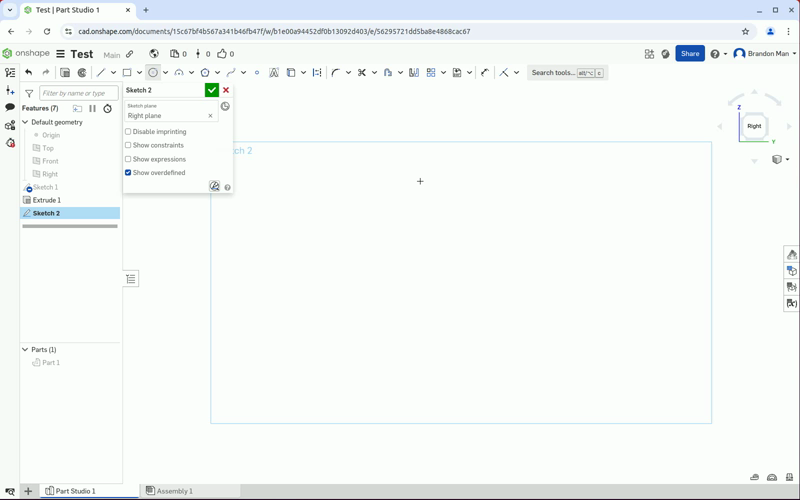
key_up(shift)
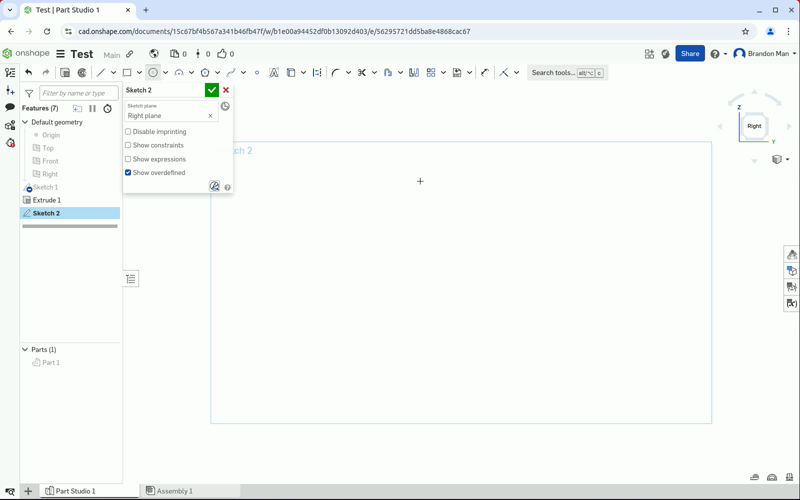
mouse_move(423, 180)
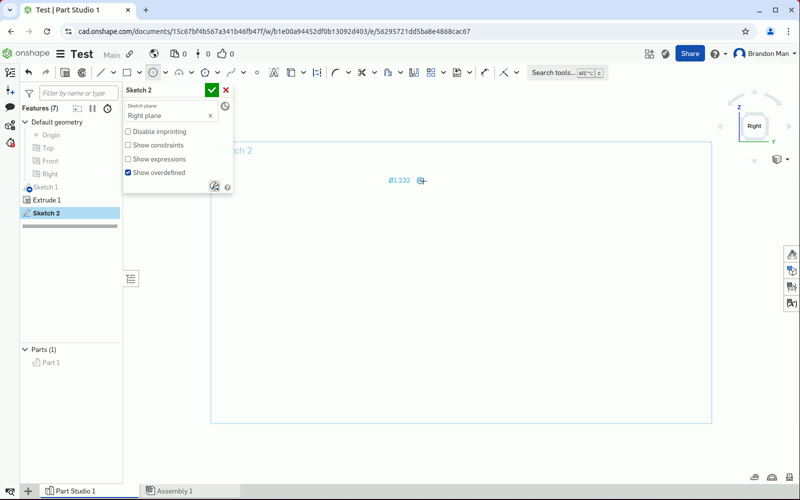
click(423, 180)
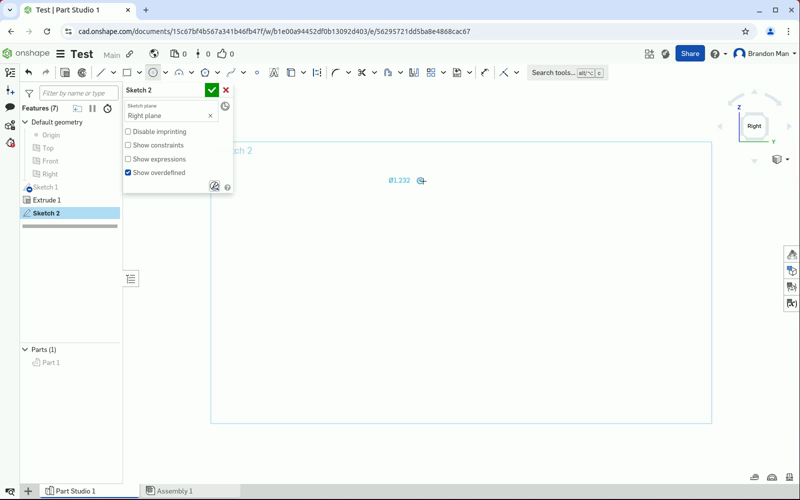
key(esc)
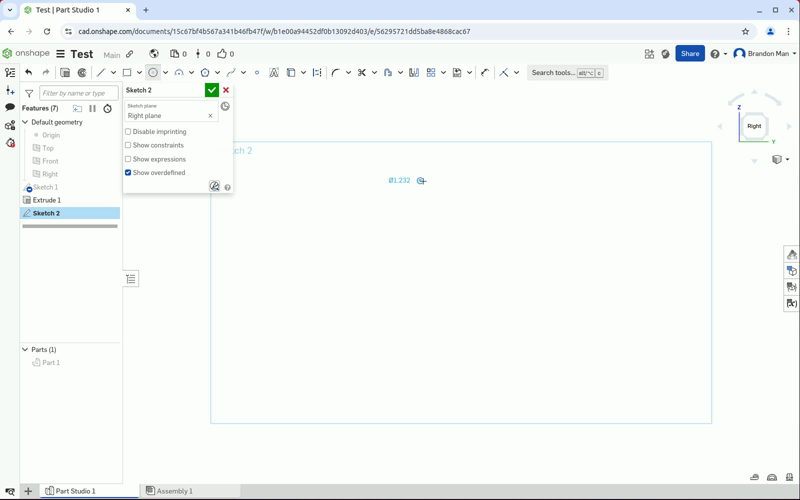
mouse_move(420, 181)
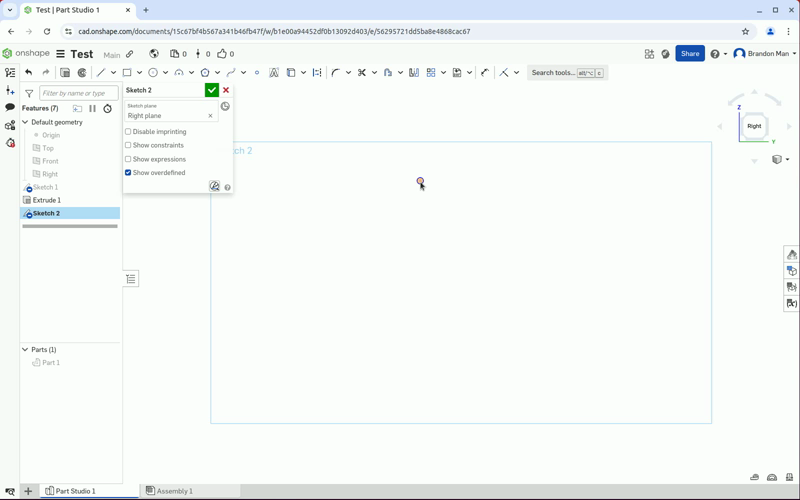
scroll(6)
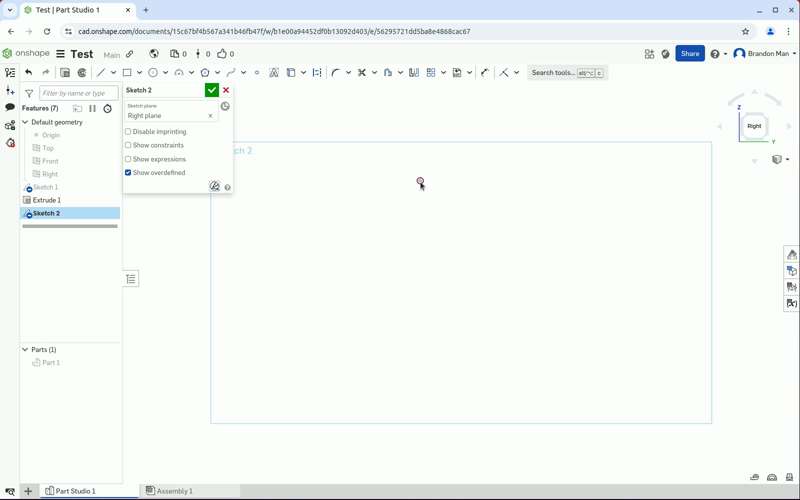
scroll(6)
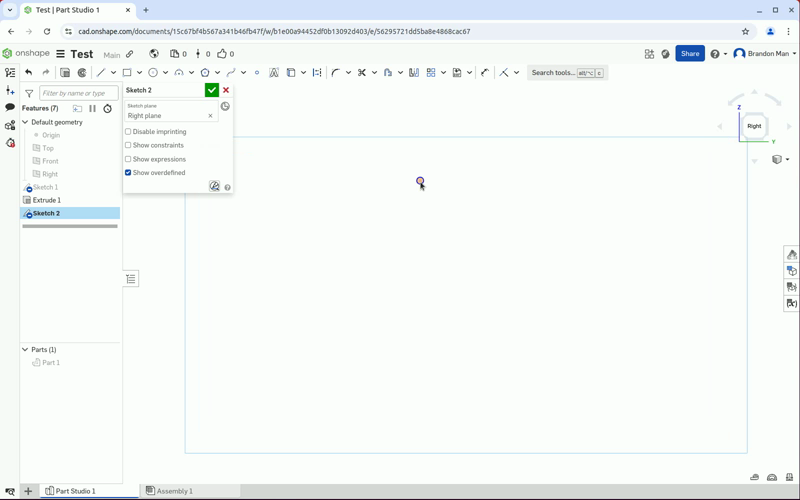
scroll(6)
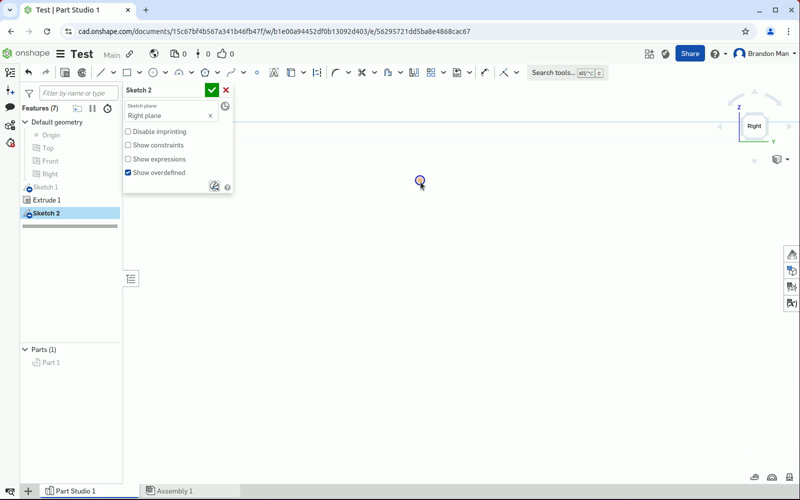
scroll(6)
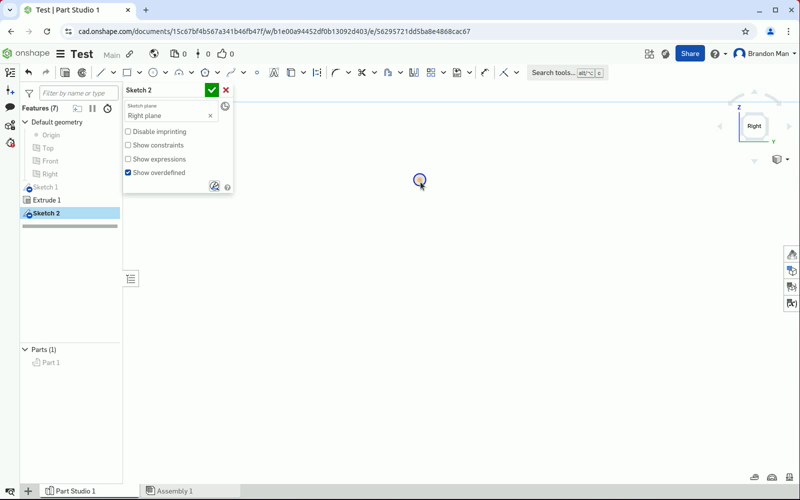
scroll(6)
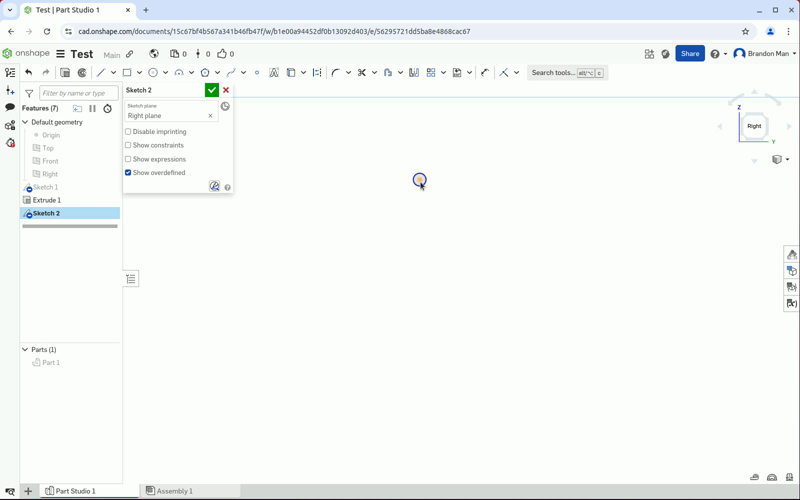
scroll(6)
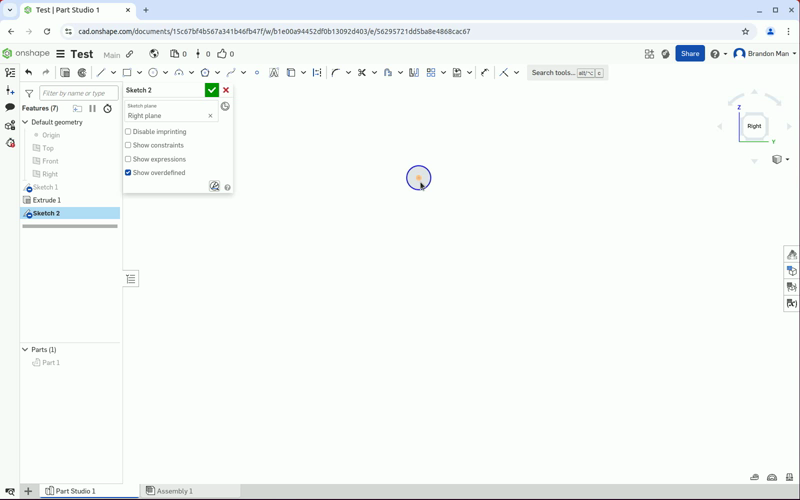
scroll(6)
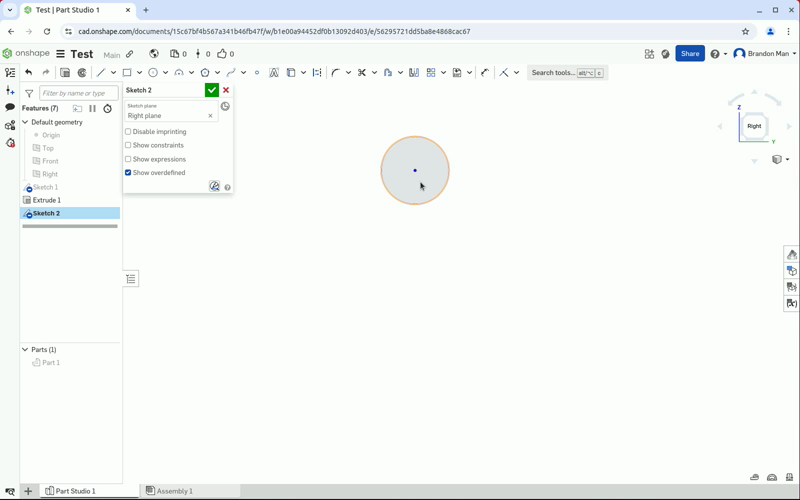
click(420, 181)
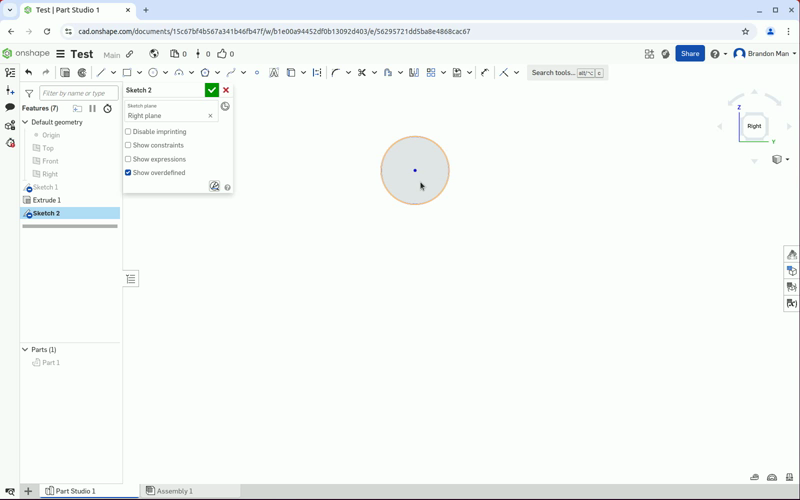
scroll(-6)
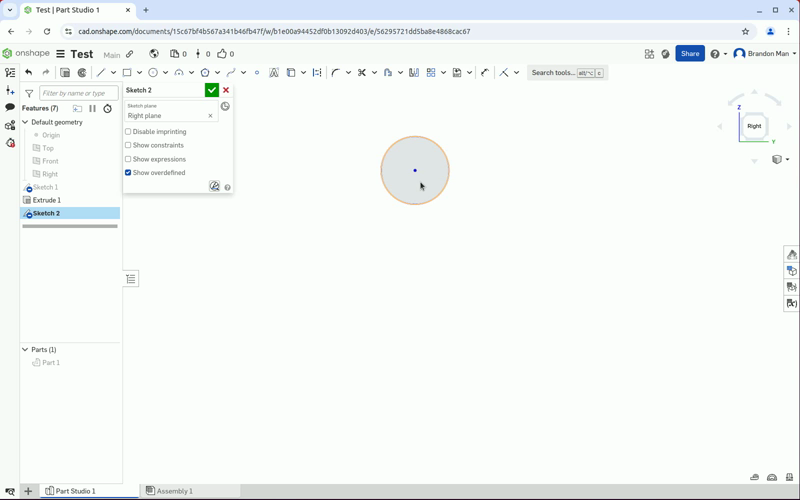
scroll(-6)
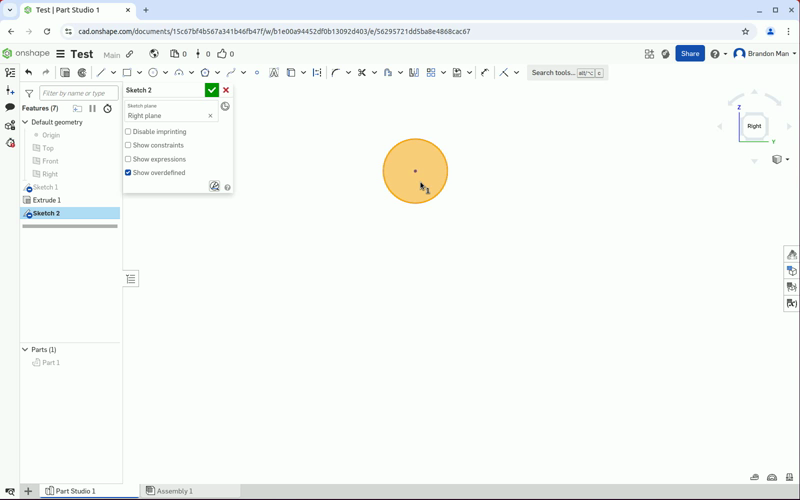
scroll(-6)
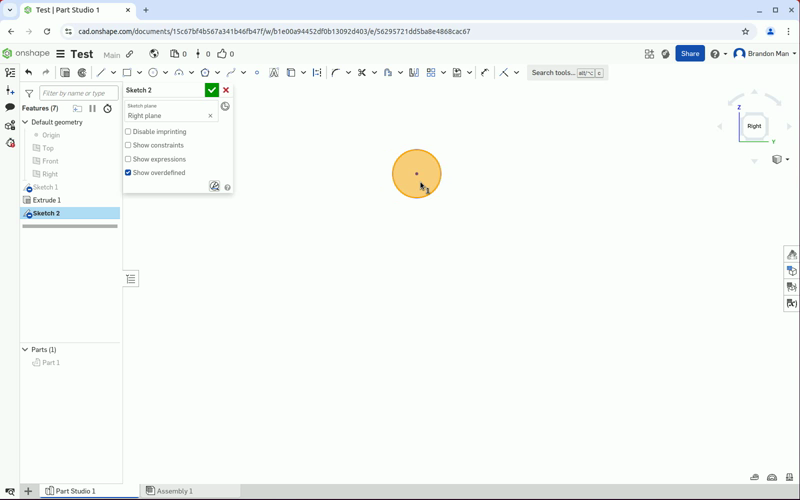
scroll(-6)
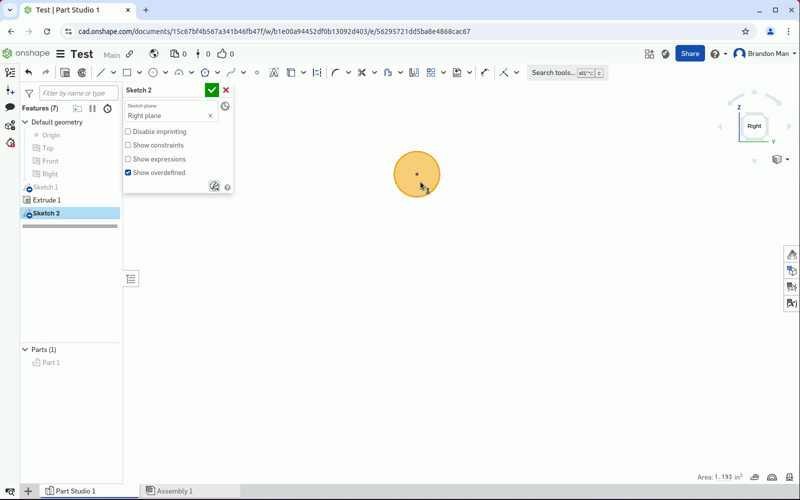
scroll(-6)
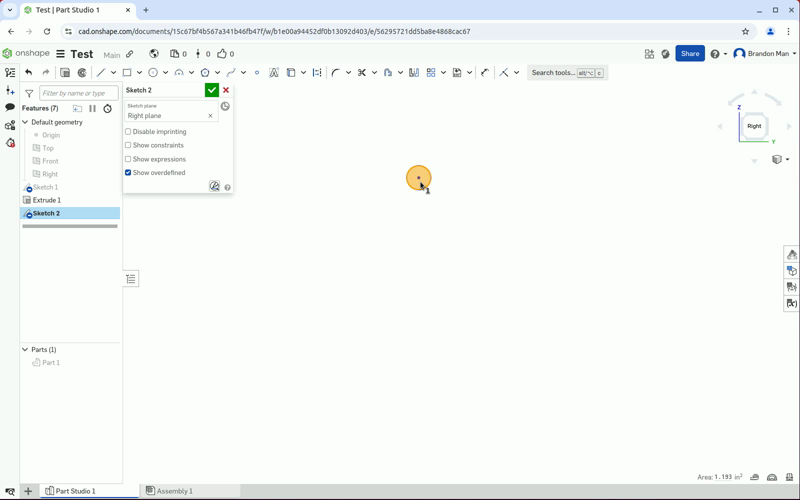
scroll(-6)
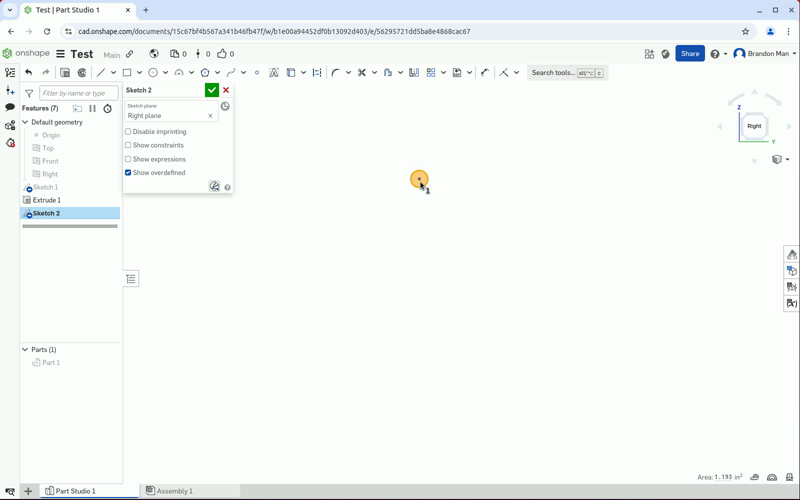
scroll(-6)
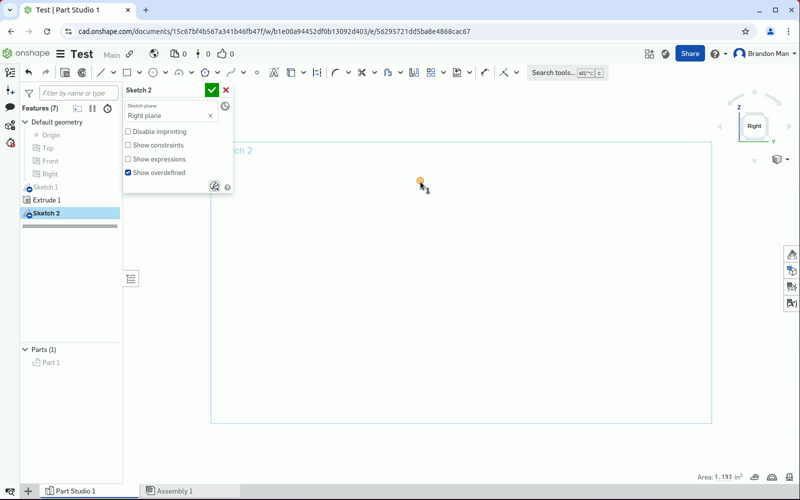
mouse_move(73, 352)
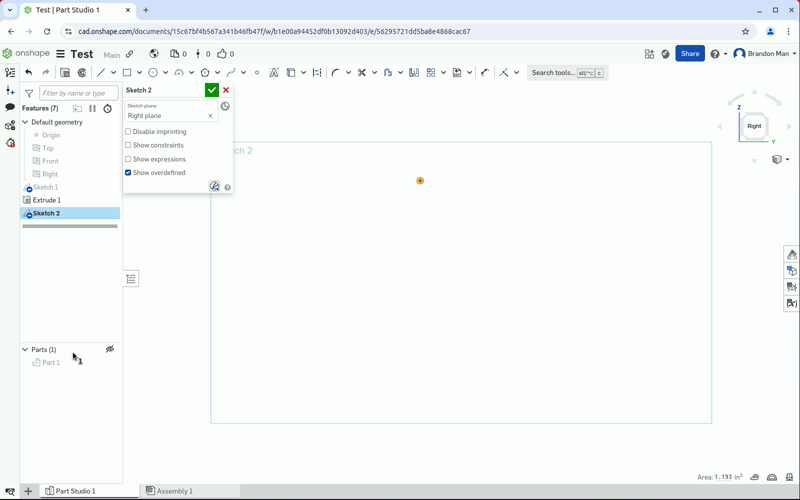
key(shift+y)
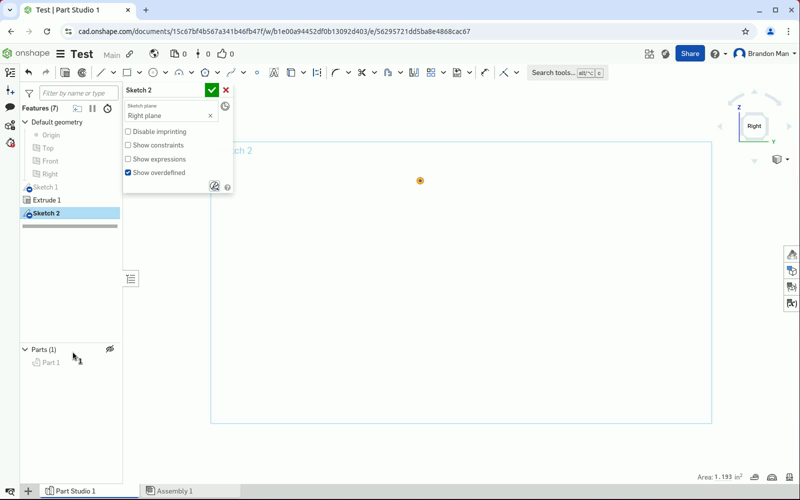
key(shift+e)
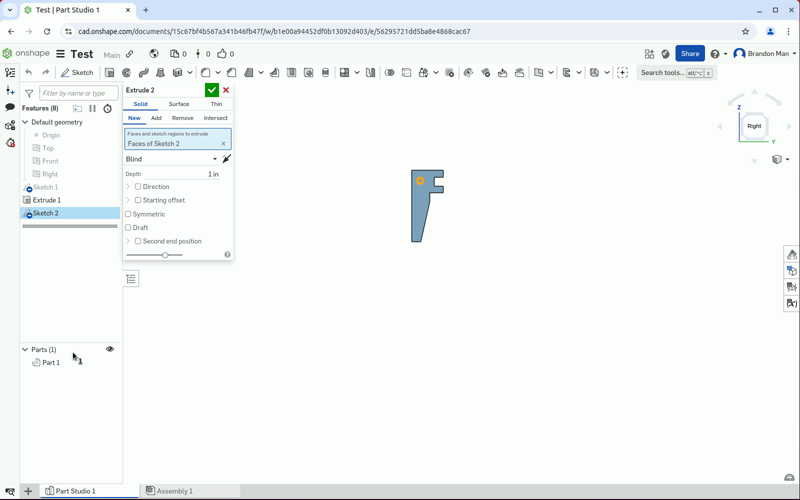
mouse_move(143, 106)
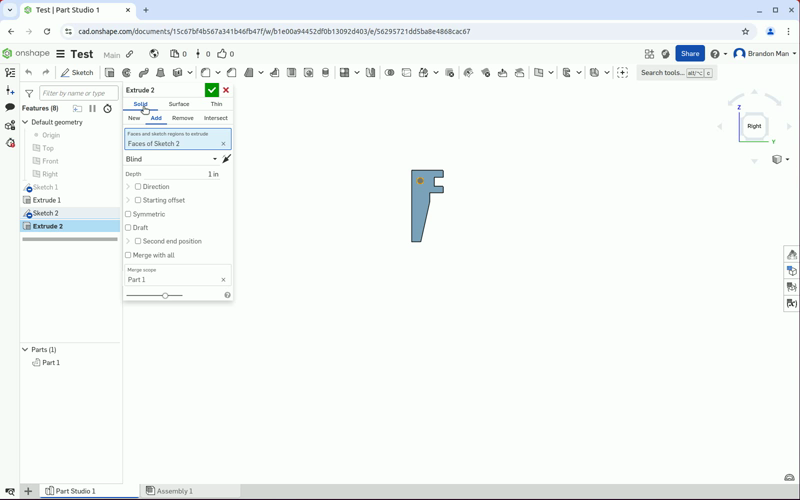
click(143, 106)
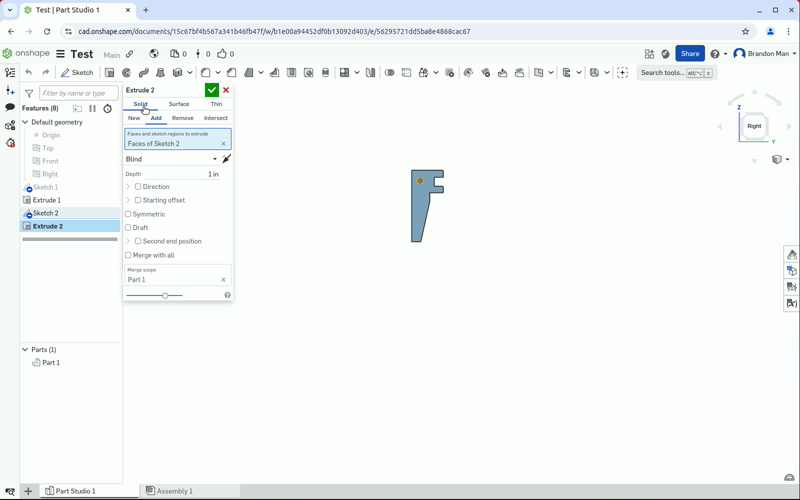
mouse_move(186, 120)
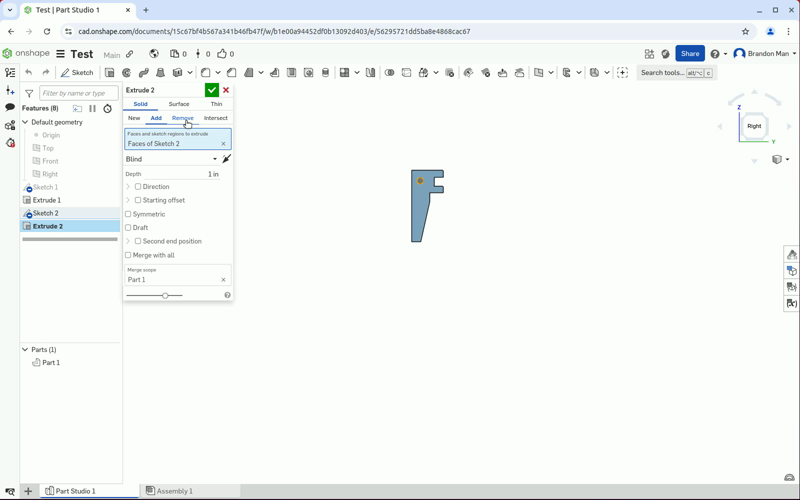
click(186, 120)
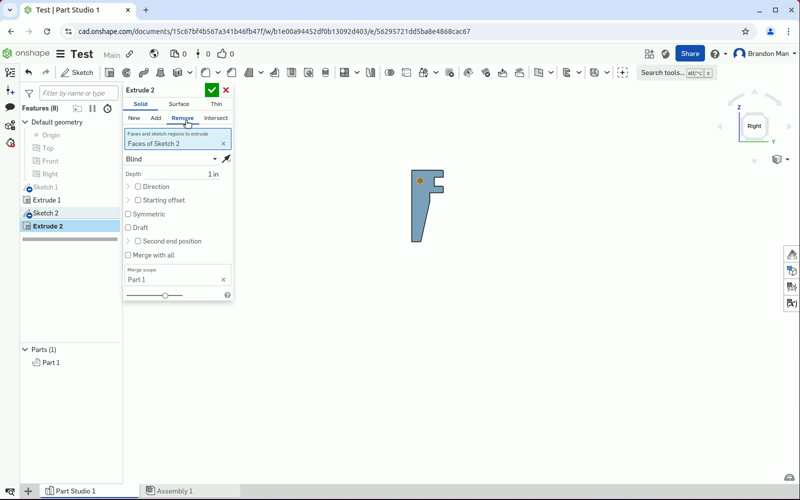
key(tab, 4)
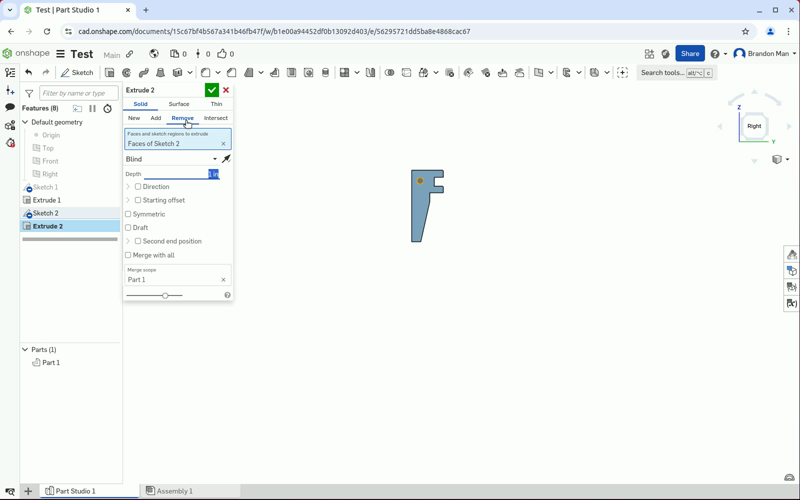
text(7.222)
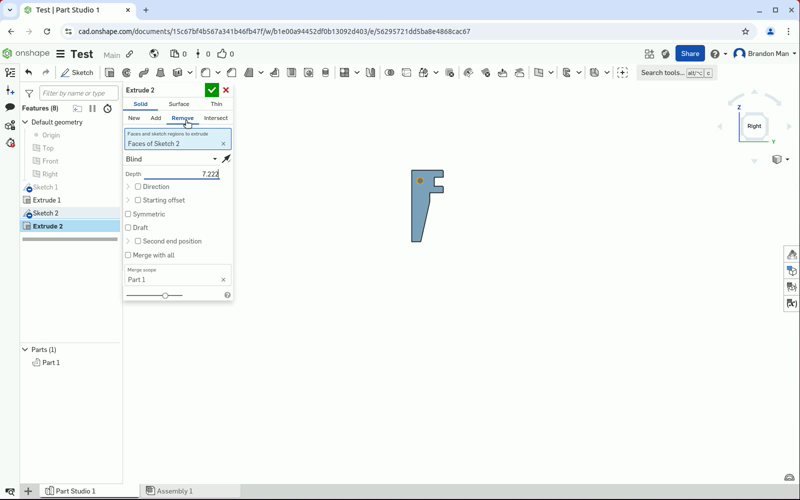
key(tab, 3)
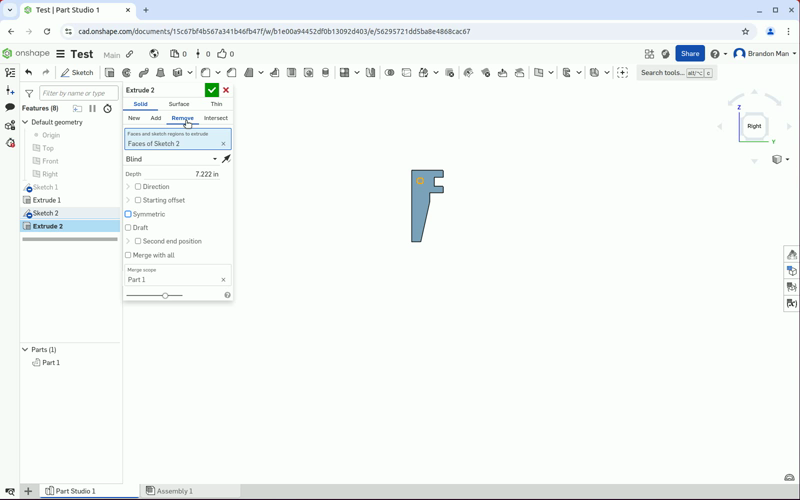
key(space)
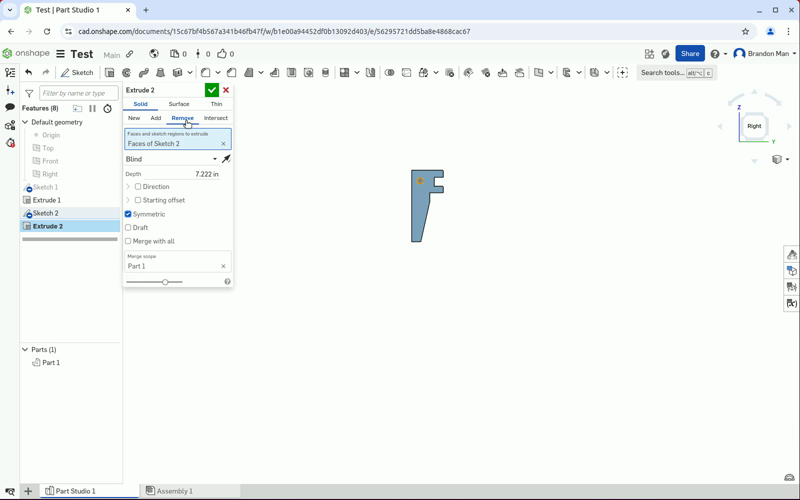
key(tab, 2)
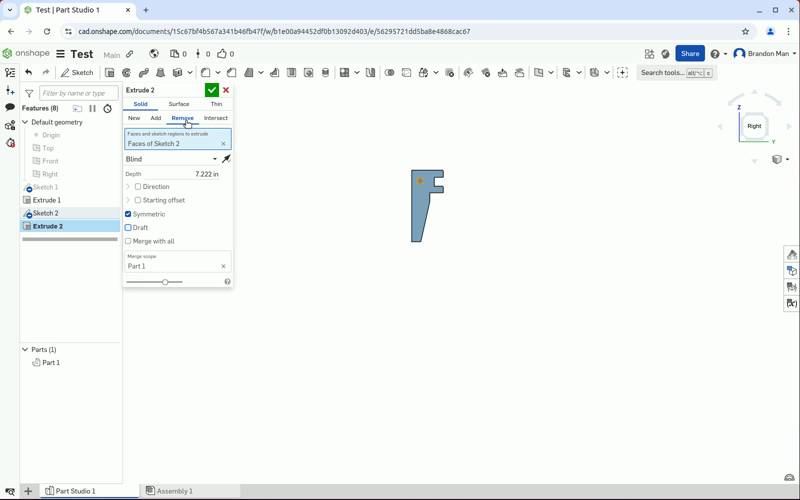
key(space)
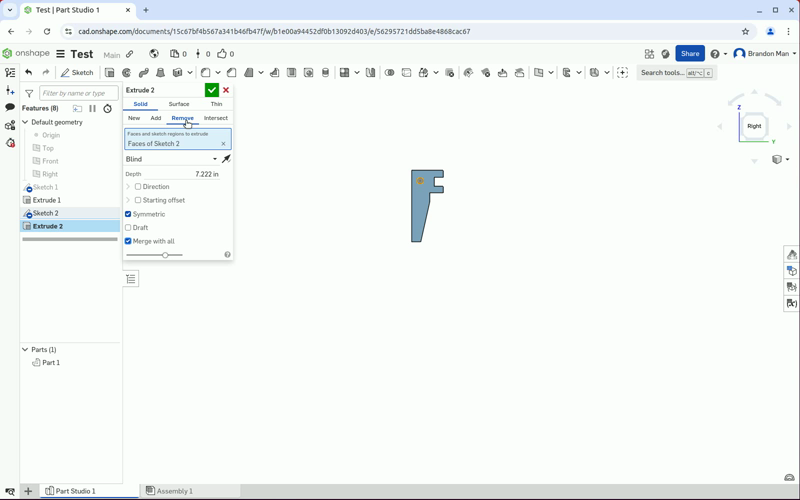
key(enter)
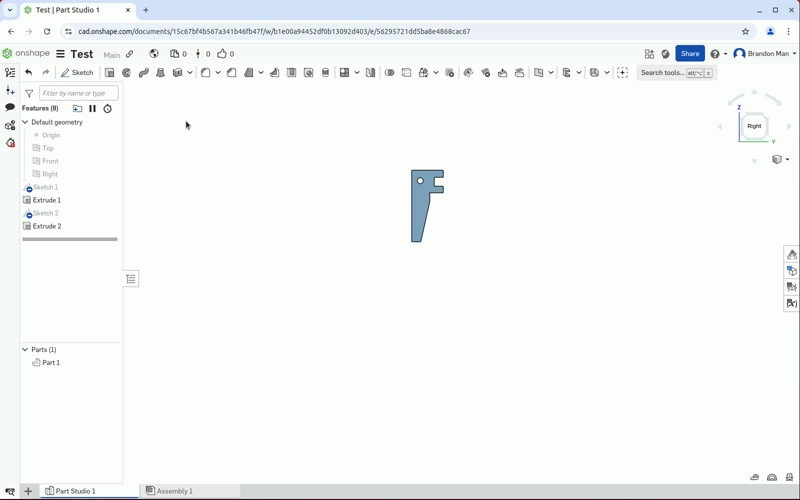
key(shift+h)
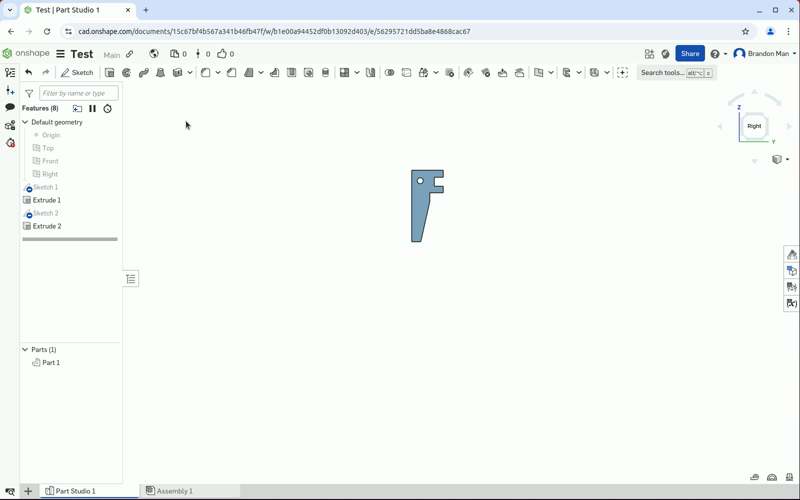
key(shift+h)
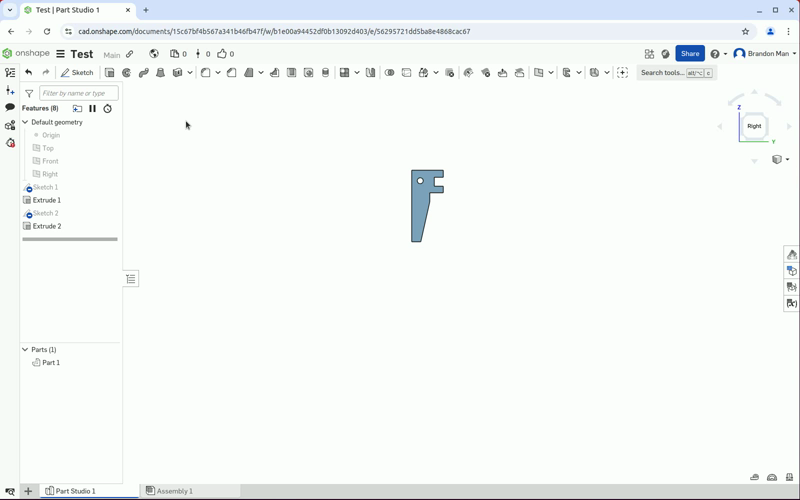
mouse_move(73, 189)
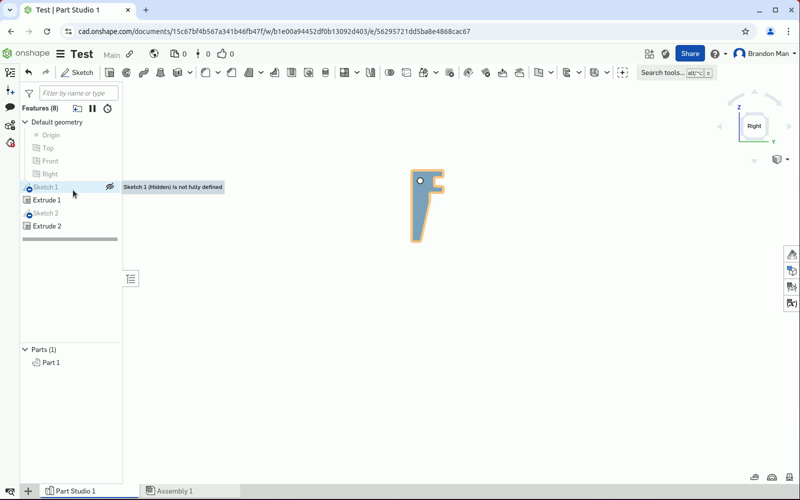
click(73, 189)
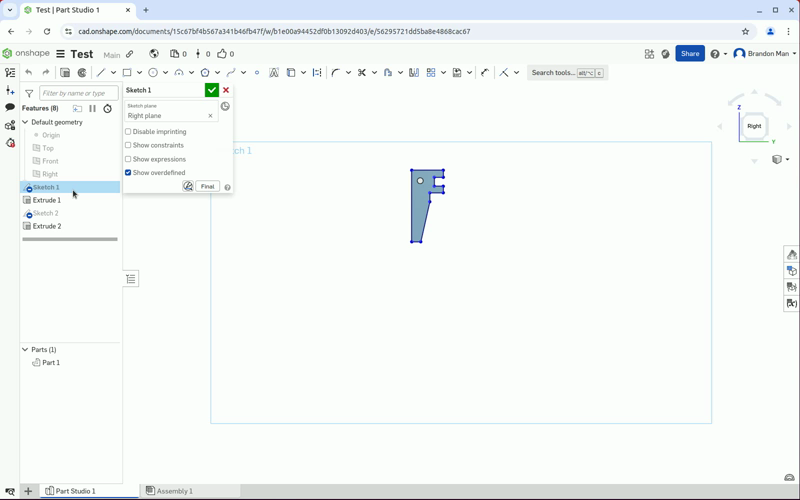
mouse_move(229, 92)
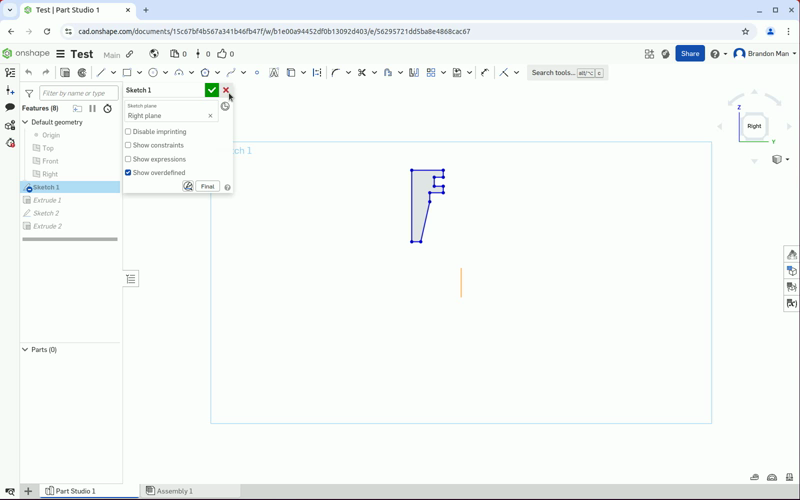
click(229, 92)
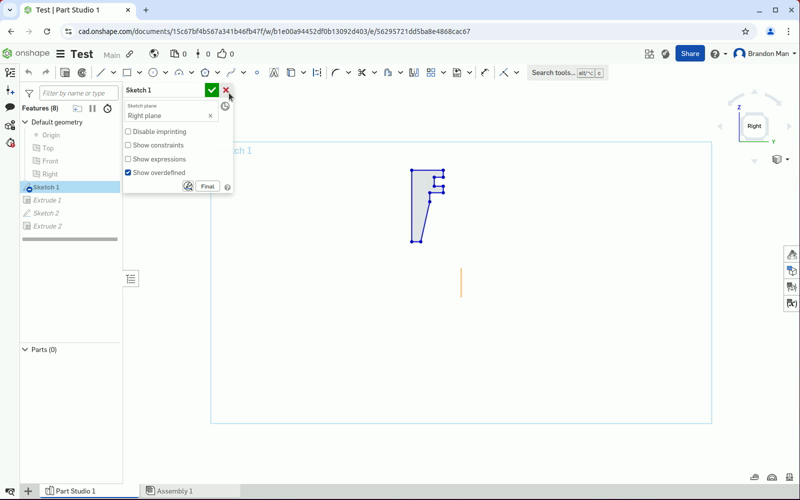
key(shift+s)
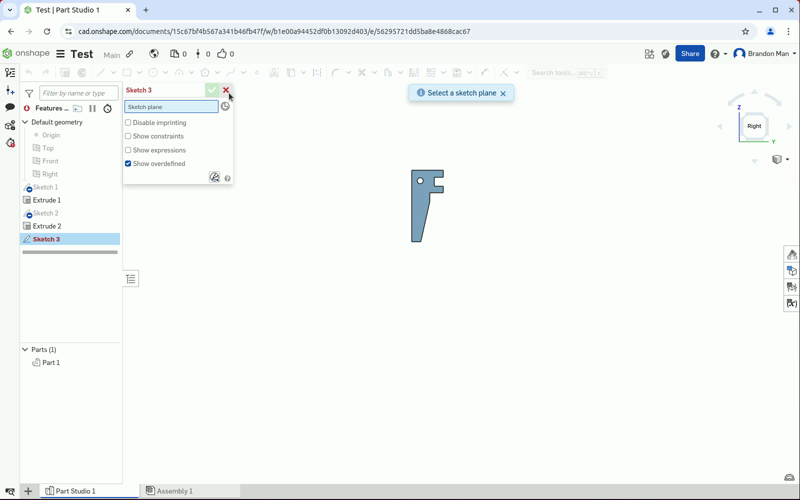
mouse_move(73, 176)
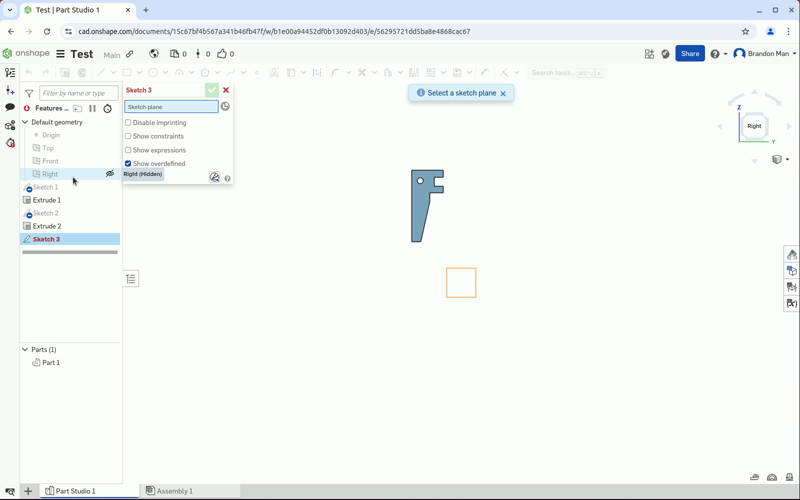
click(73, 176)
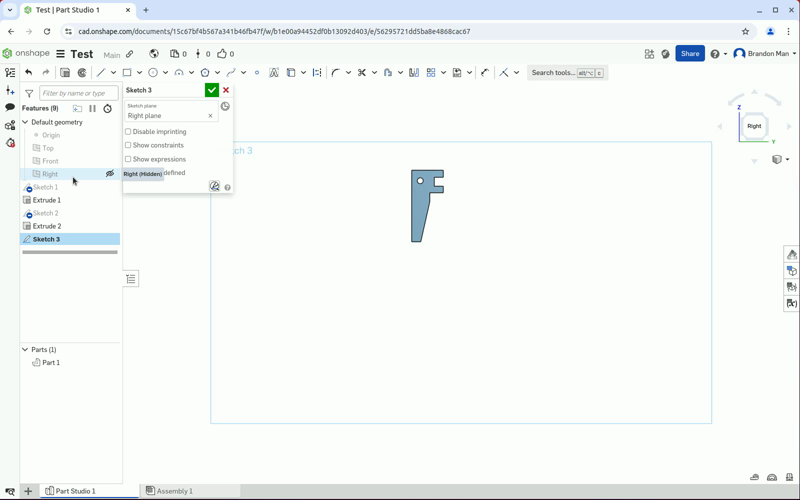
mouse_move(73, 352)
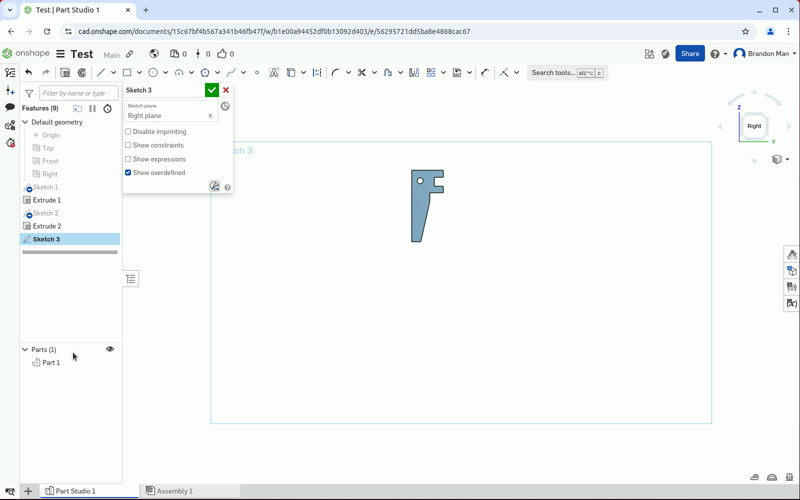
key(y)
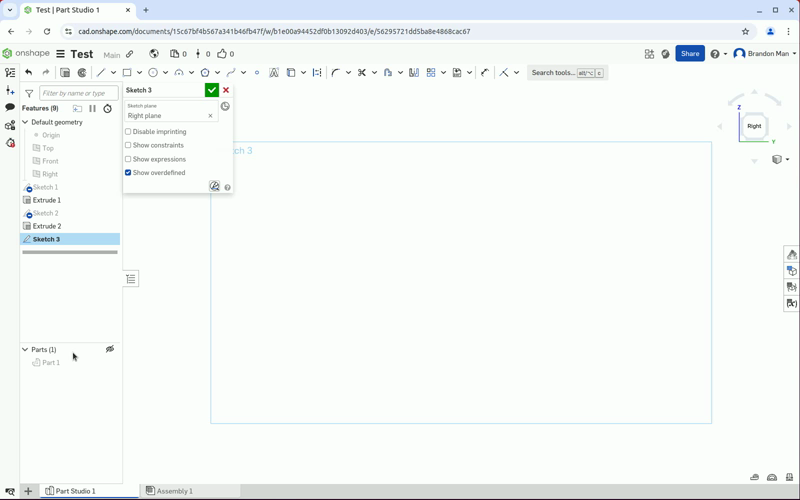
key(c)
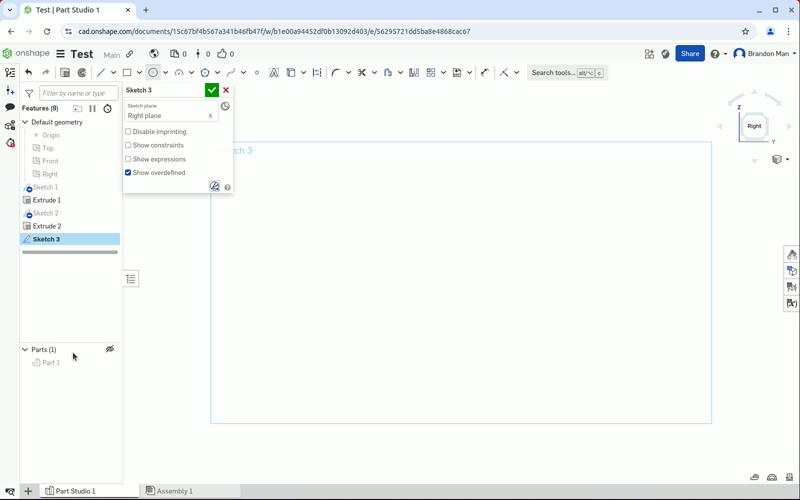
key_down(shift)
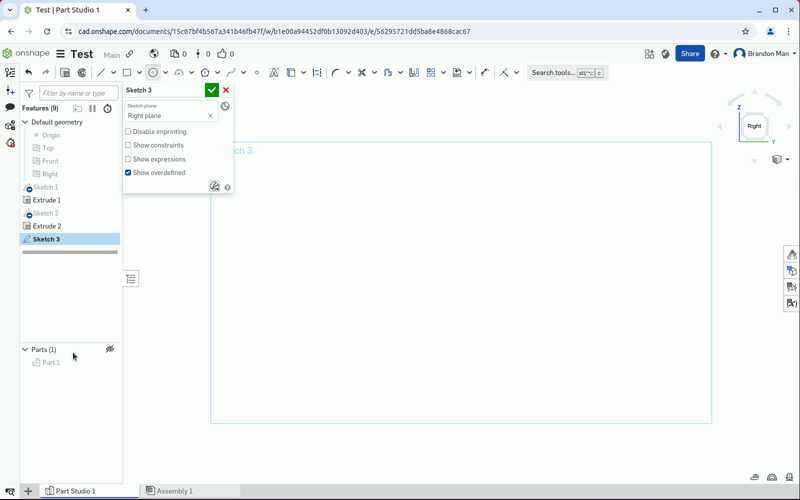
mouse_move(415, 212)
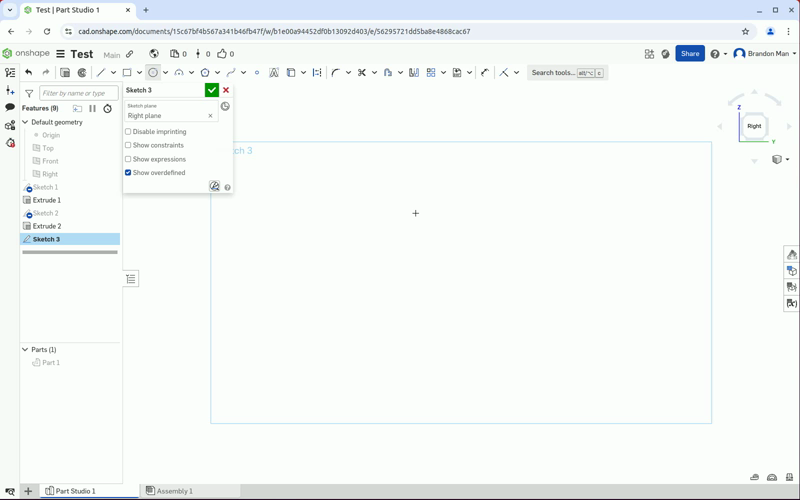
click(415, 212)
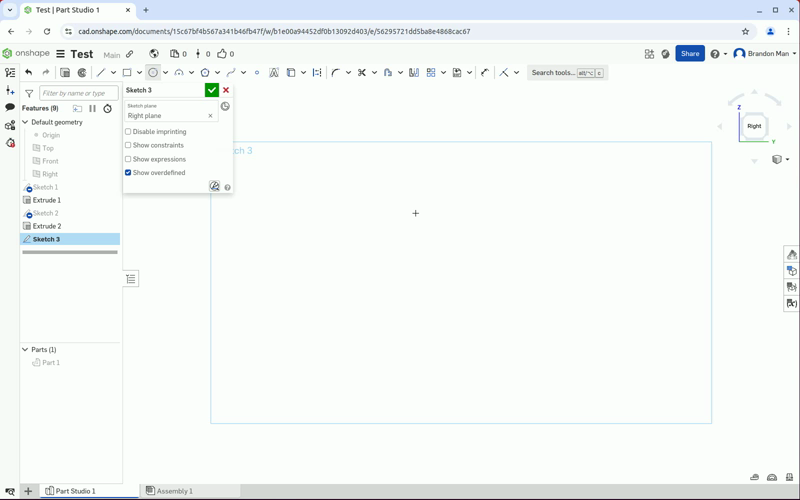
key_up(shift)
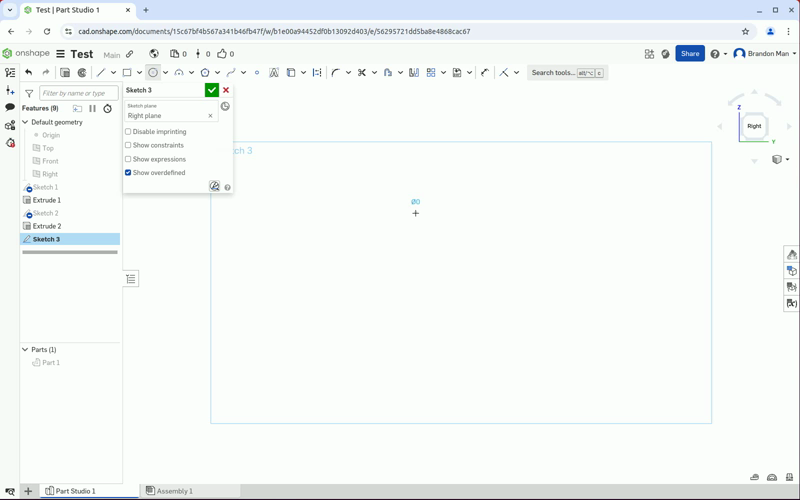
mouse_move(417, 212)
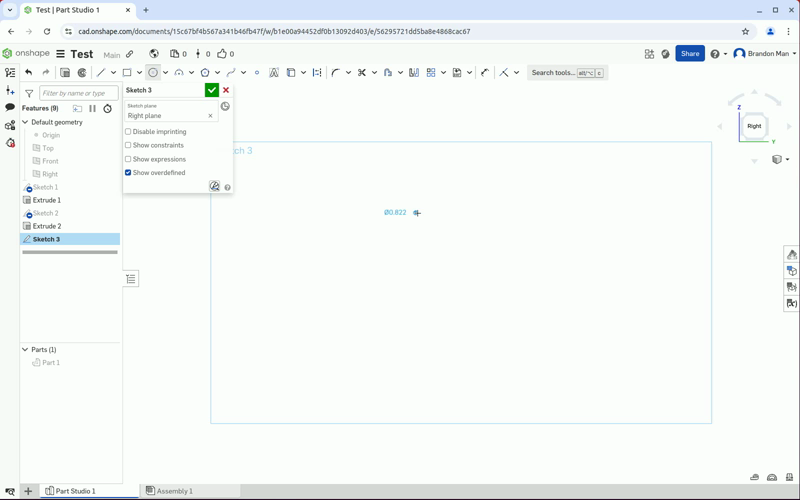
scroll(6)
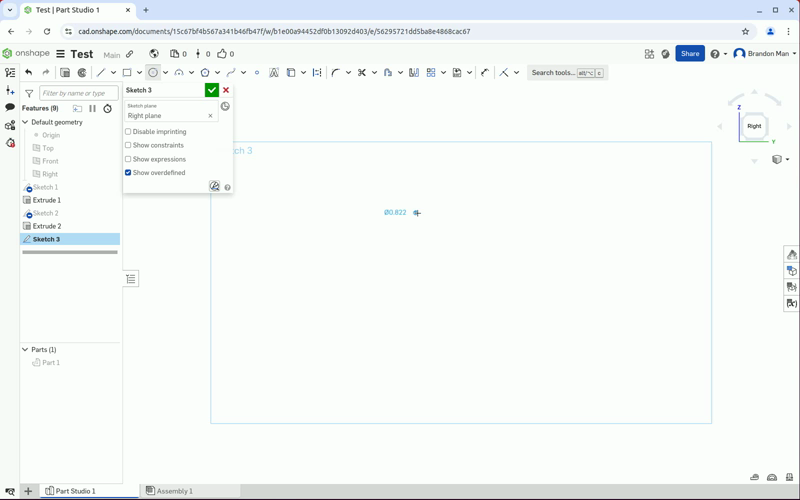
scroll(6)
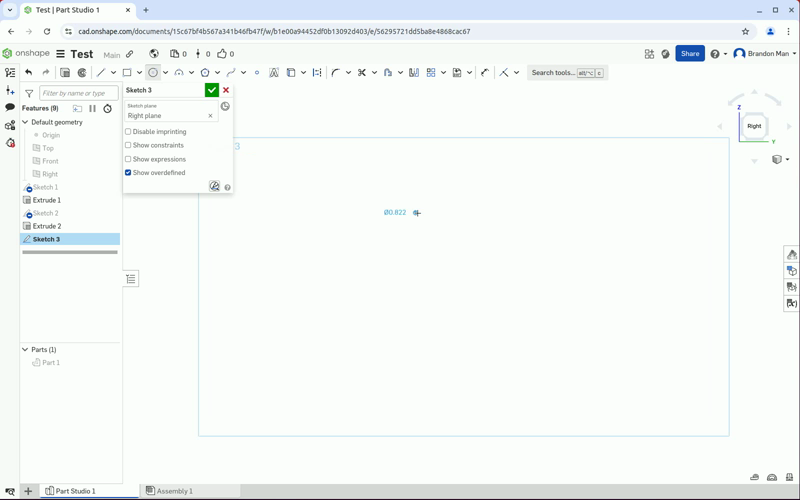
scroll(6)
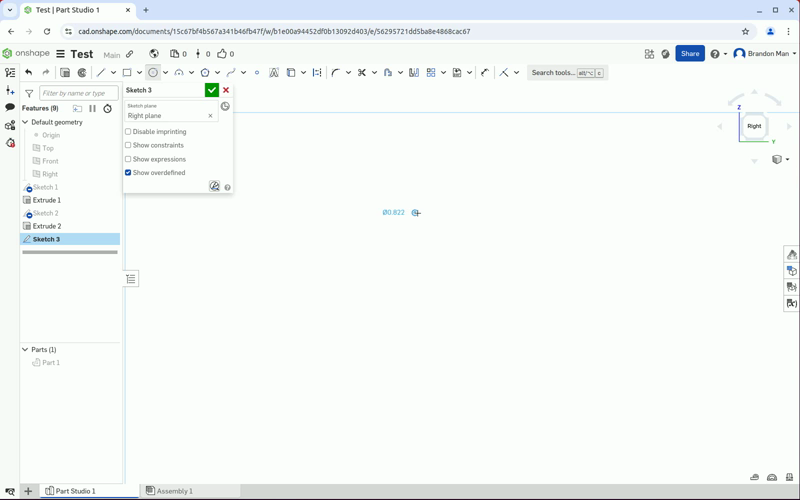
scroll(6)
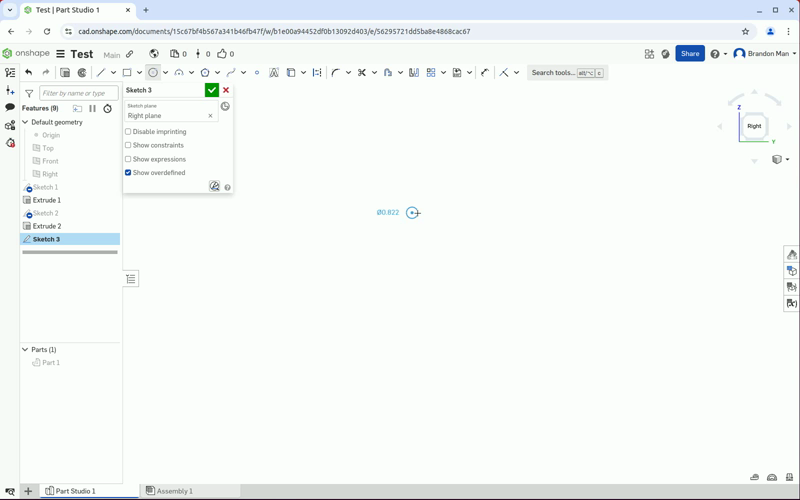
scroll(6)
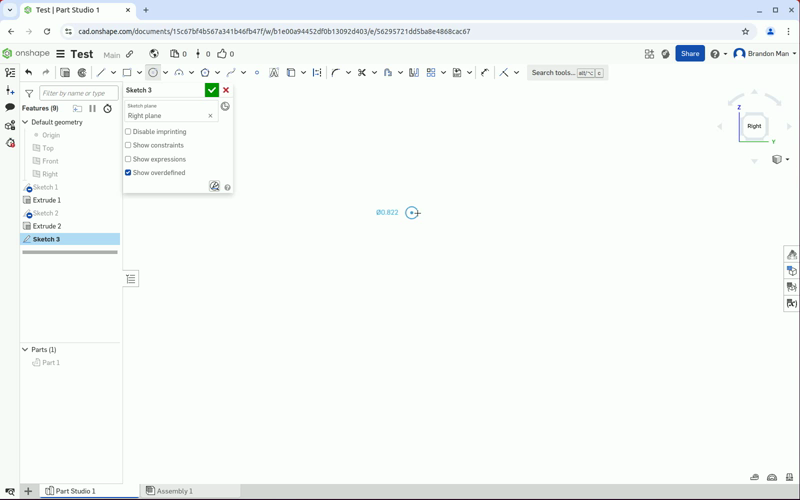
scroll(6)
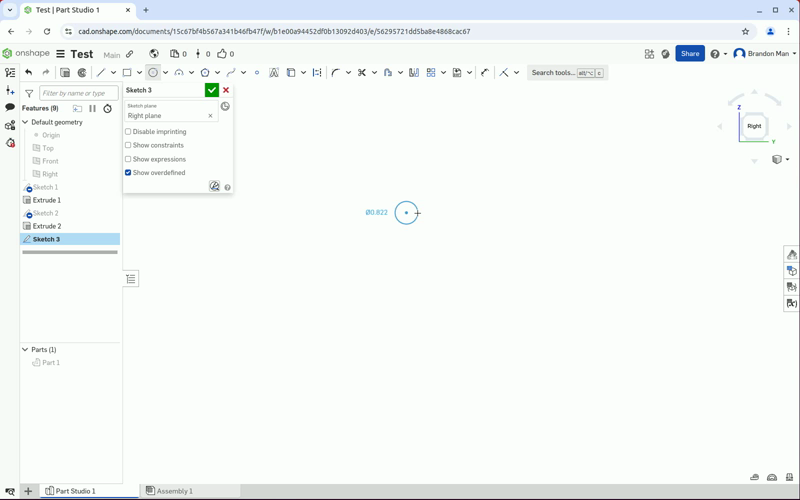
scroll(6)
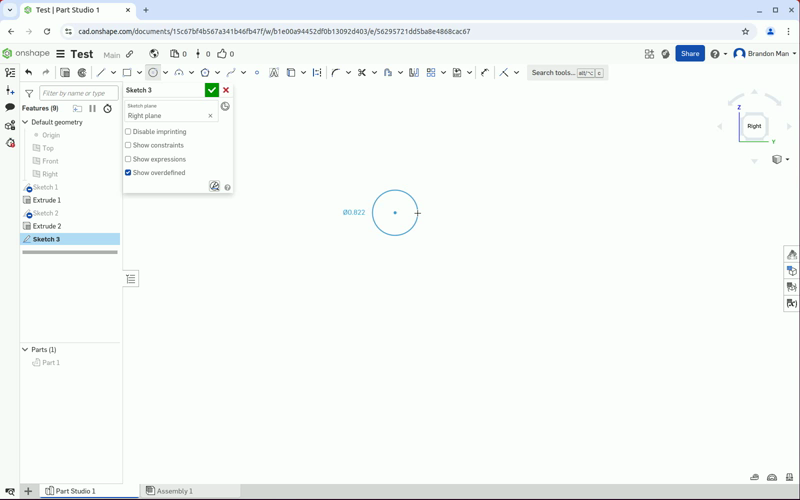
click(417, 212)
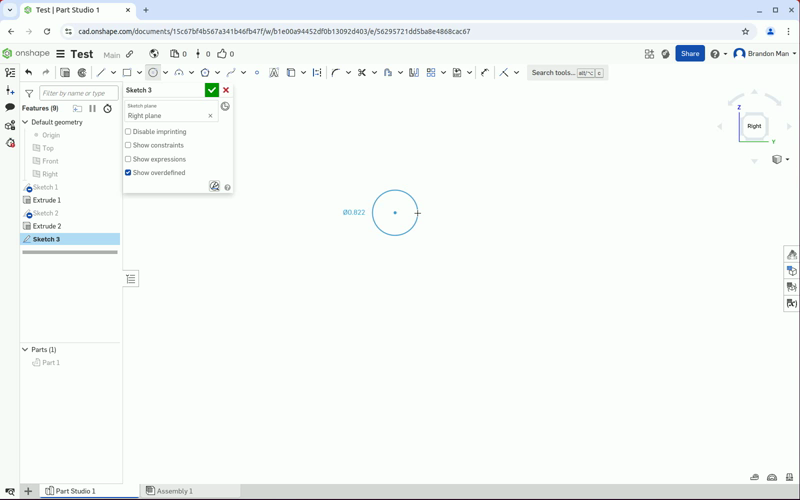
scroll(-6)
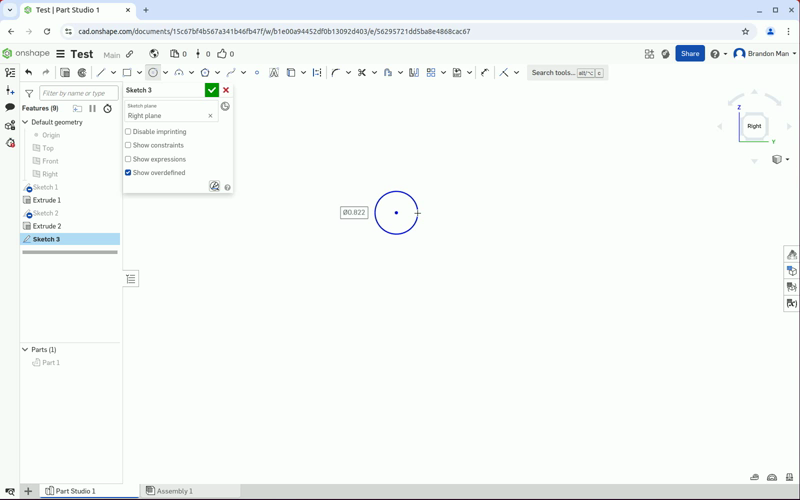
scroll(-6)
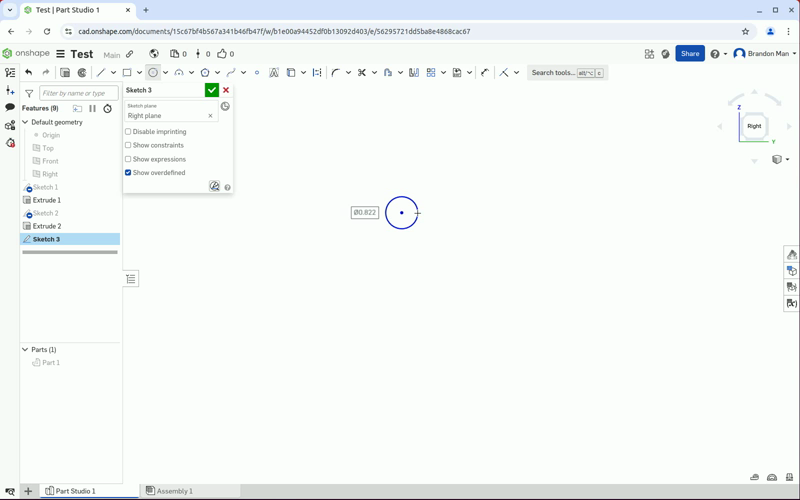
scroll(-6)
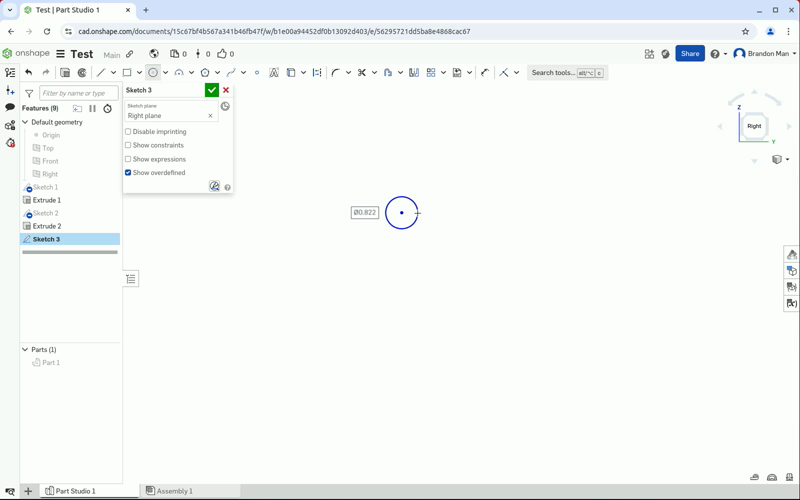
scroll(-6)
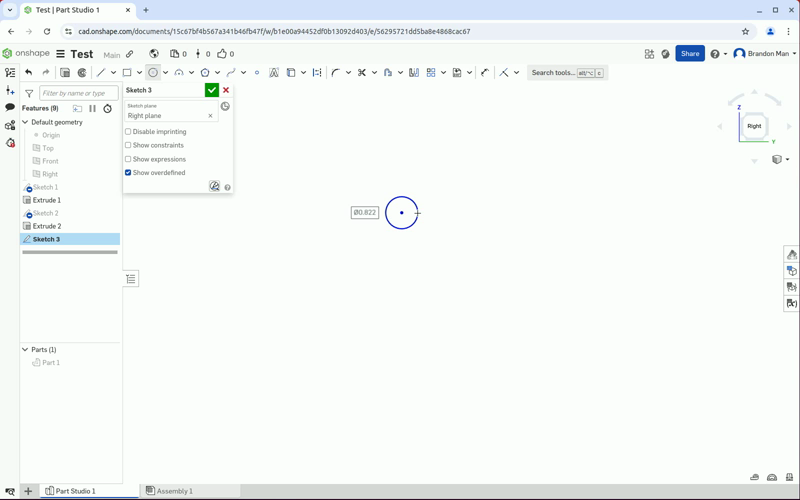
scroll(-6)
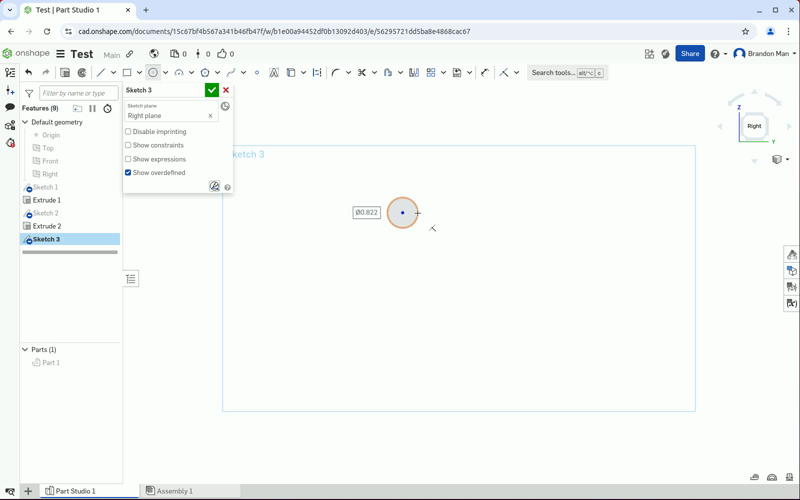
scroll(-6)
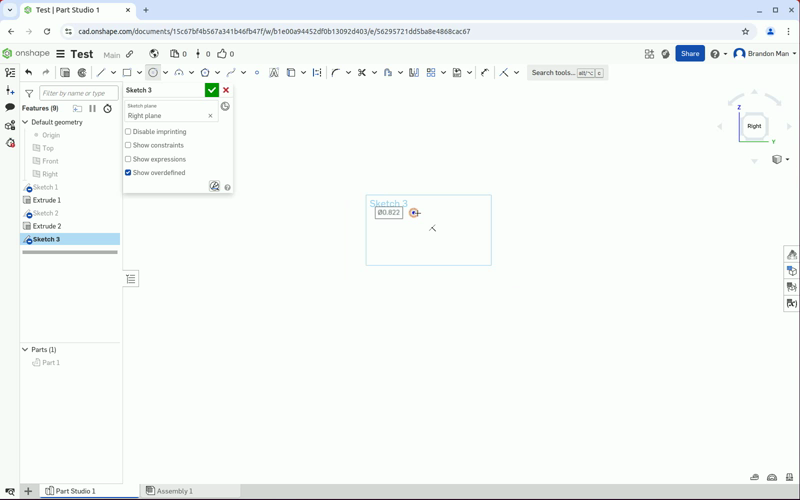
scroll(-6)
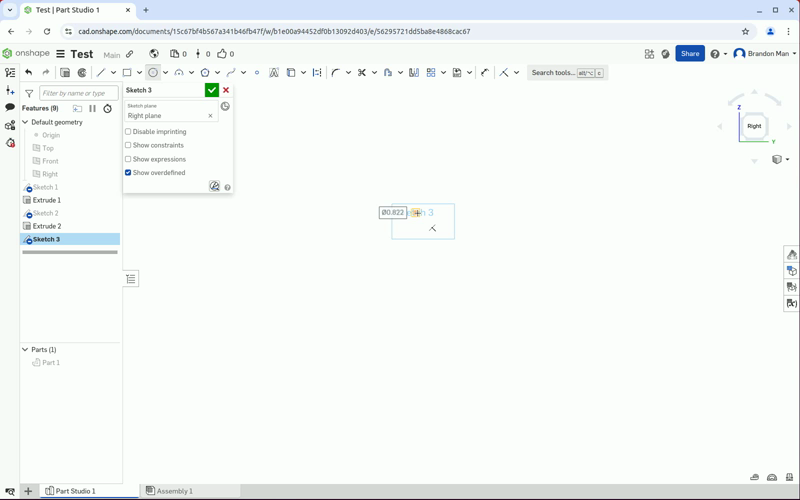
key(esc)
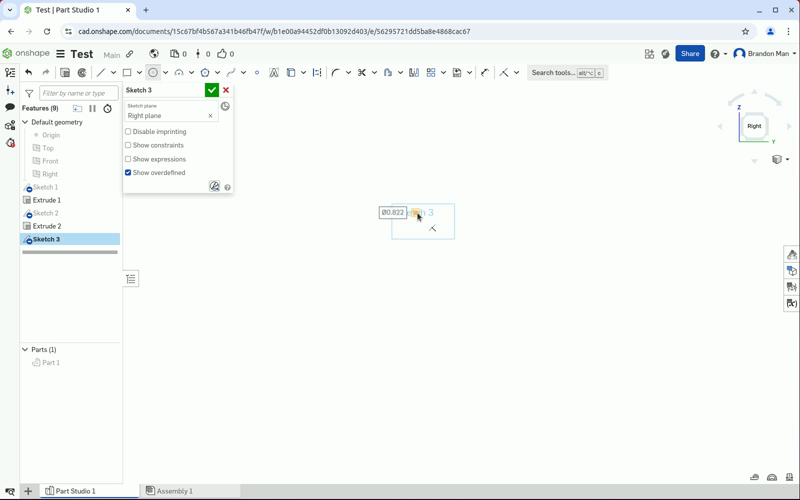
mouse_move(417, 211)
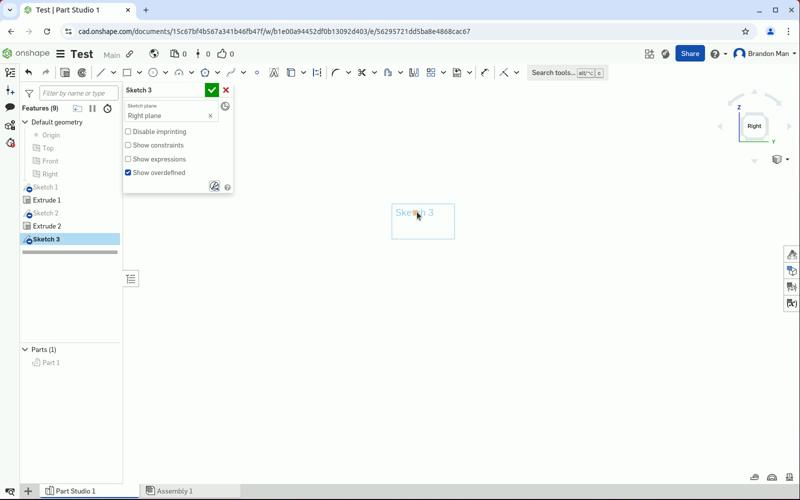
scroll(6)
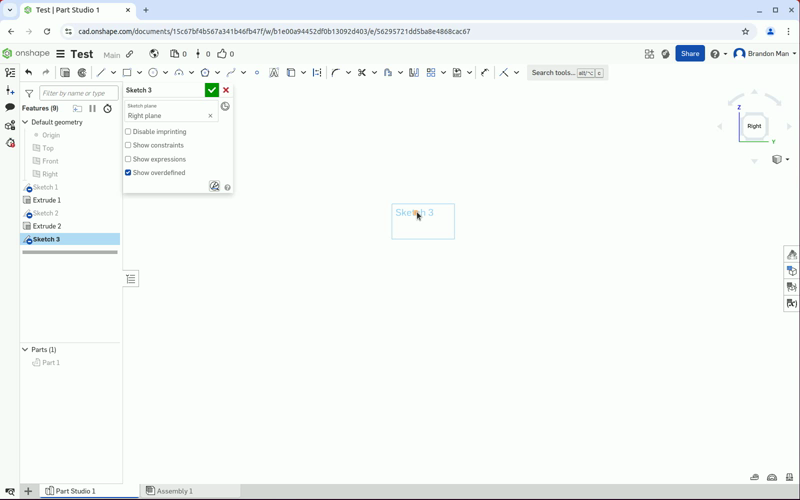
scroll(6)
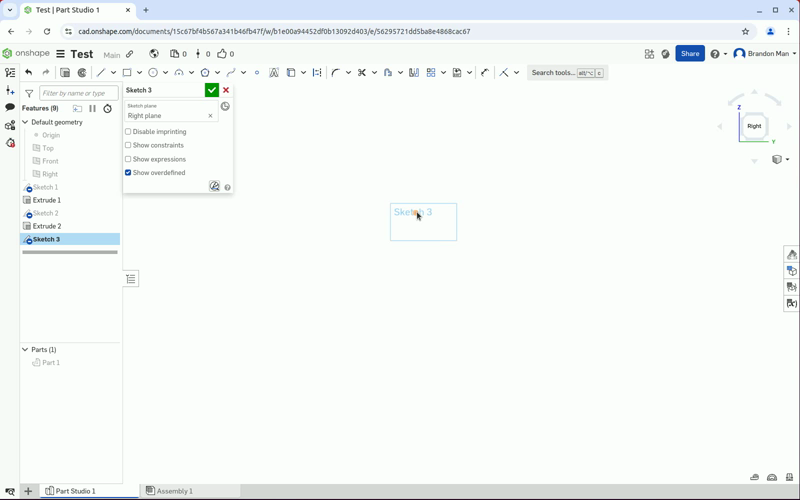
scroll(6)
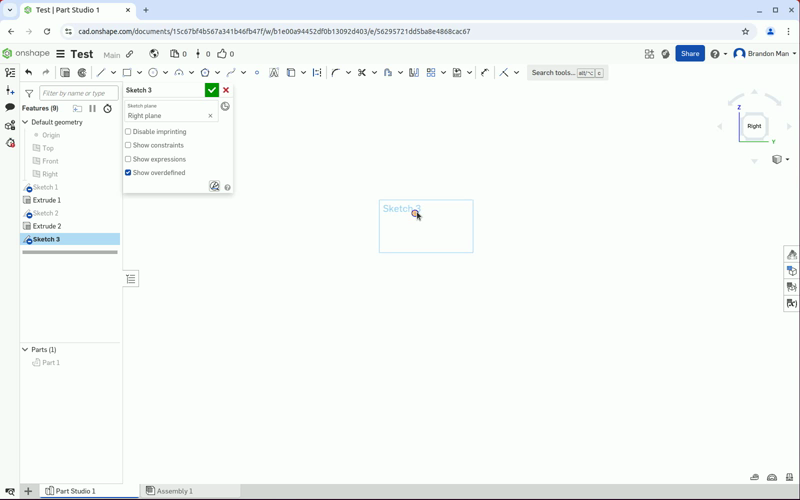
scroll(6)
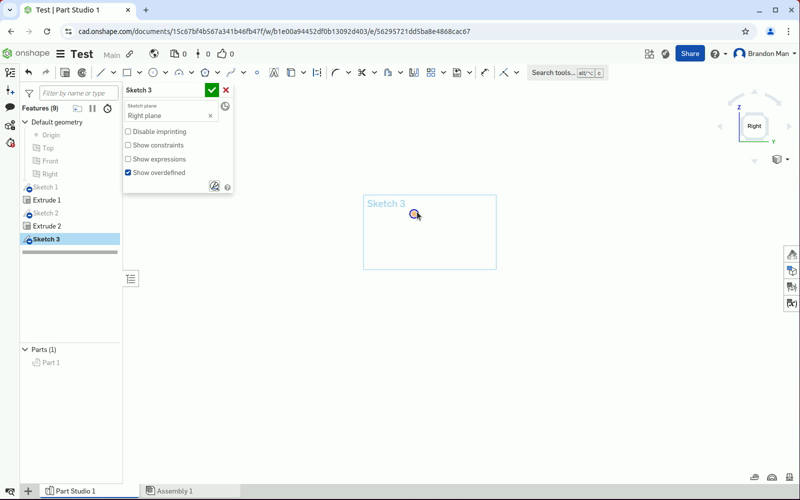
scroll(6)
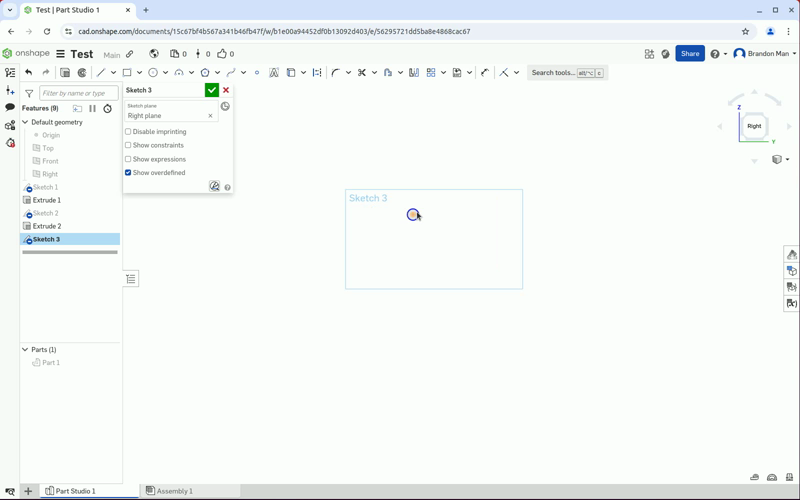
scroll(6)
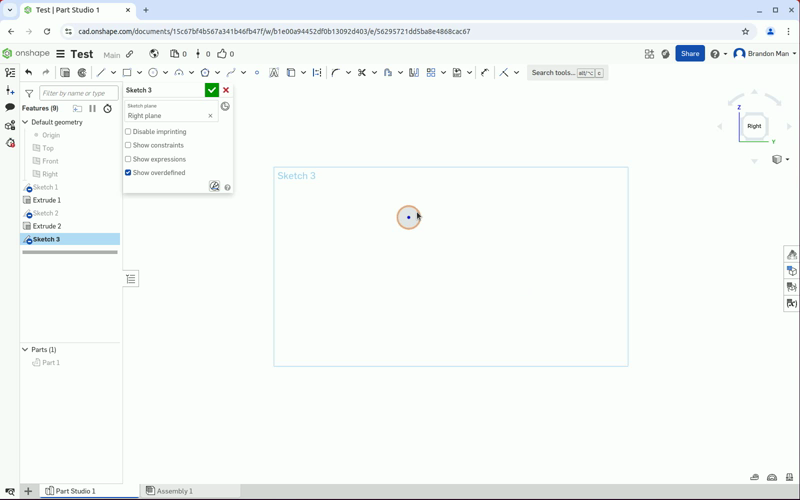
scroll(6)
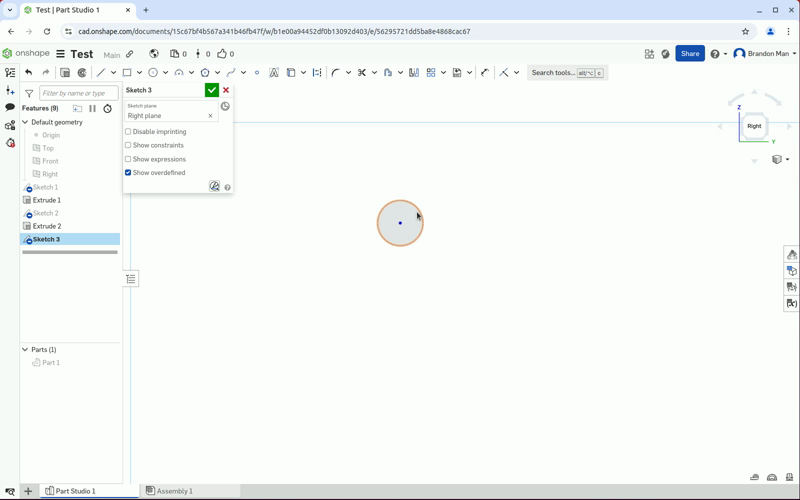
click(417, 211)
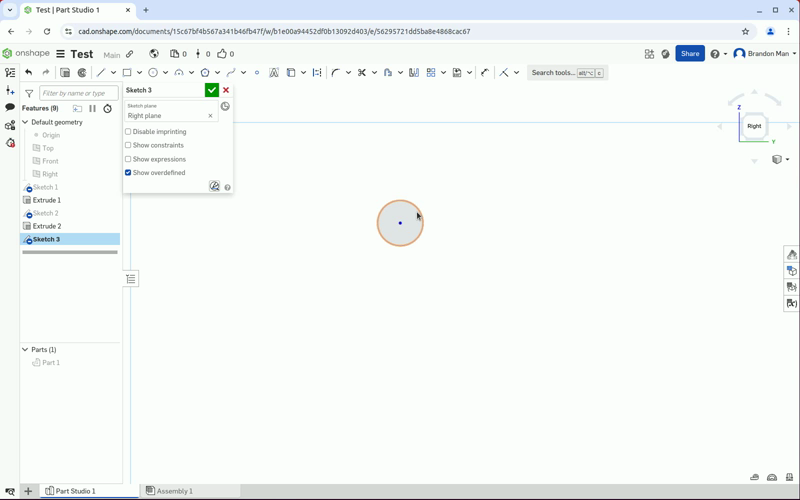
scroll(-6)
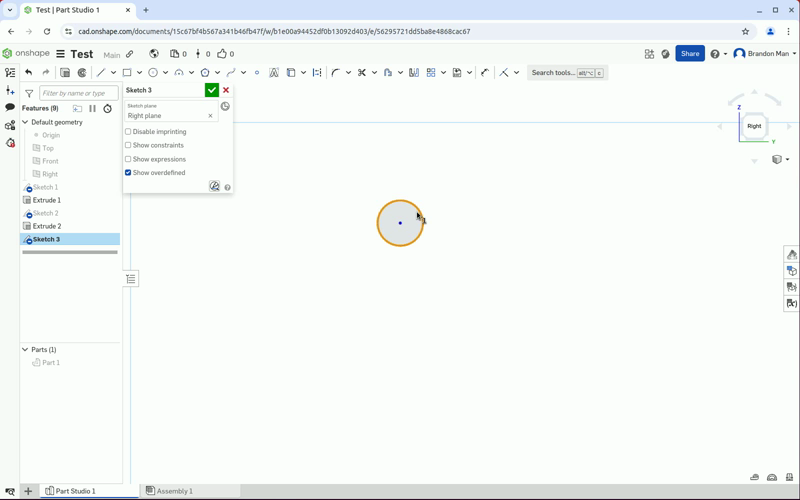
scroll(-6)
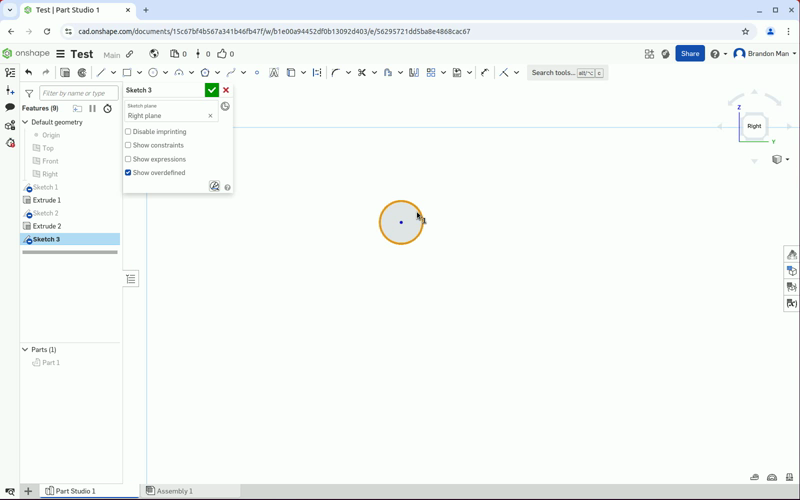
scroll(-6)
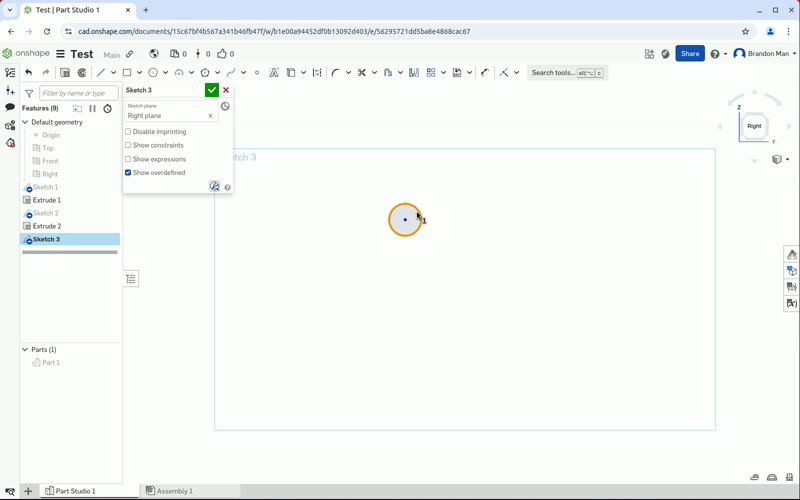
scroll(-6)
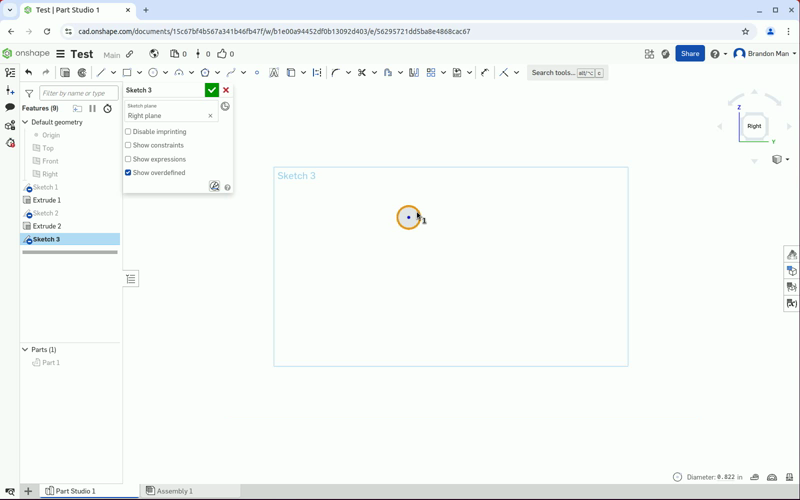
scroll(-6)
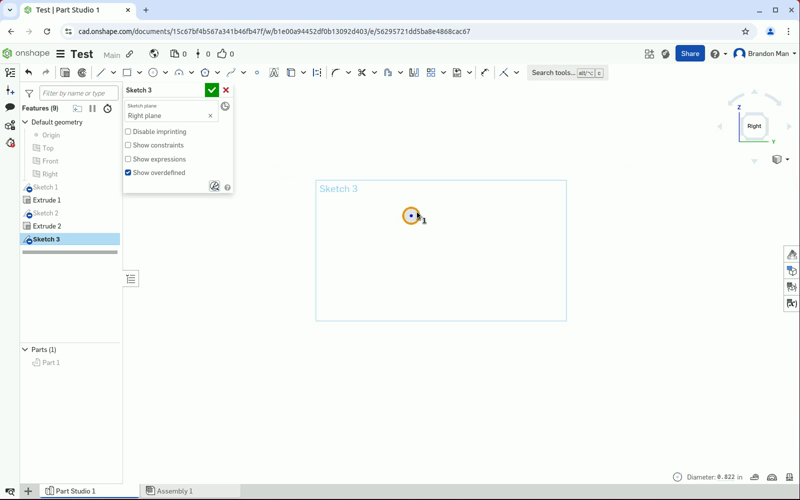
scroll(-6)
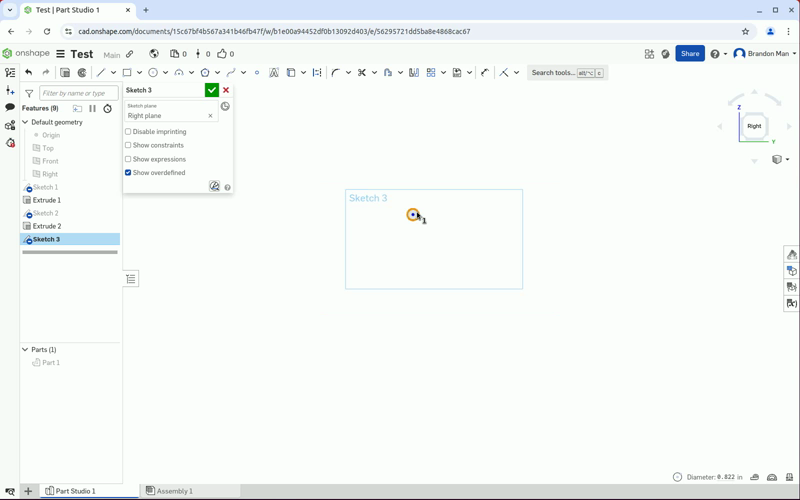
scroll(-6)
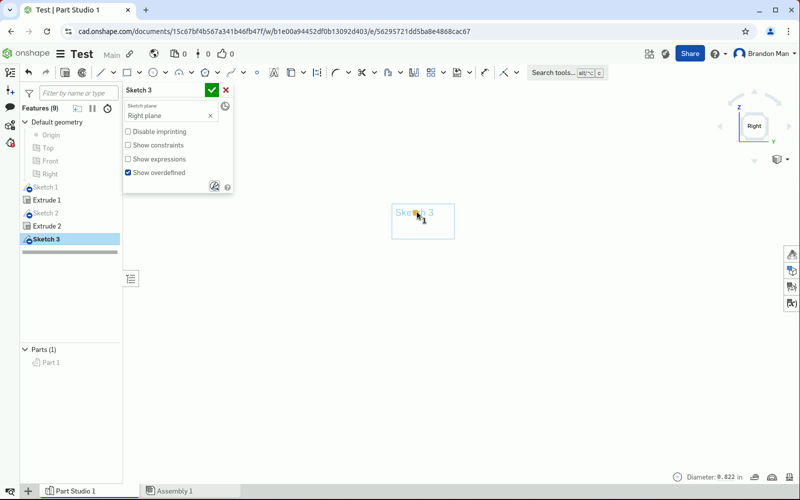
mouse_move(73, 352)
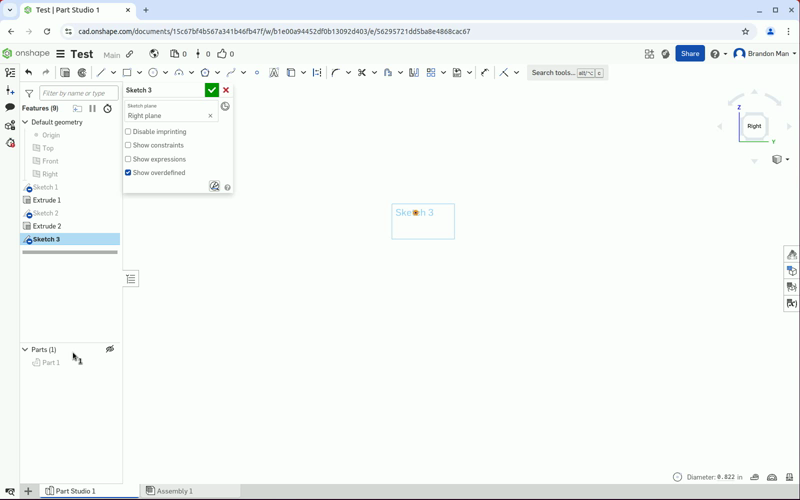
key(shift+y)
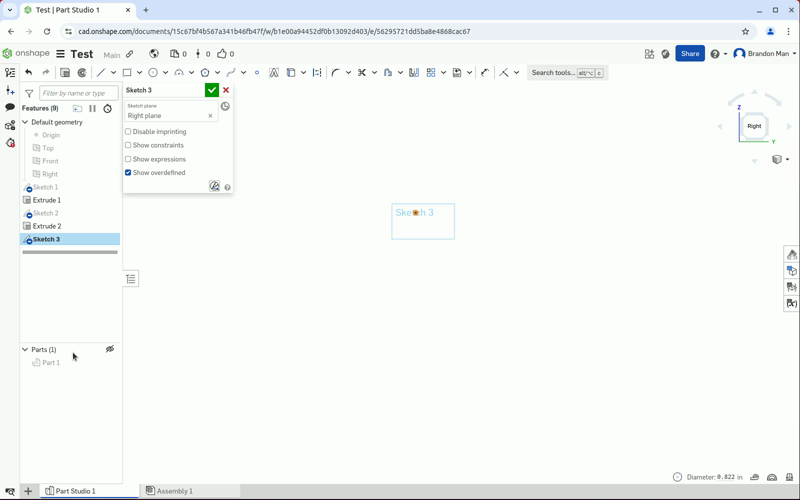
key(shift+e)
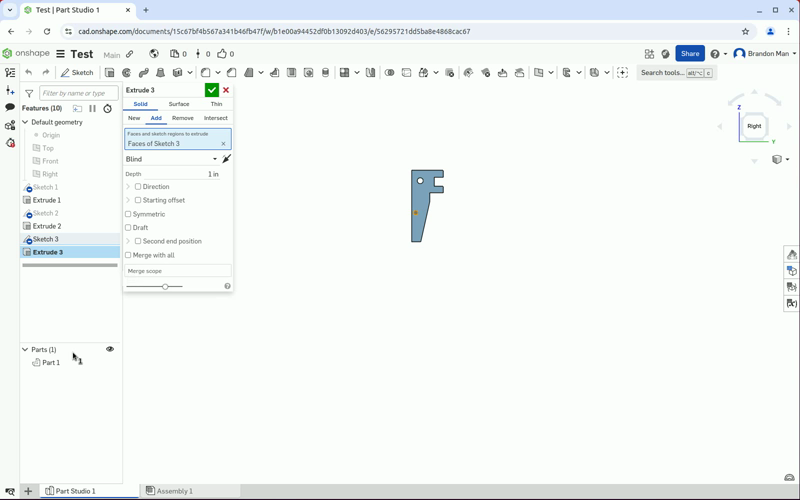
mouse_move(143, 106)
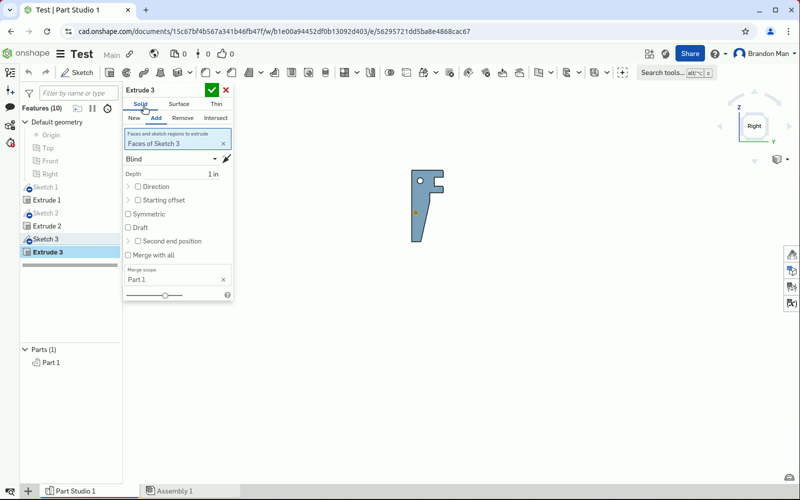
click(143, 106)
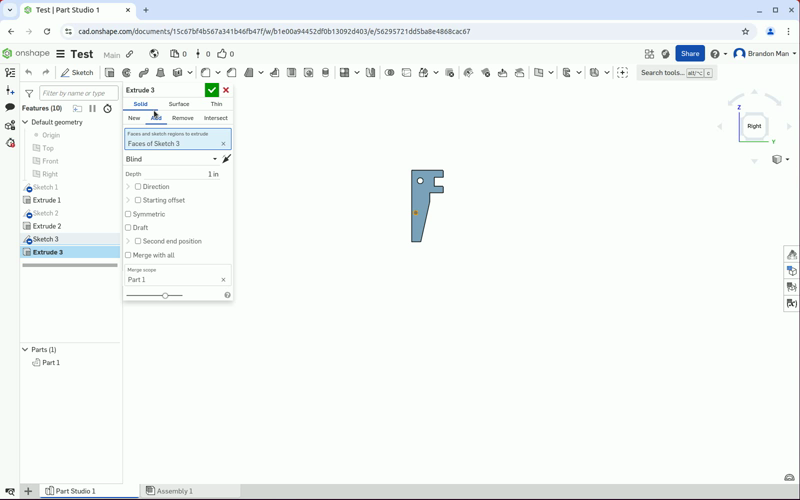
mouse_move(186, 120)
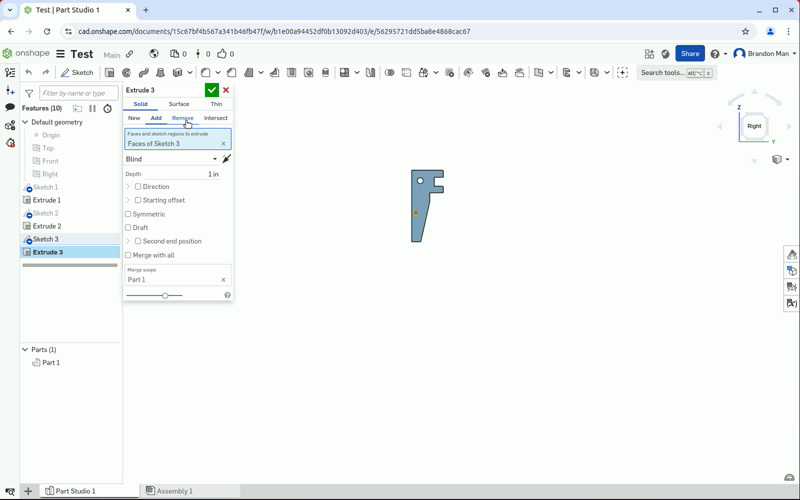
click(186, 120)
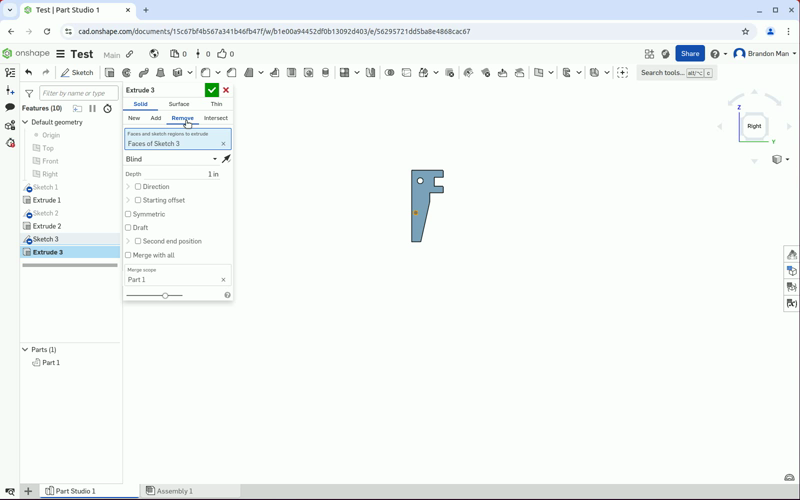
key(tab, 4)
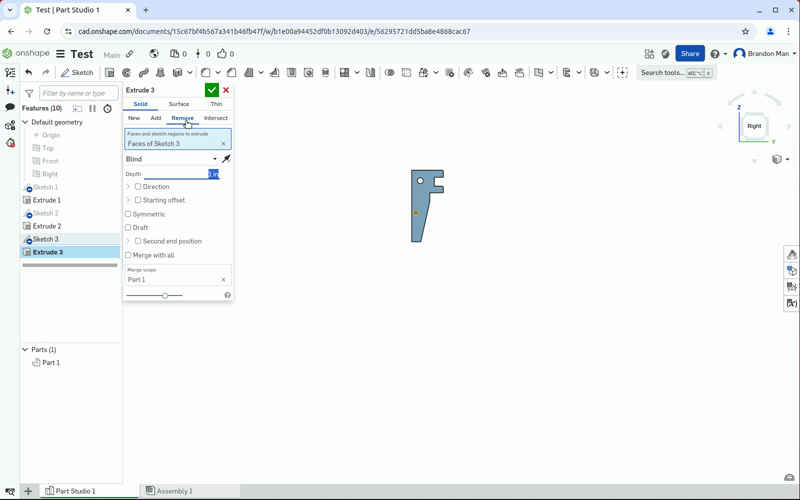
text(7.222)
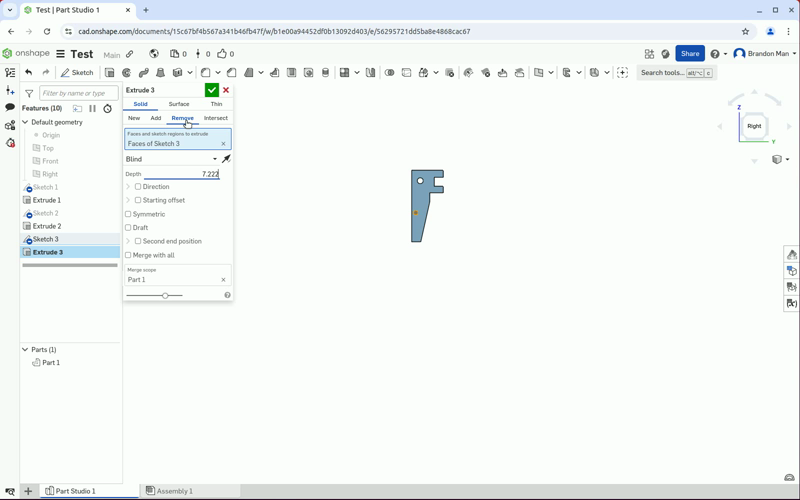
key(tab, 3)
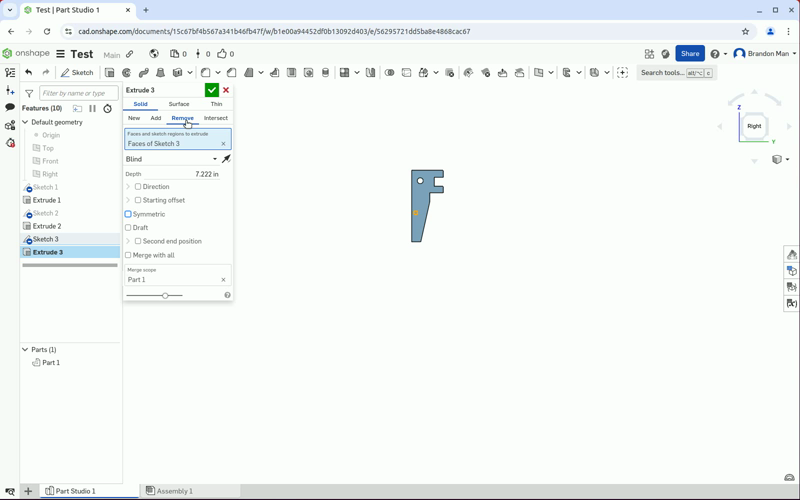
key(space)
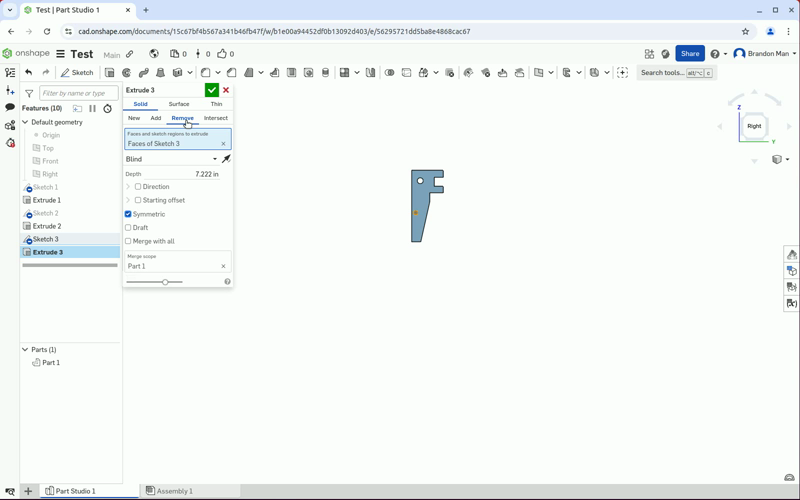
key(tab, 2)
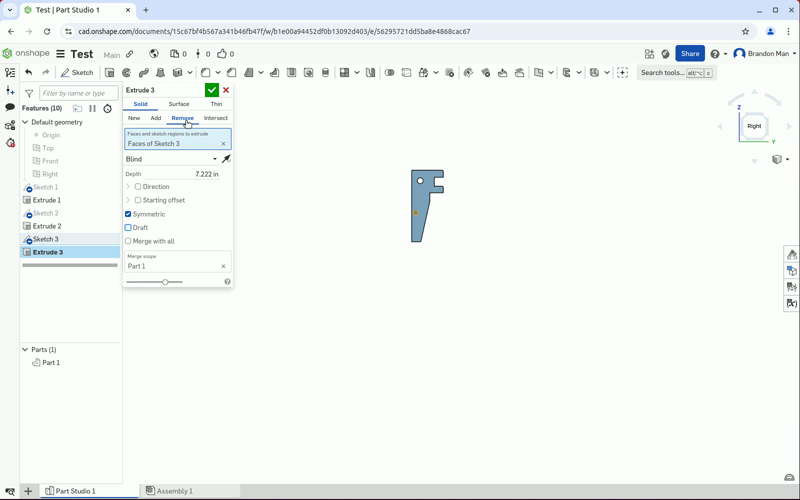
key(space)
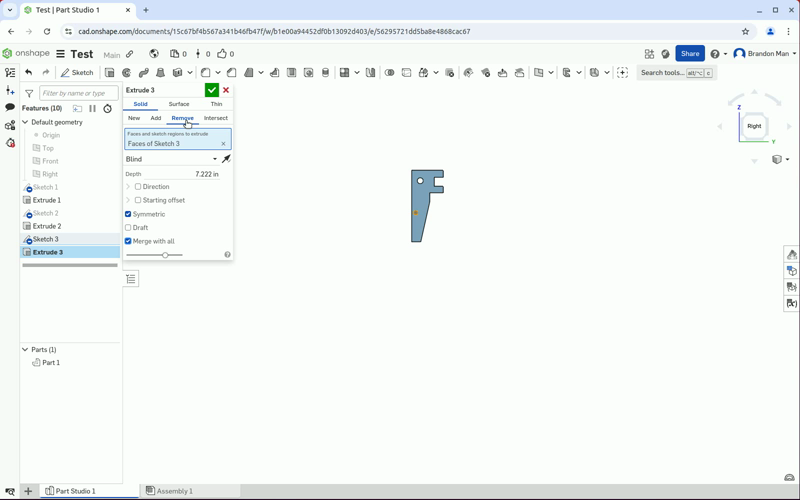
key(enter)
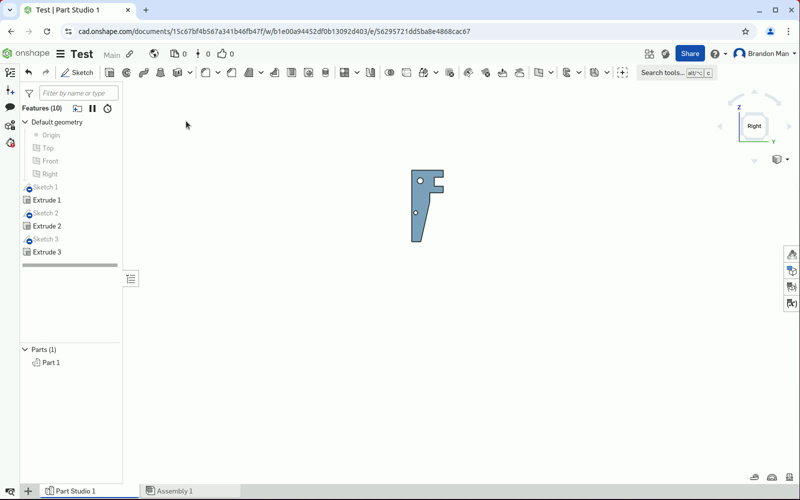
key(shift+h)
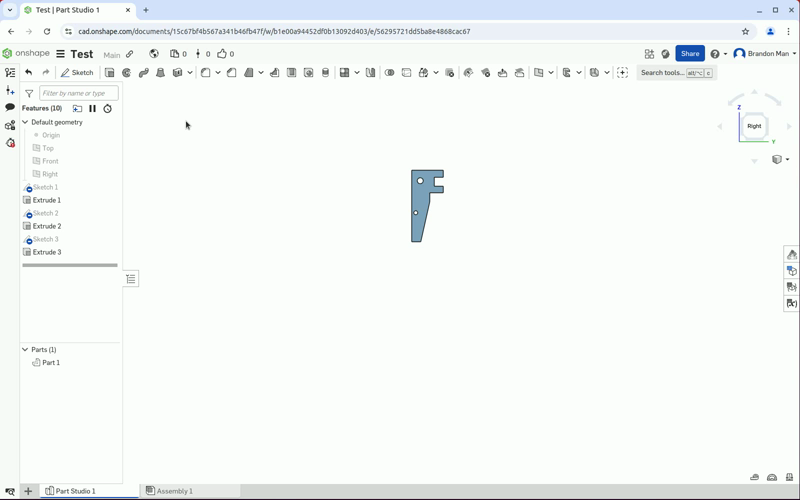
key(shift+h)
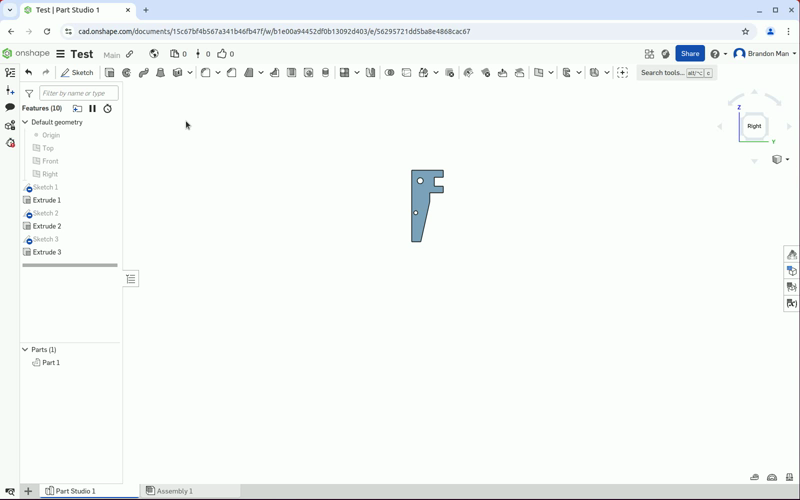
mouse_move(73, 189)
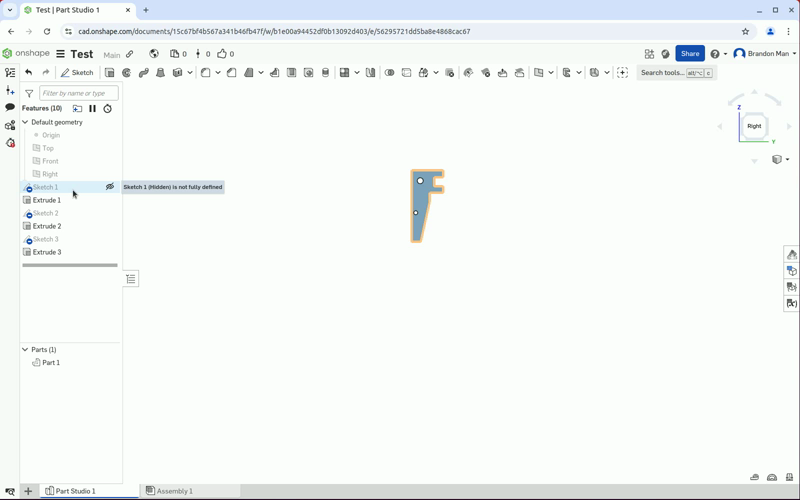
click(73, 189)
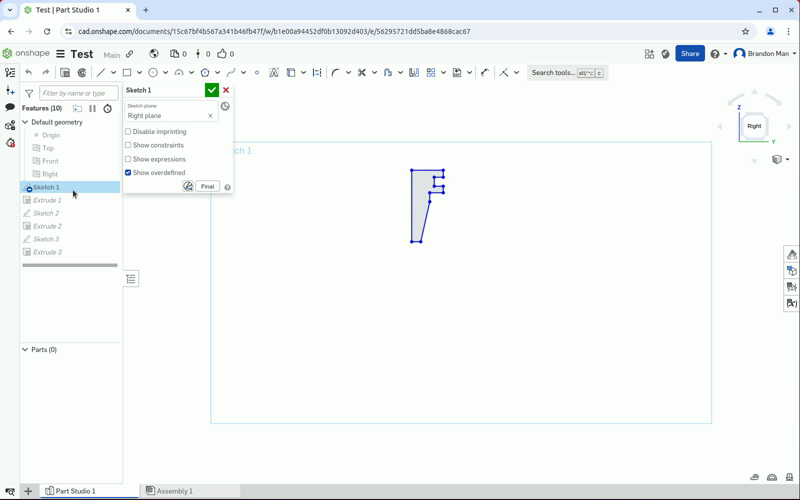
mouse_move(229, 92)
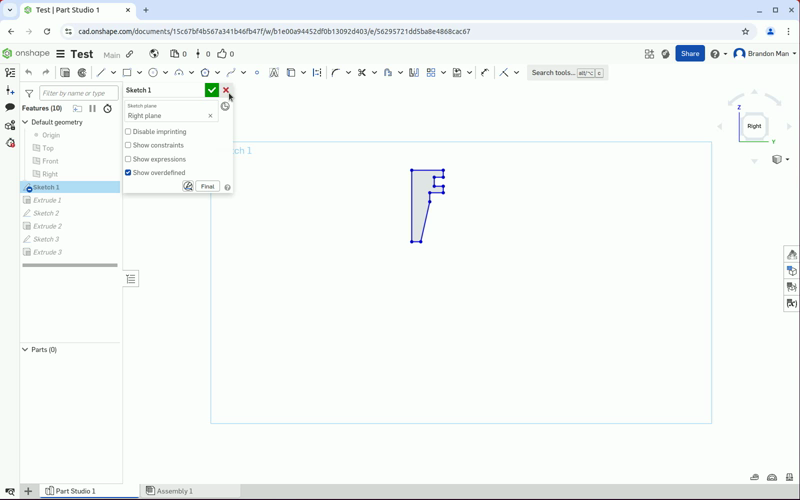
click(229, 92)
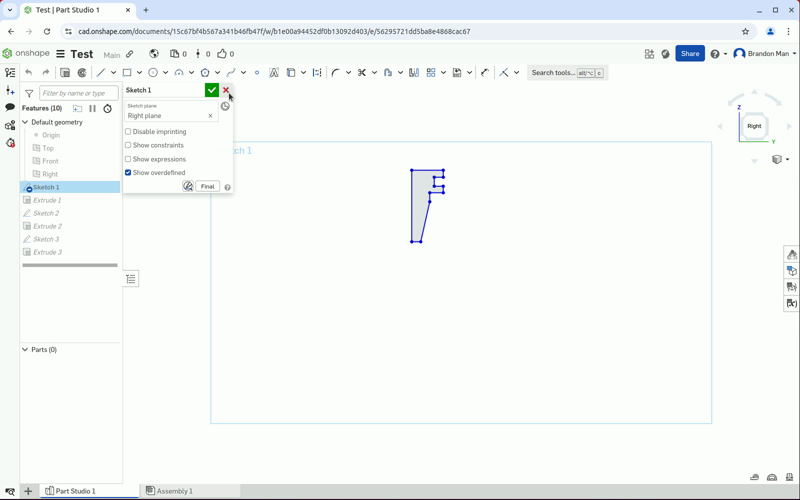
key(shift+s)
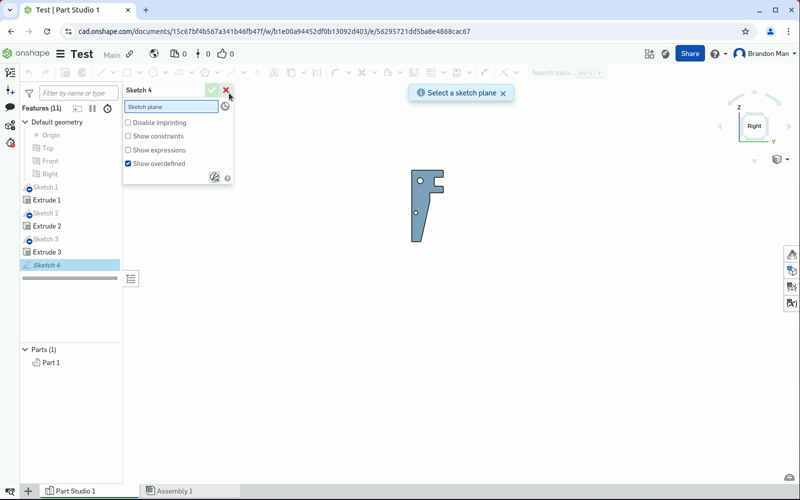
mouse_move(73, 176)
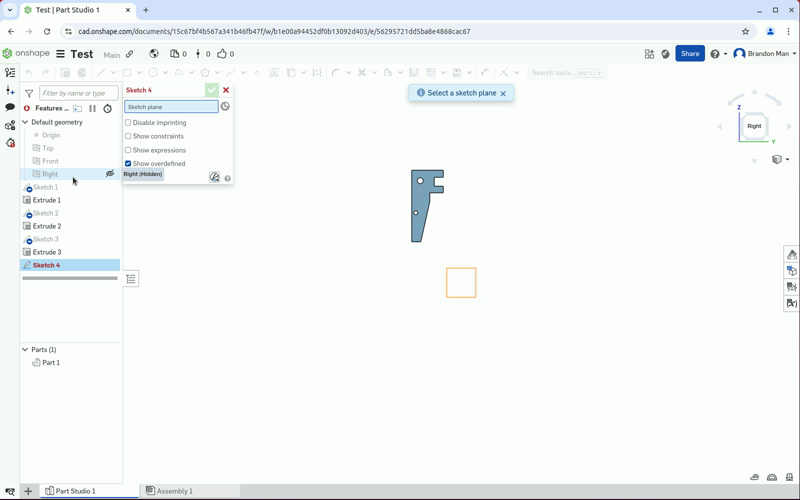
click(73, 176)
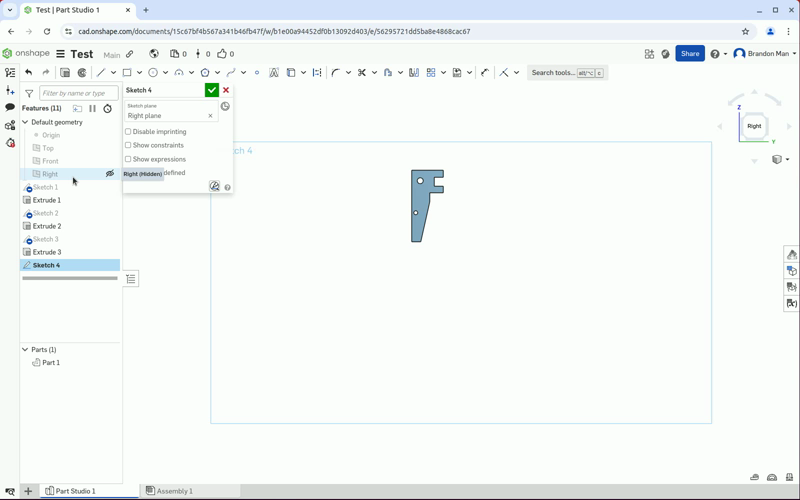
mouse_move(73, 352)
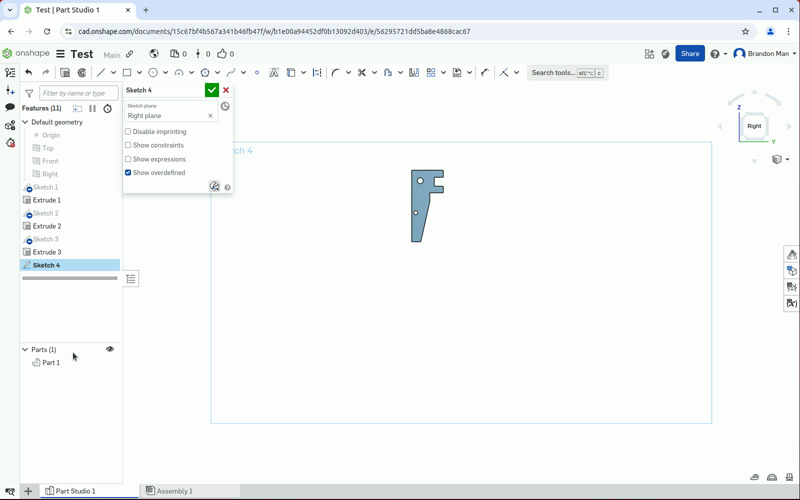
key(y)
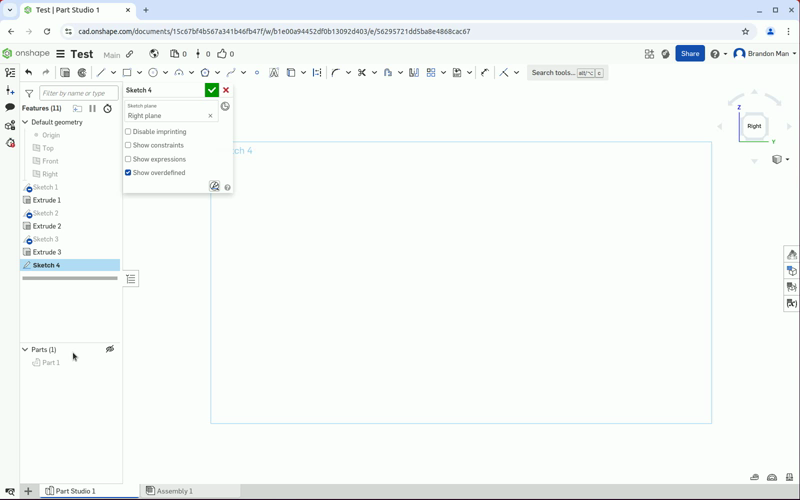
key(c)
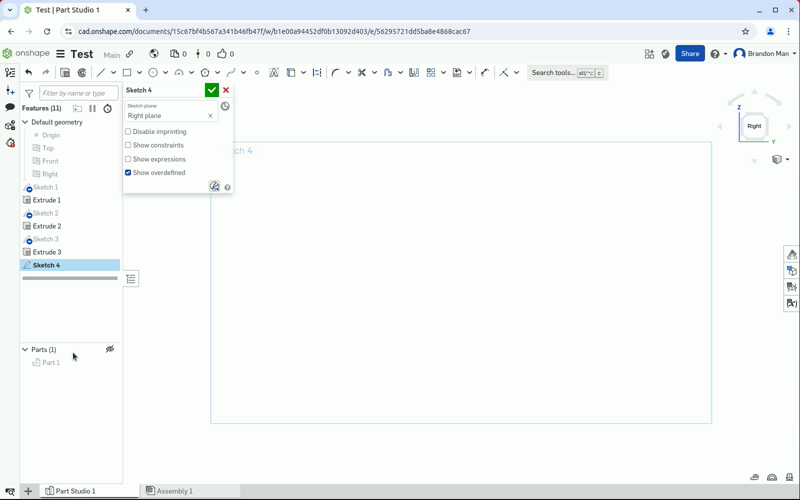
key_down(shift)
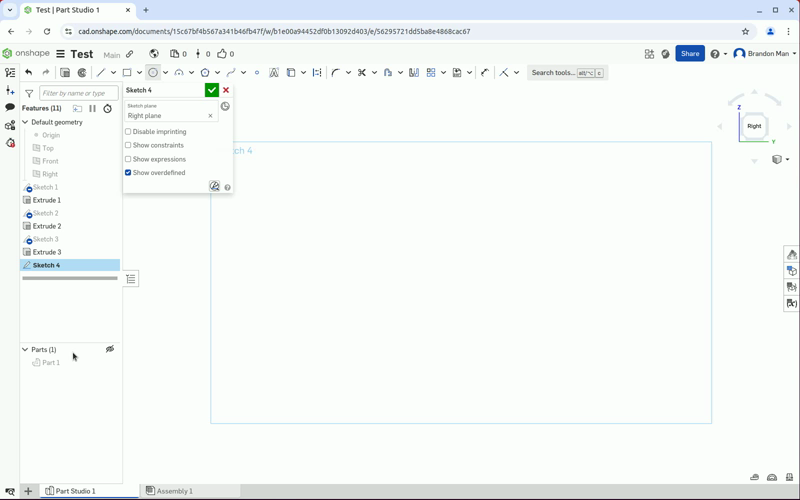
mouse_move(415, 185)
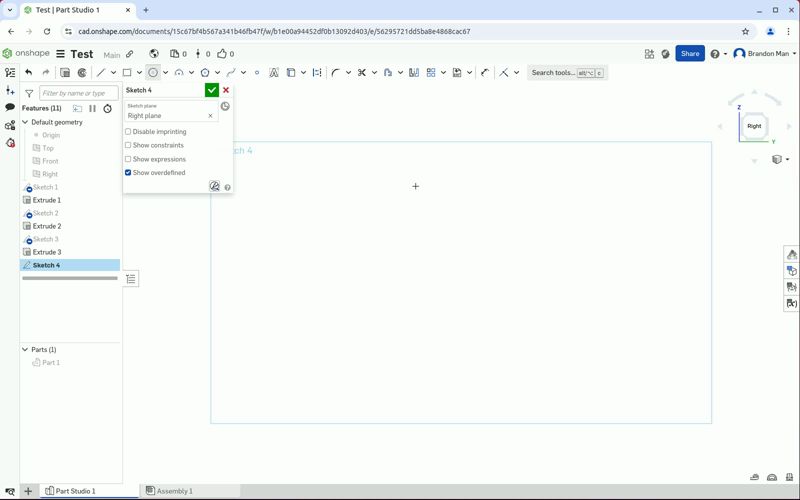
click(415, 185)
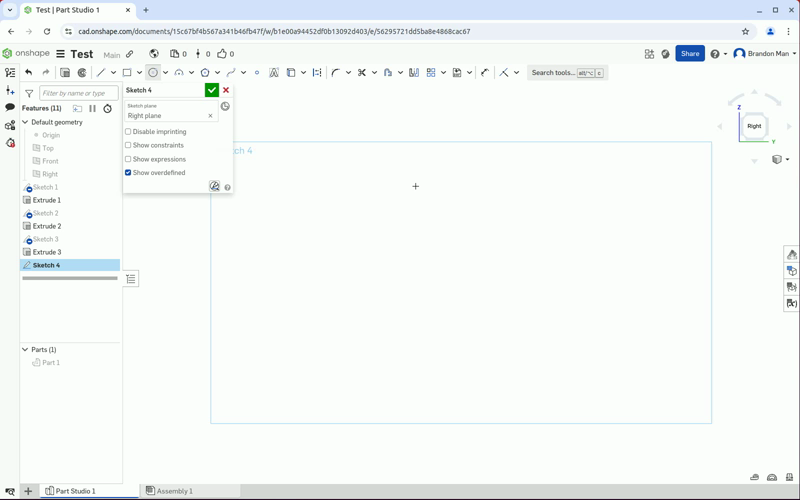
key_up(shift)
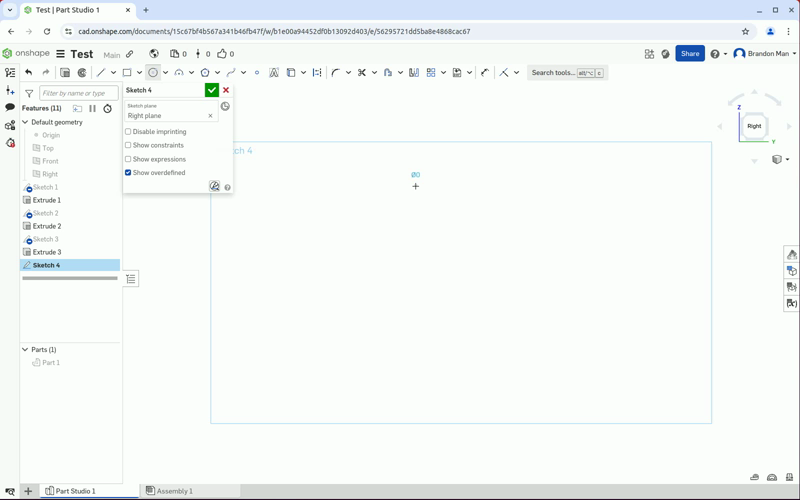
mouse_move(417, 185)
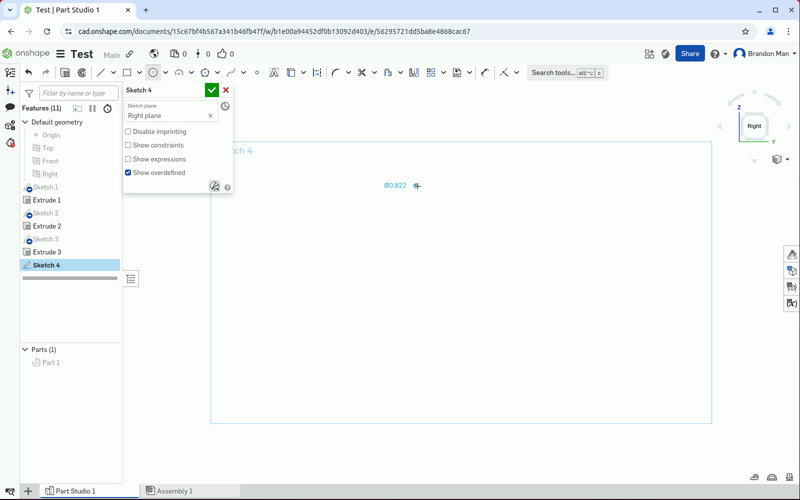
scroll(6)
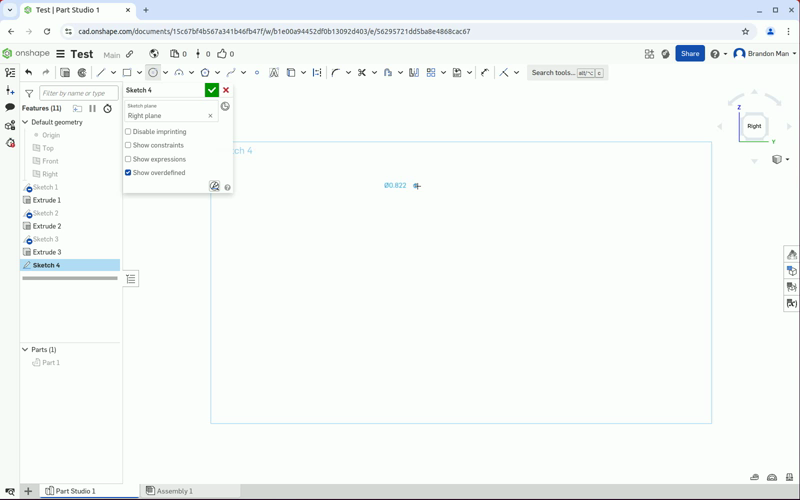
scroll(6)
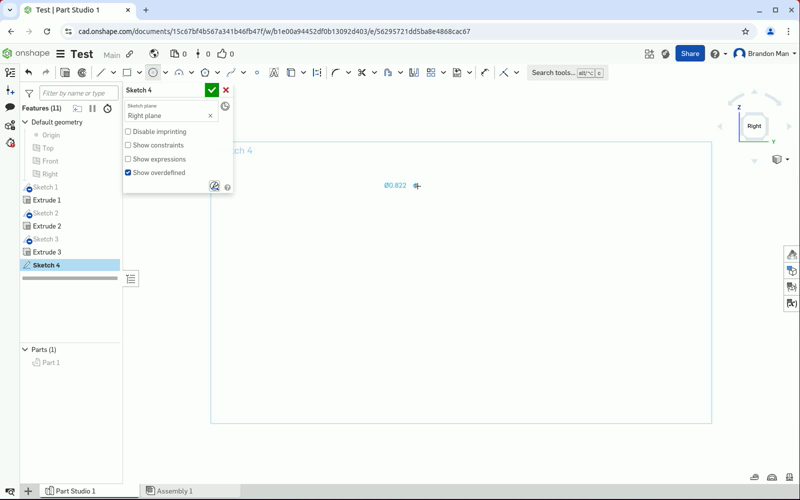
scroll(6)
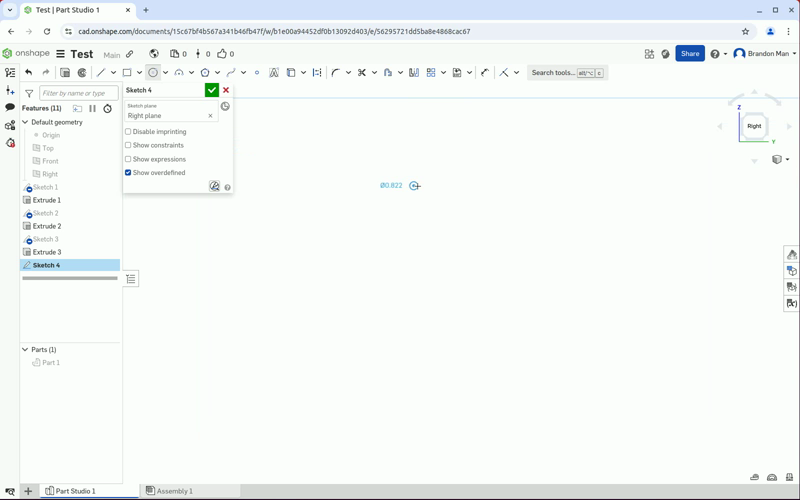
scroll(6)
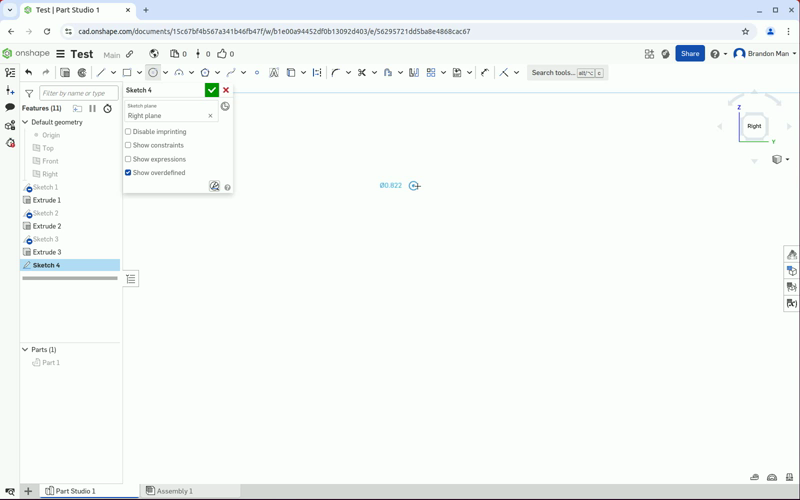
scroll(6)
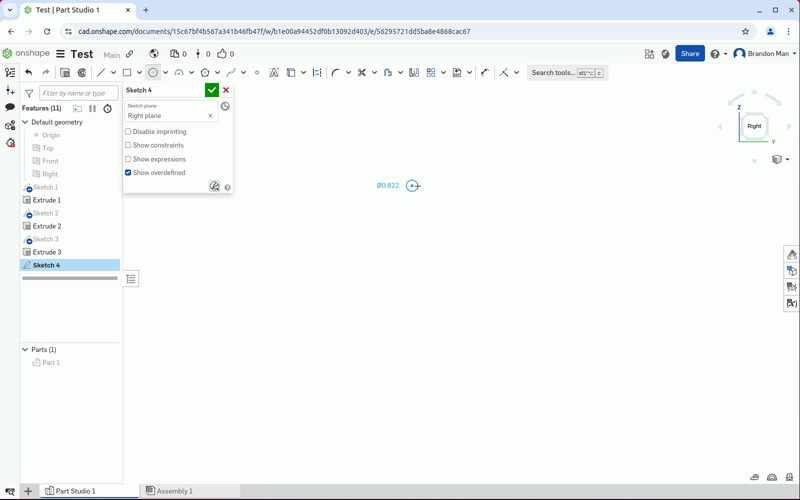
scroll(6)
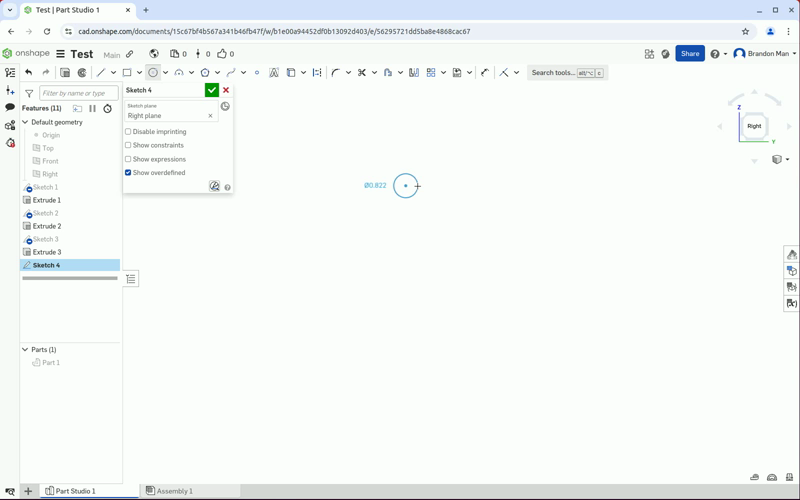
scroll(6)
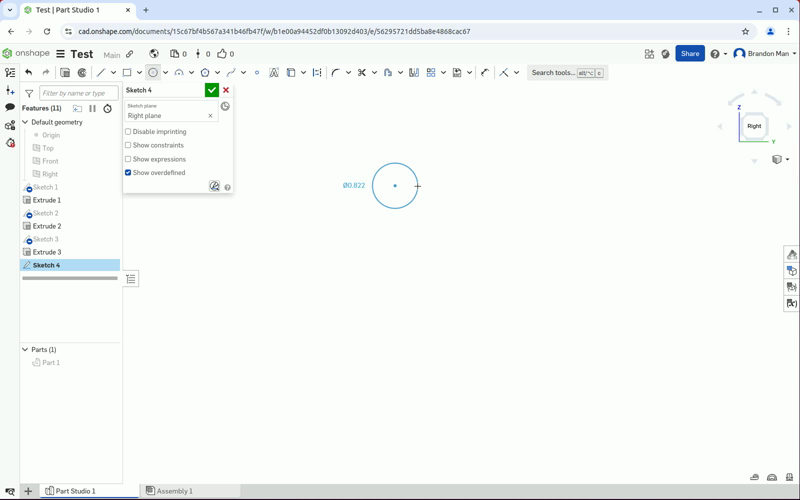
click(417, 185)
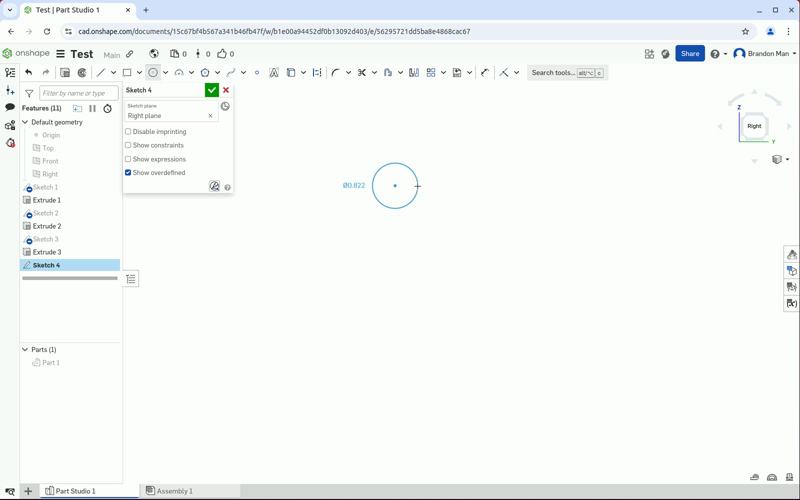
scroll(-6)
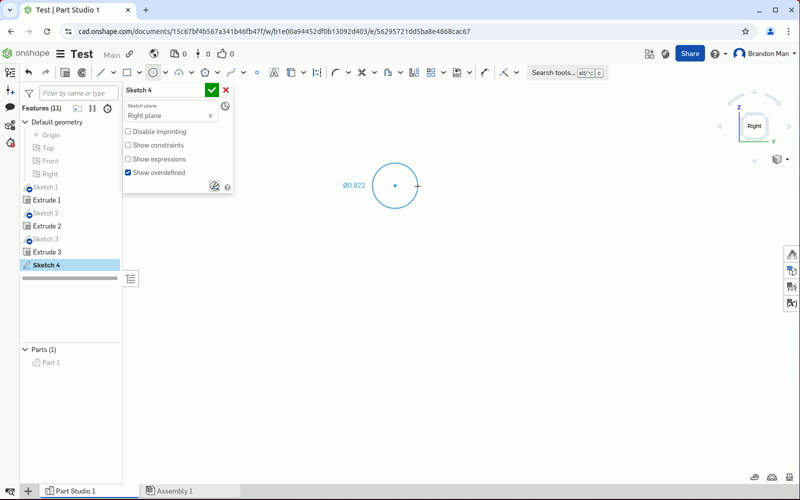
scroll(-6)
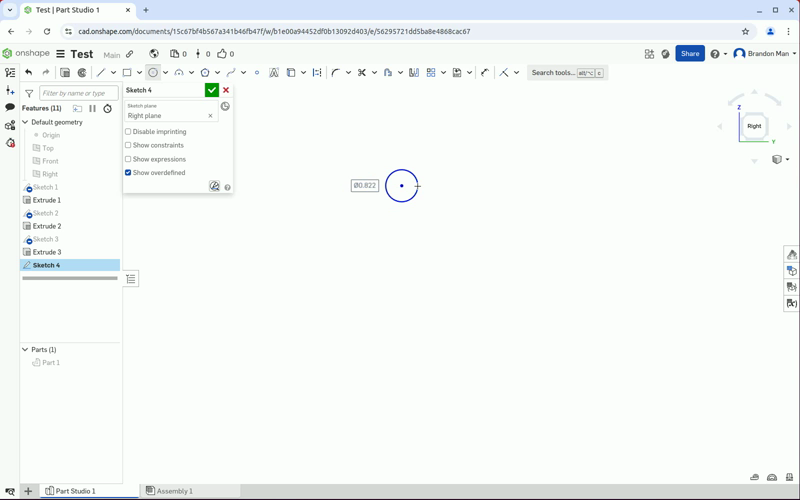
scroll(-6)
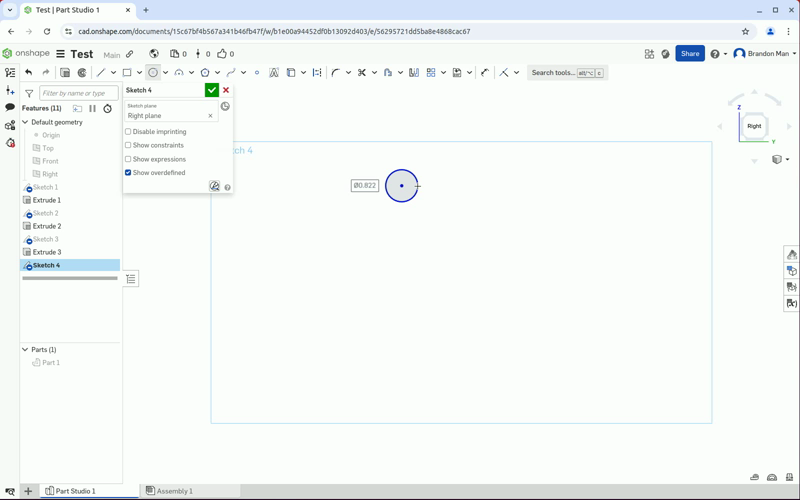
scroll(-6)
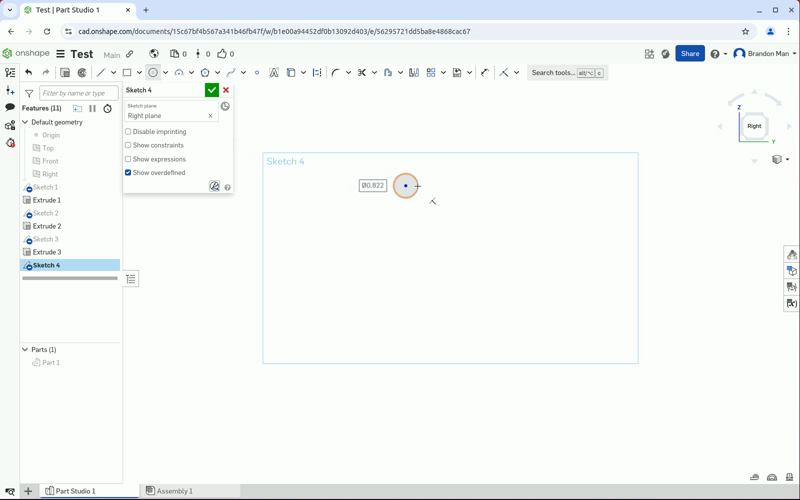
scroll(-6)
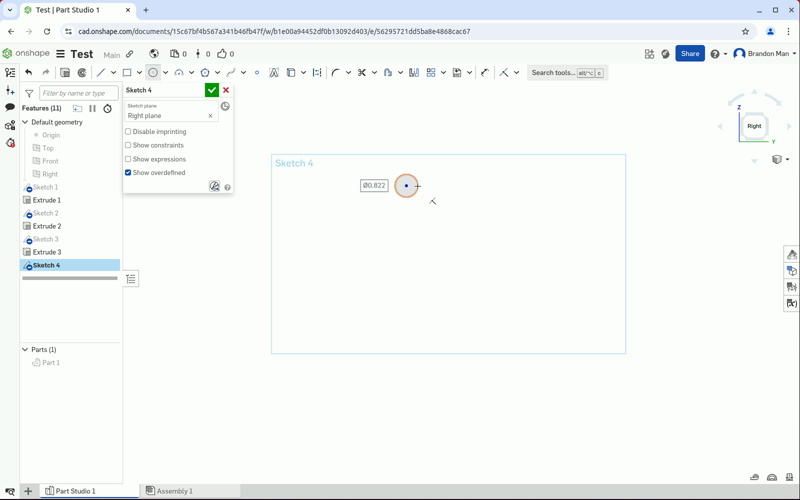
scroll(-6)
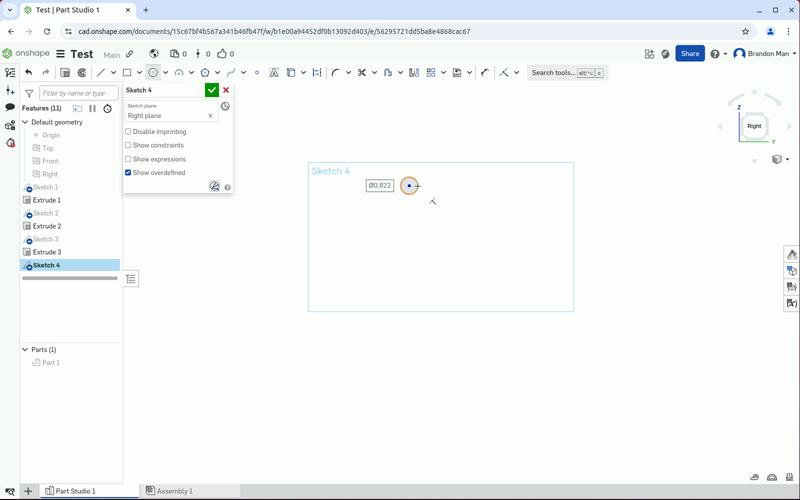
scroll(-6)
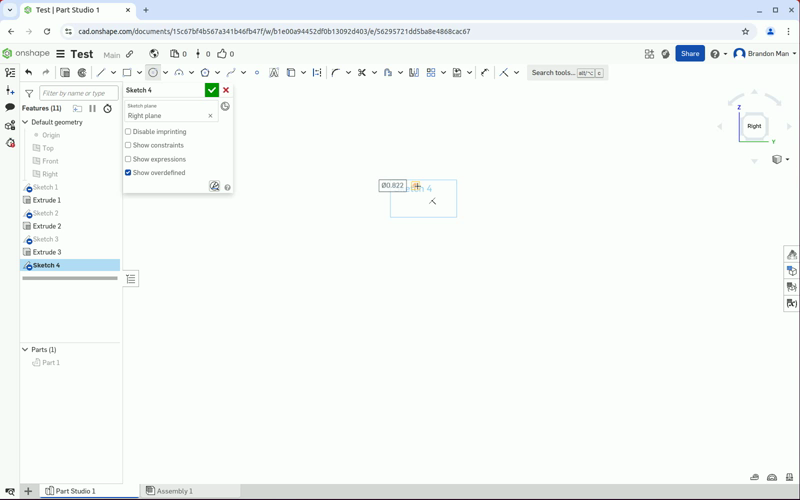
key(esc)
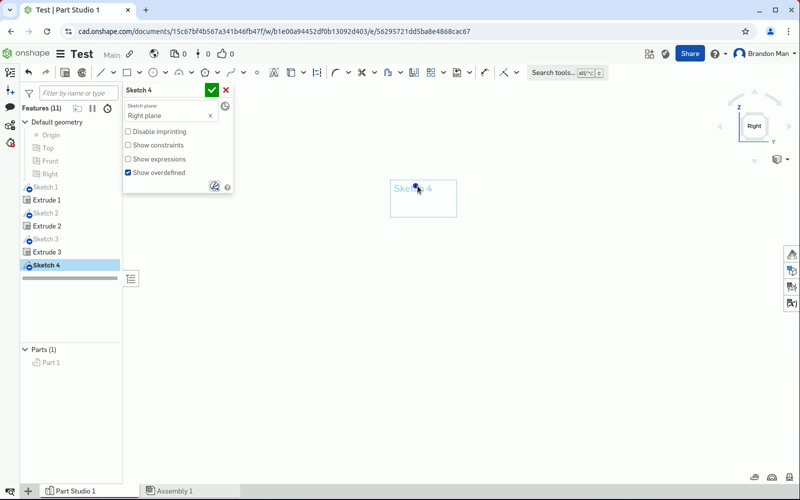
mouse_move(414, 186)
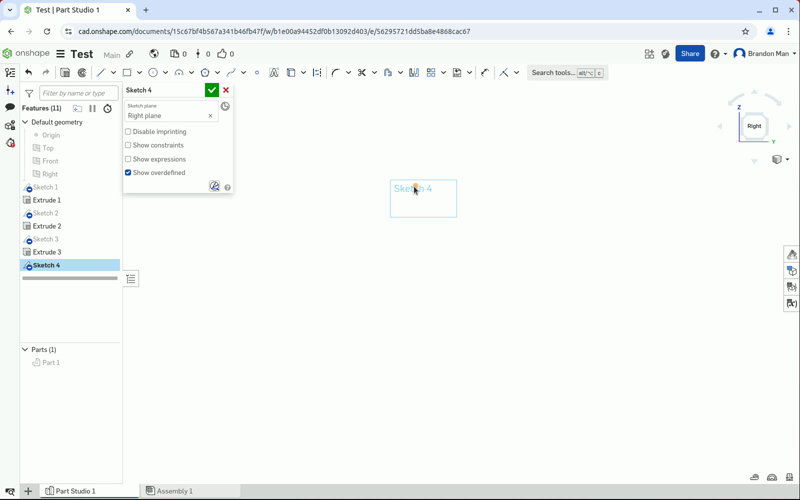
scroll(6)
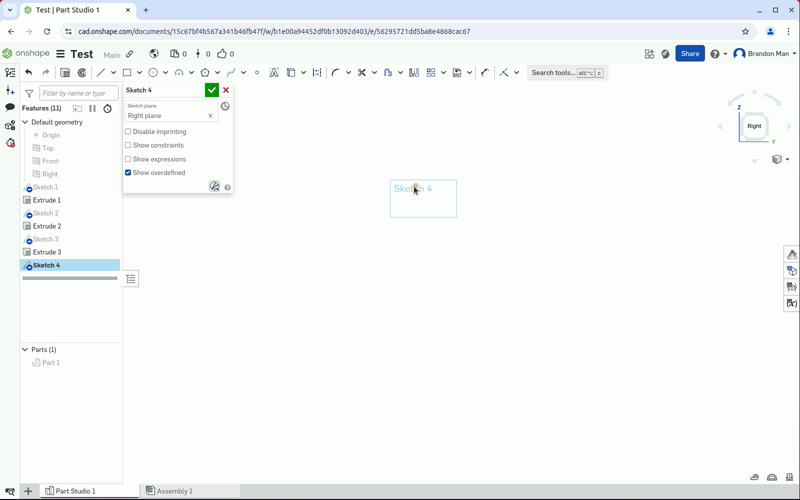
scroll(6)
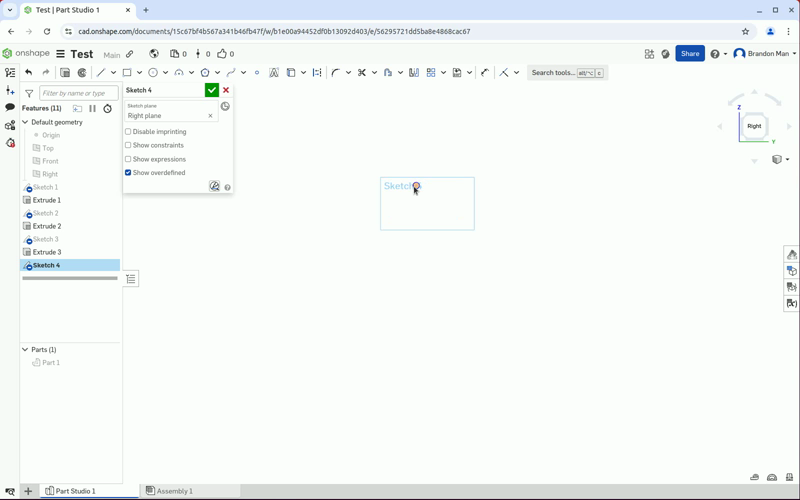
scroll(6)
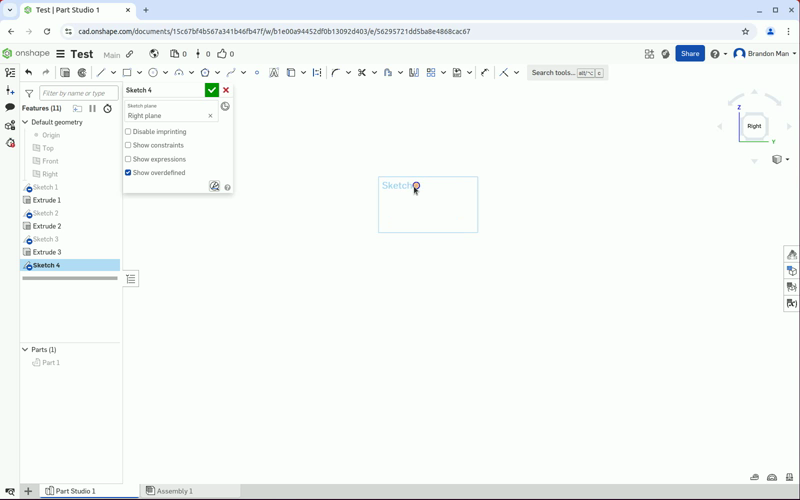
scroll(6)
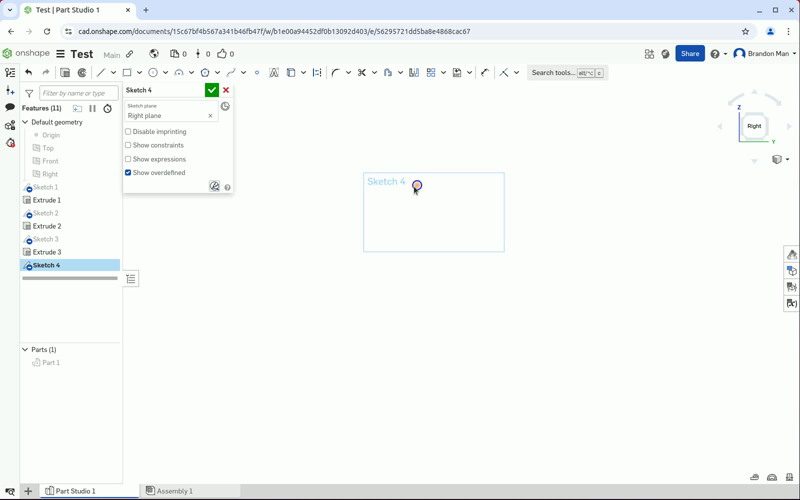
scroll(6)
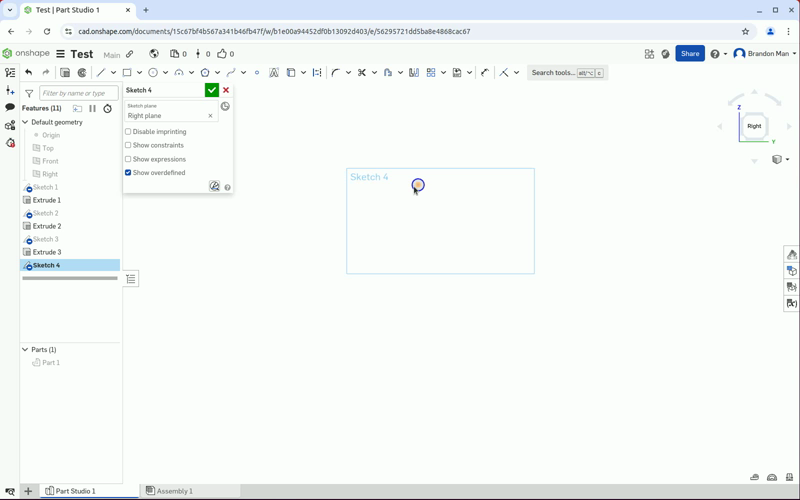
scroll(6)
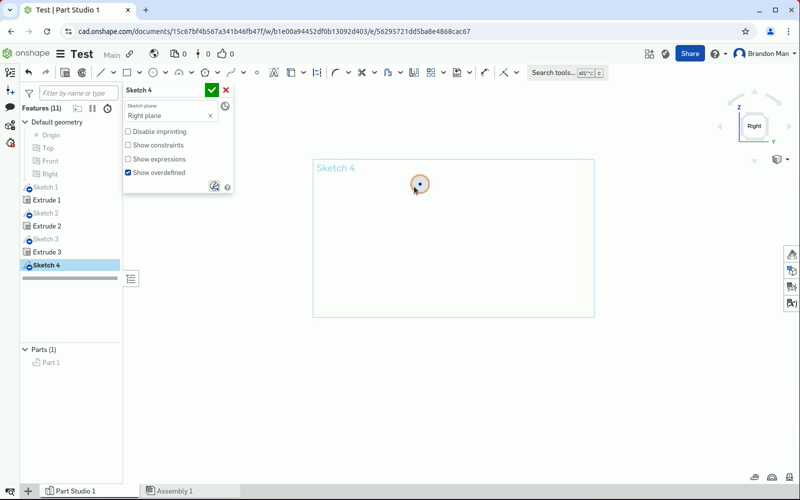
scroll(6)
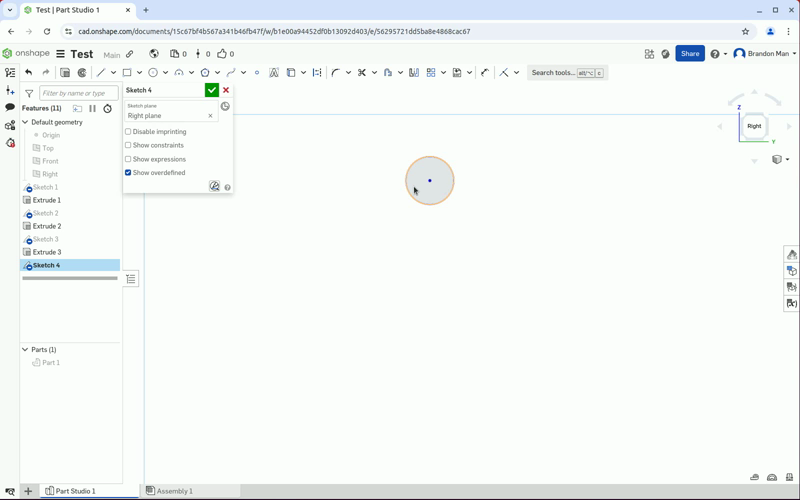
click(414, 186)
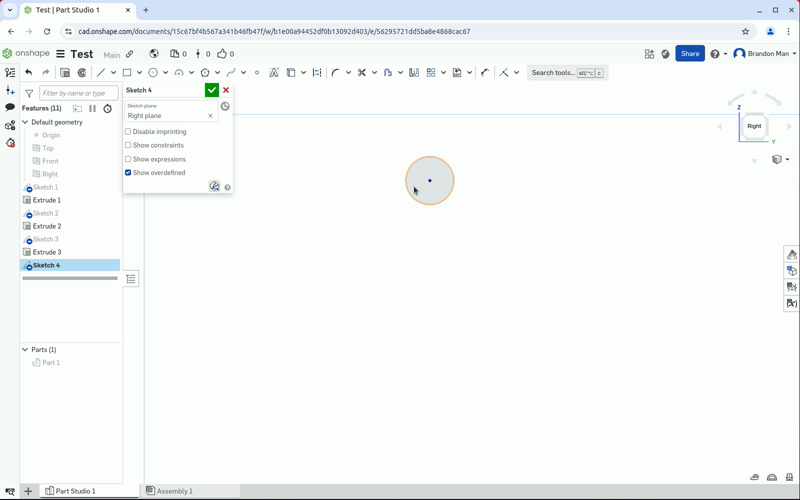
scroll(-6)
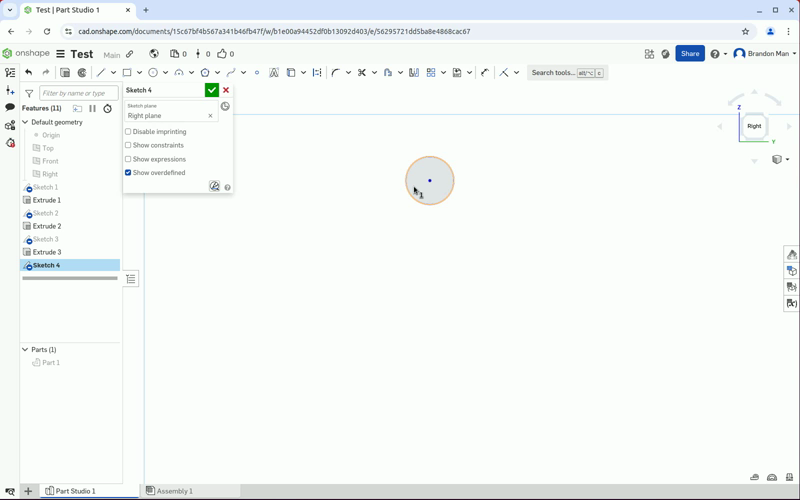
scroll(-6)
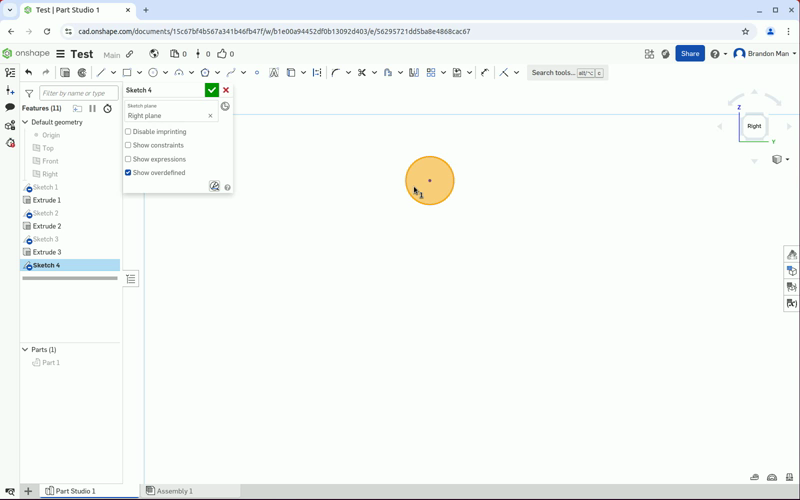
scroll(-6)
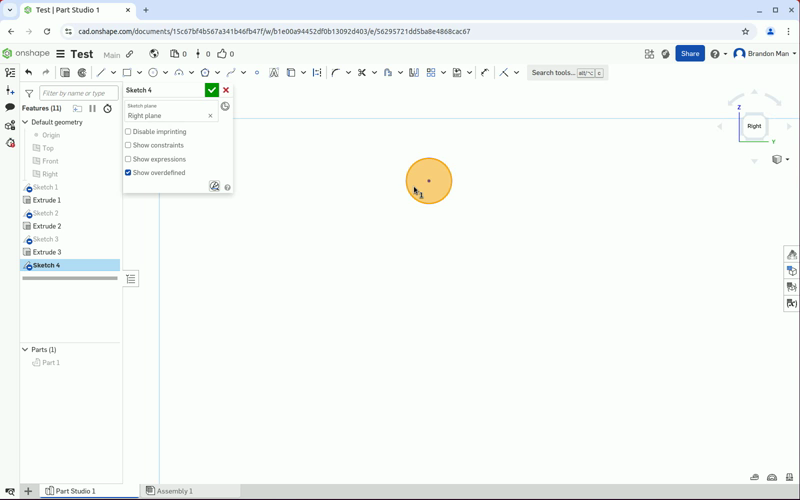
scroll(-6)
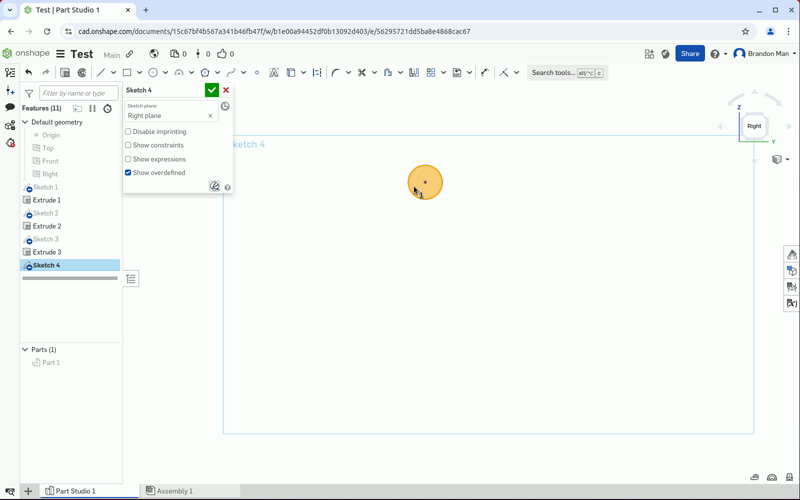
scroll(-6)
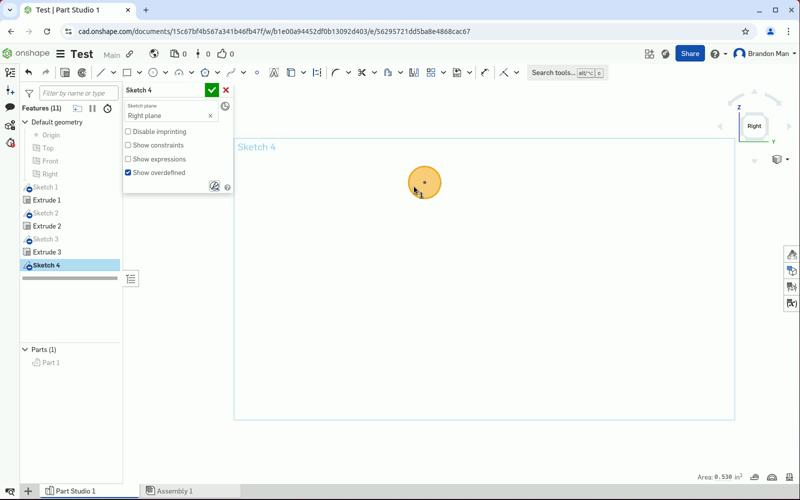
scroll(-6)
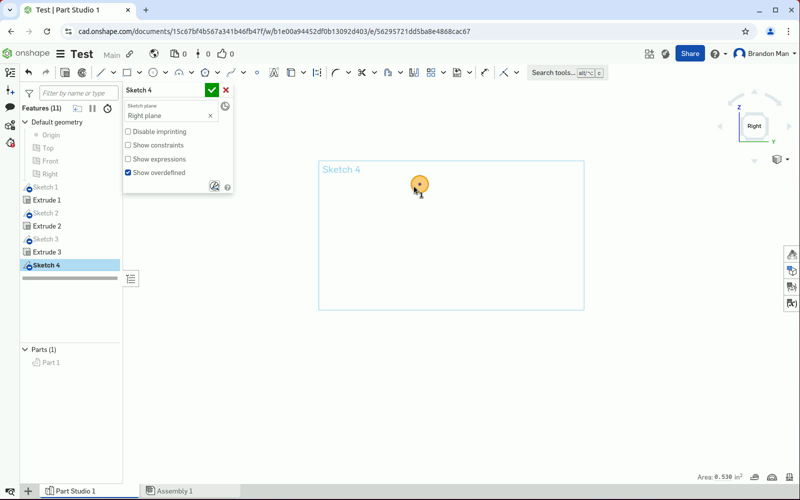
scroll(-6)
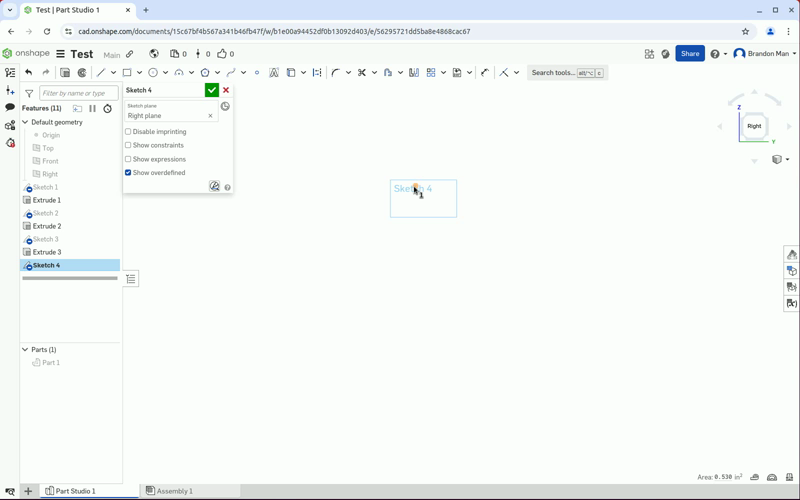
mouse_move(73, 352)
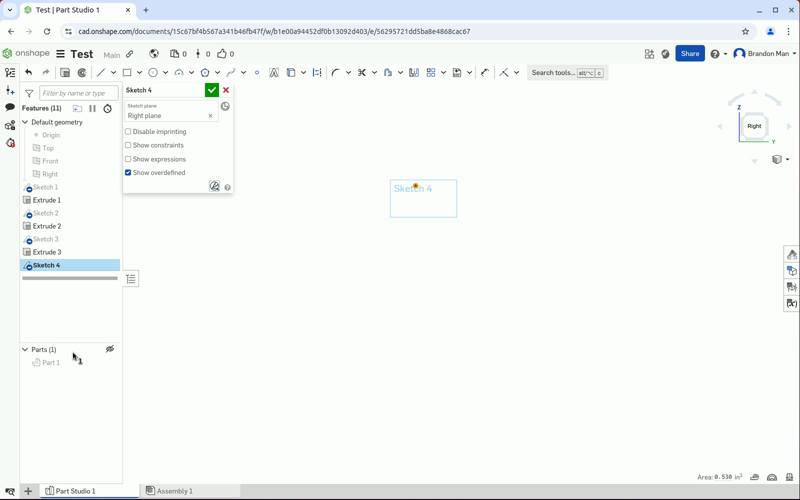
key(shift+y)
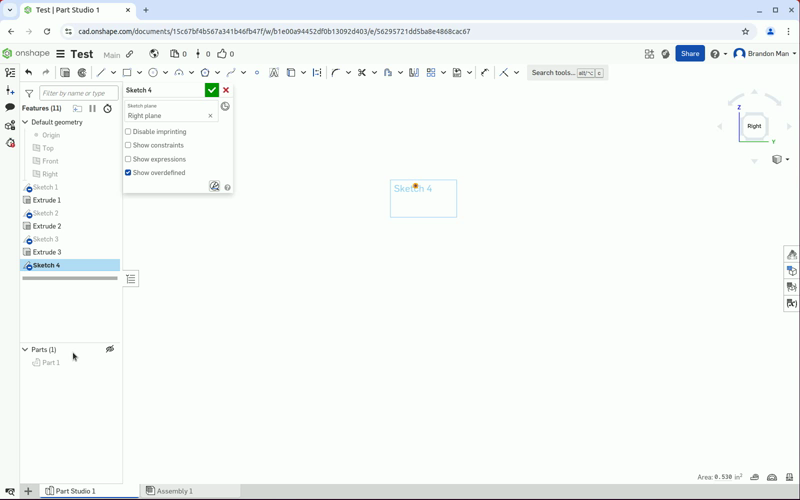
key(shift+e)
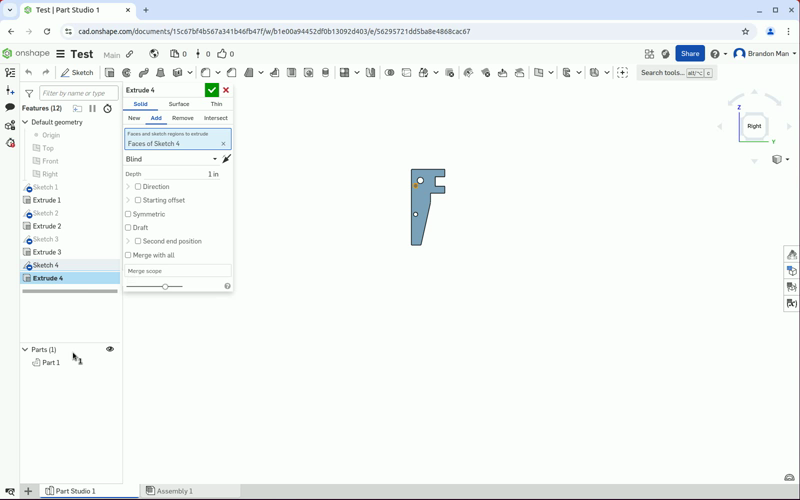
mouse_move(143, 106)
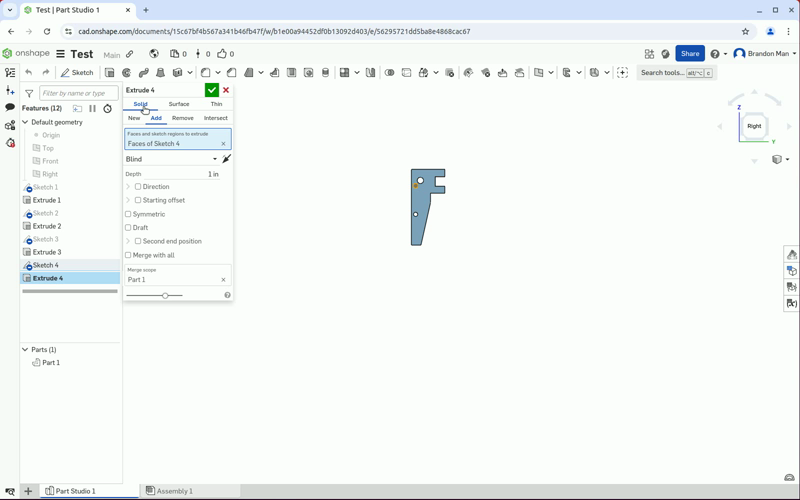
click(143, 106)
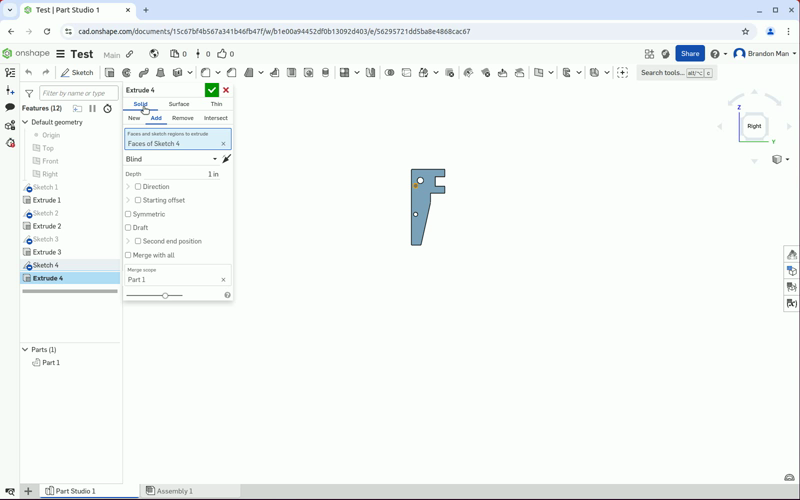
mouse_move(186, 120)
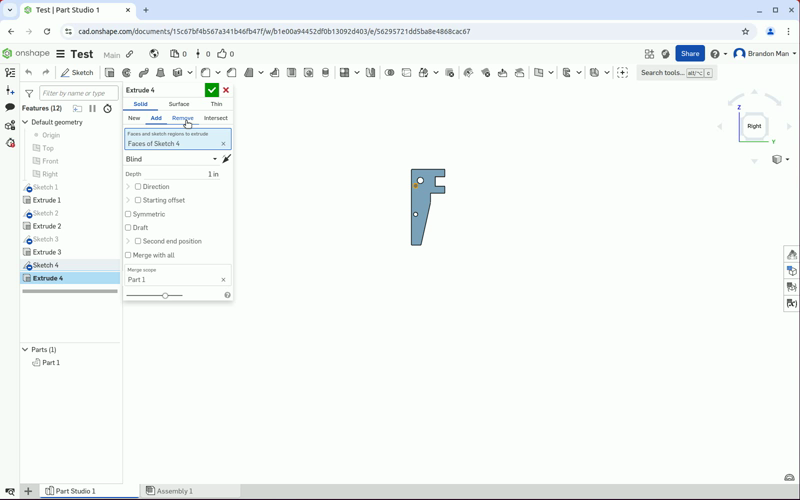
click(186, 120)
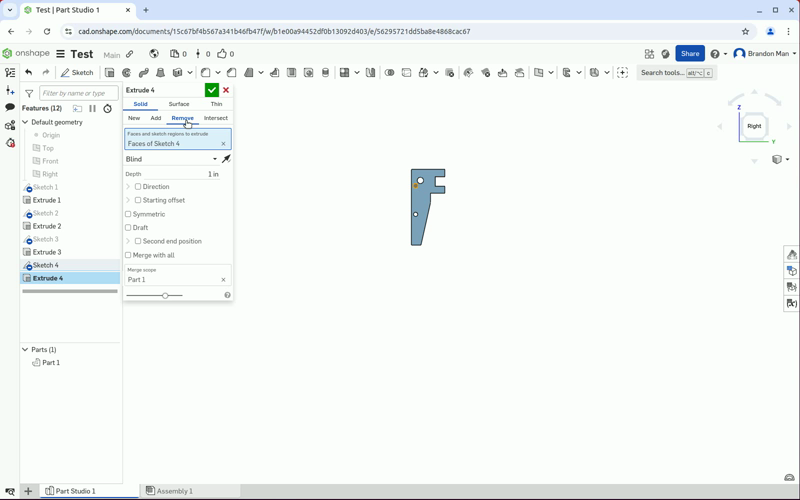
key(tab, 4)
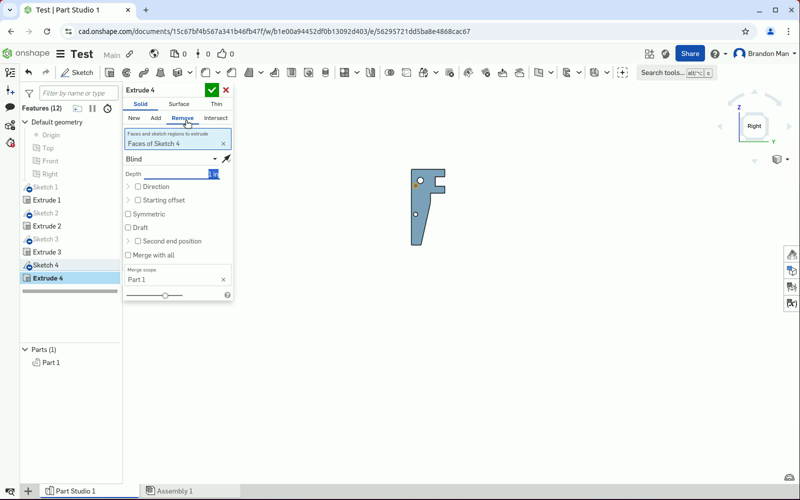
text(7.222)
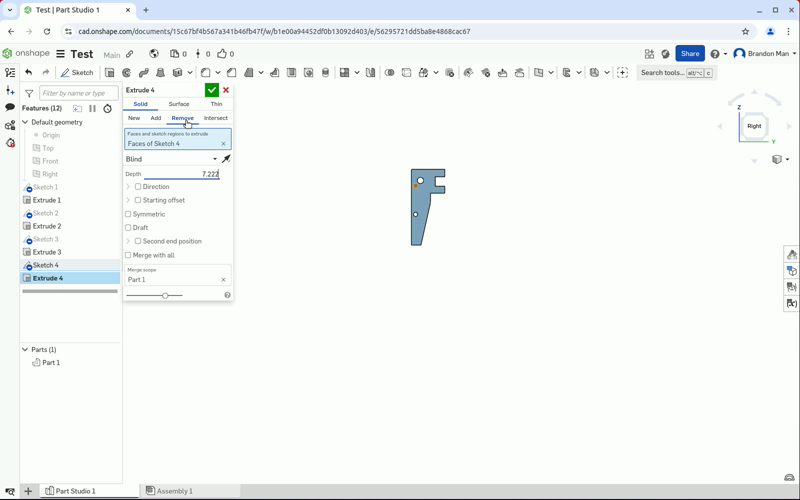
key(tab, 3)
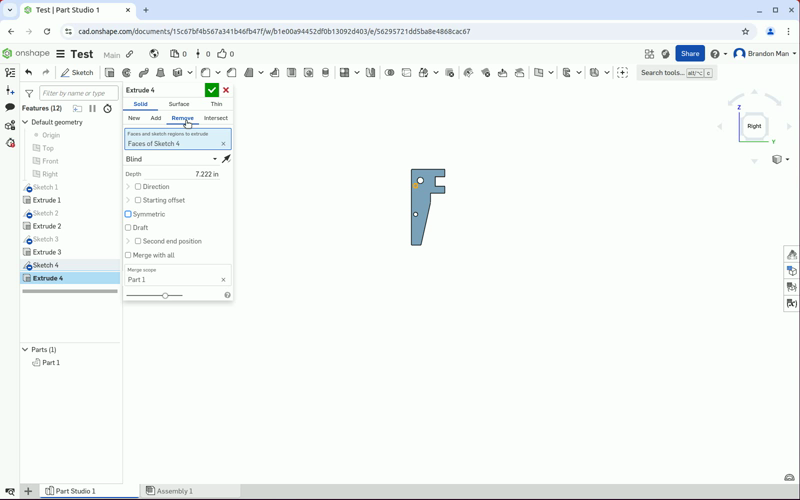
key(space)
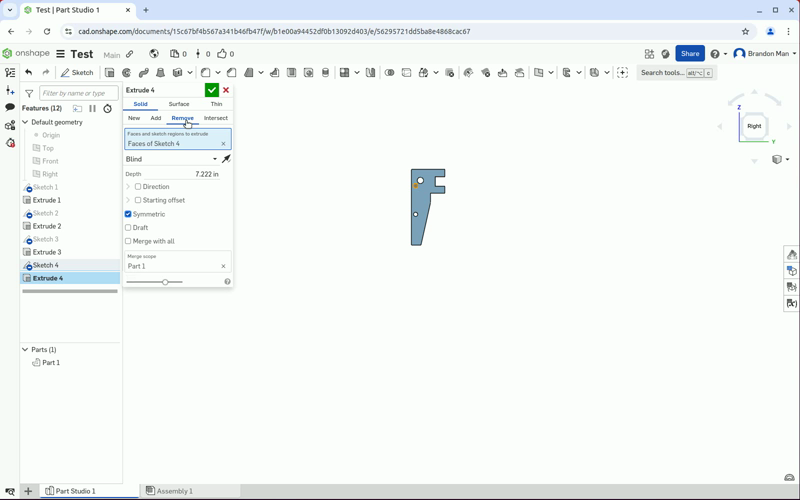
key(tab, 2)
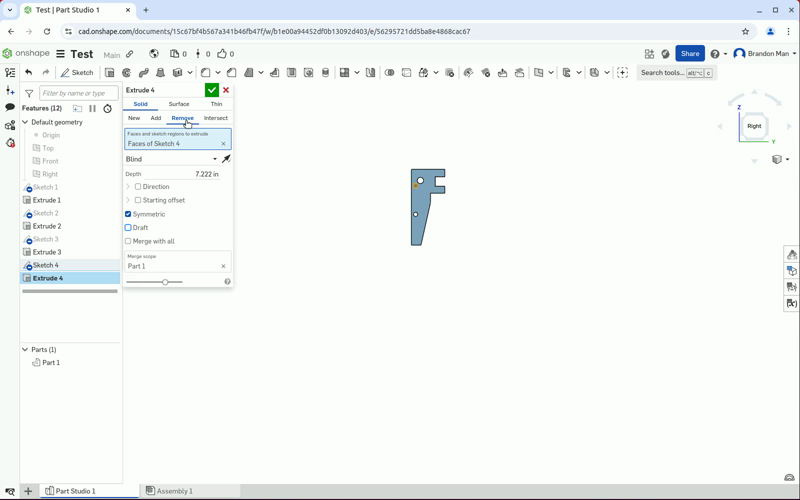
key(space)
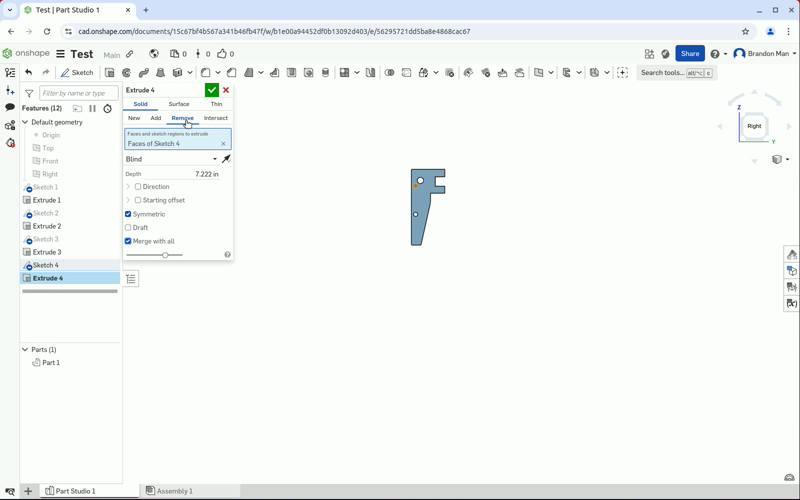
key(enter)
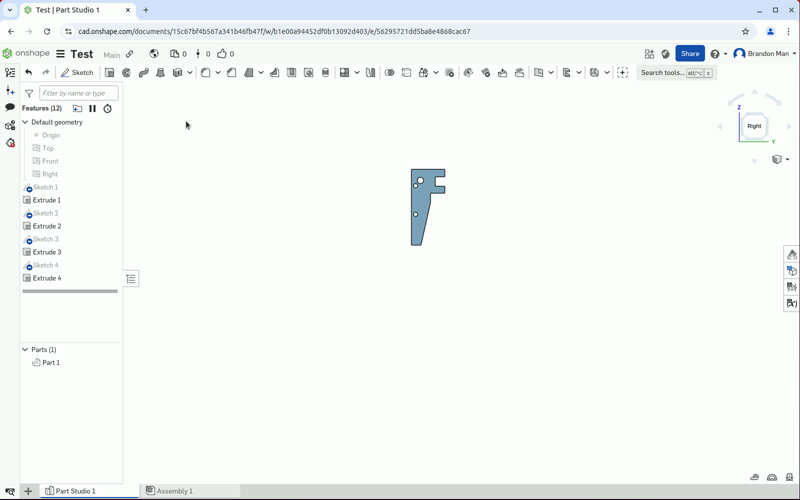
key(shift+h)
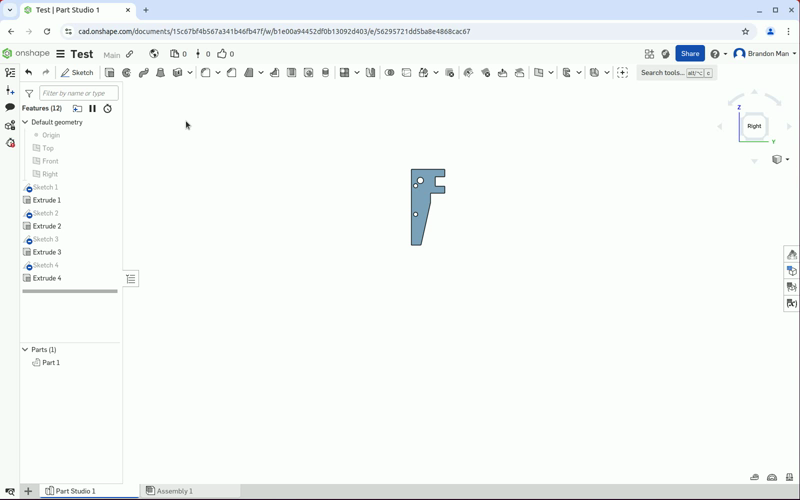
key(shift+h)
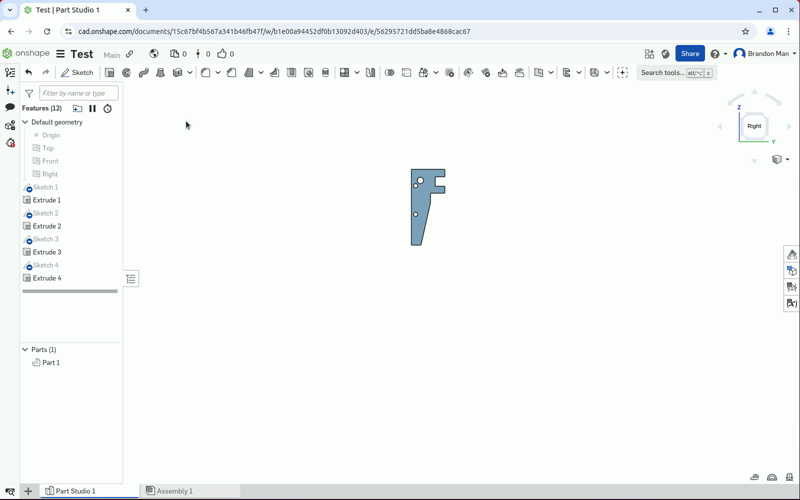
key(shift+7)
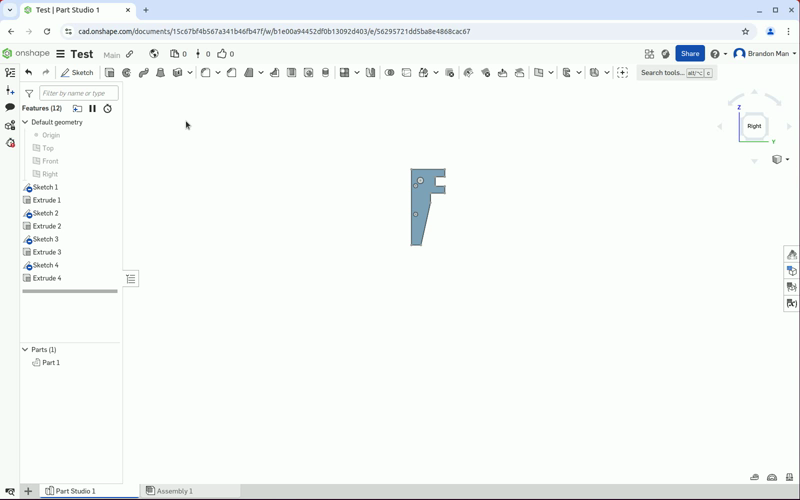
key(right, 2)
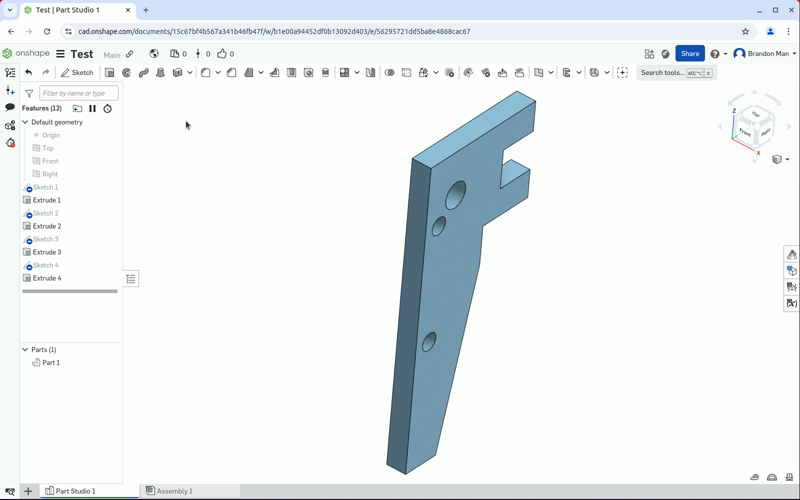
key(down, 2)
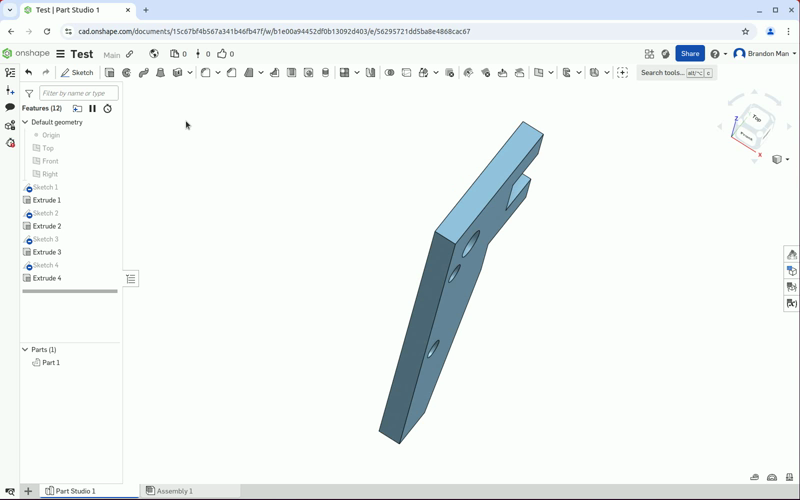
key(up, 2)
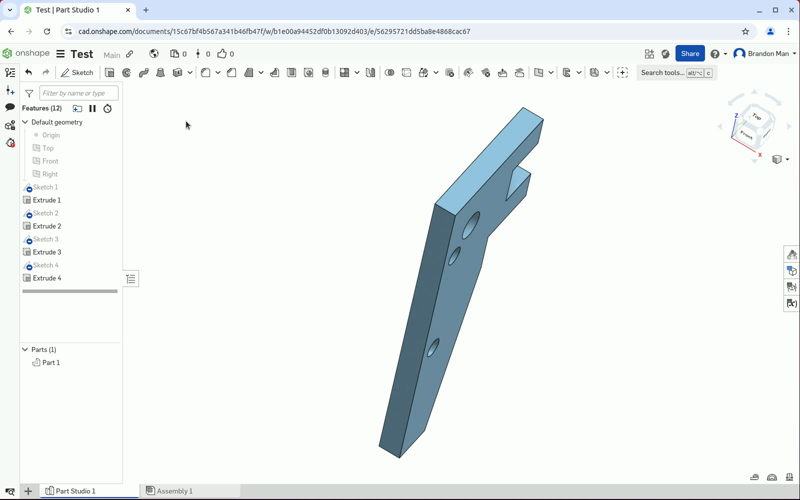
key(left, 2)
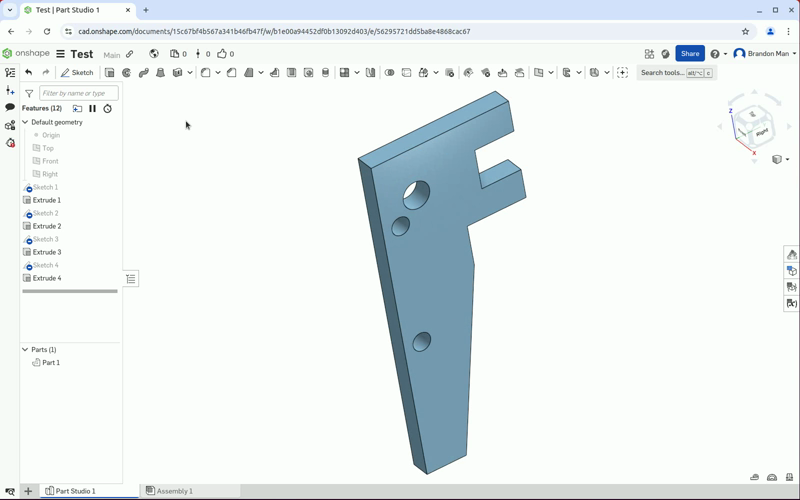
mouse_move(73, 189)
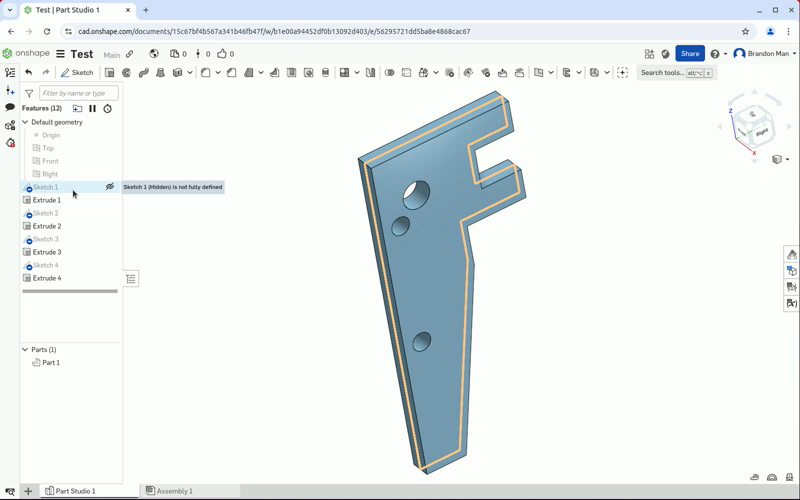
click(73, 189)